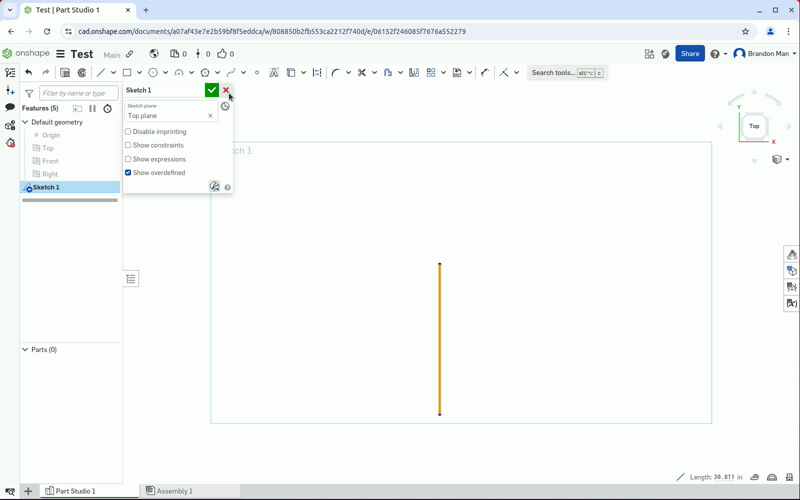
key(shift+h)
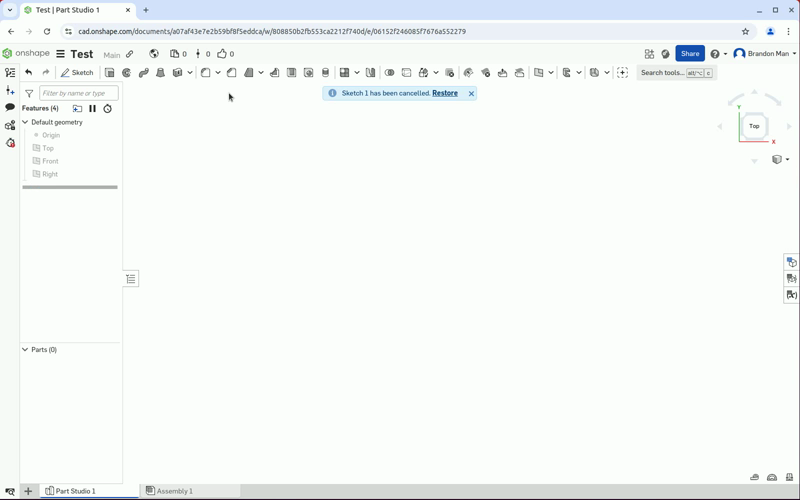
mouse_move(73, 352)
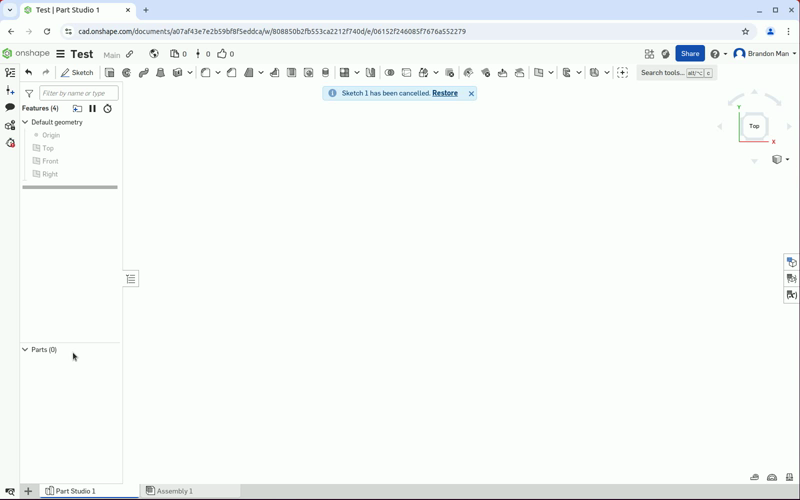
key(y)
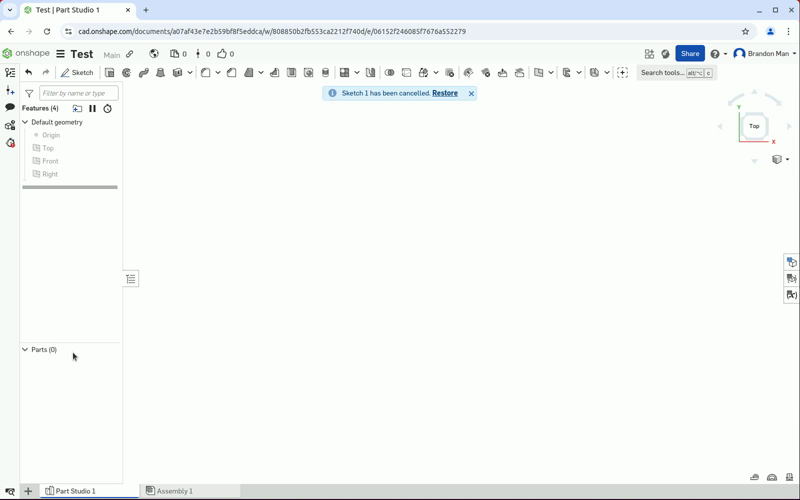
key(shift+p)
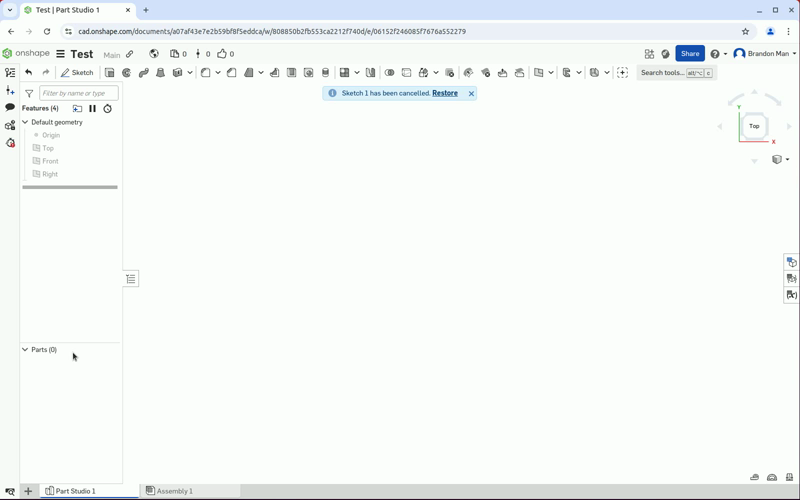
key(space)
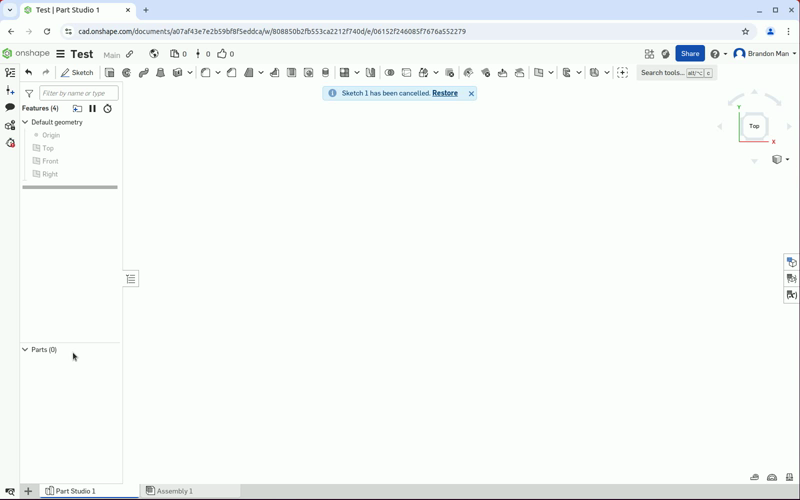
key_down(shift)
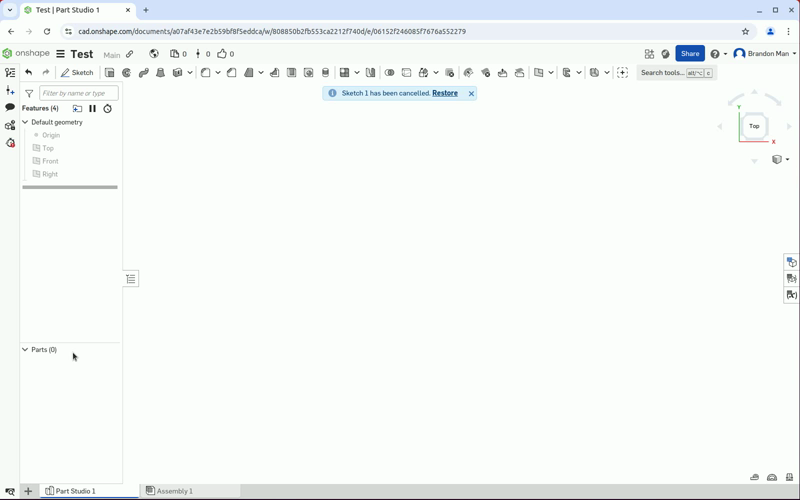
key(up)
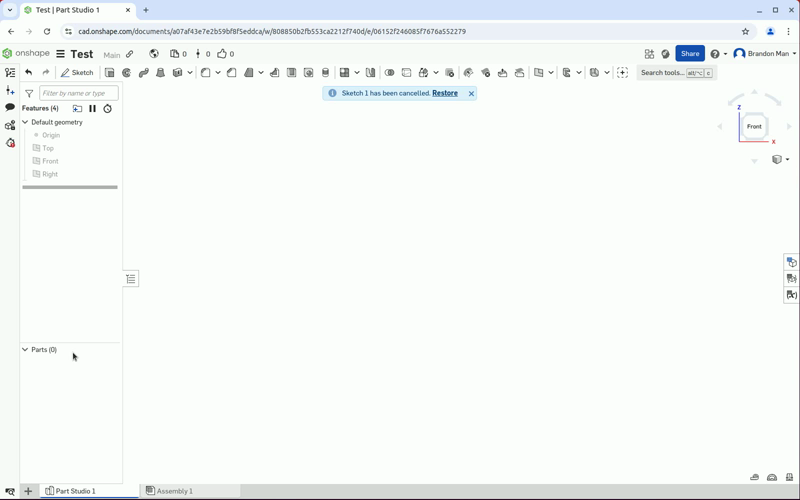
key_up(shift)
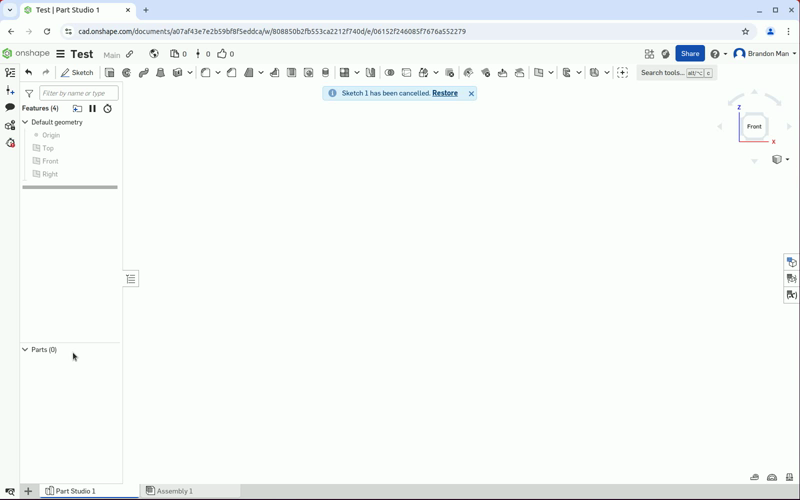
mouse_move(73, 352)
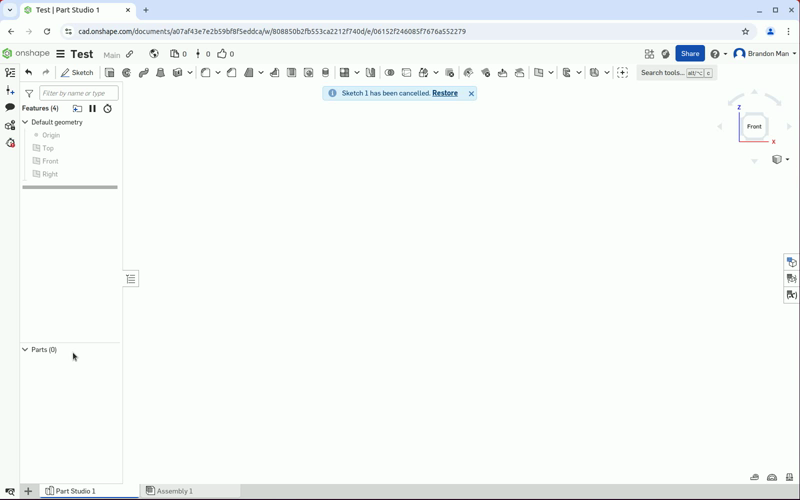
key(shift+y)
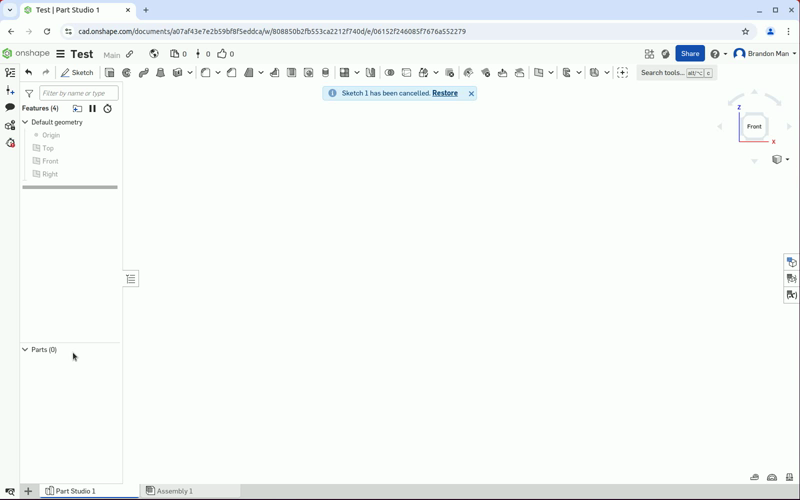
key(shift+s)
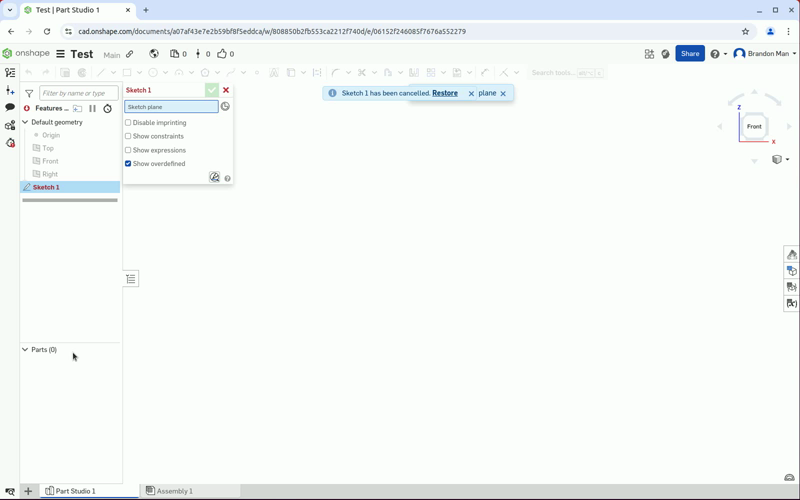
mouse_move(73, 163)
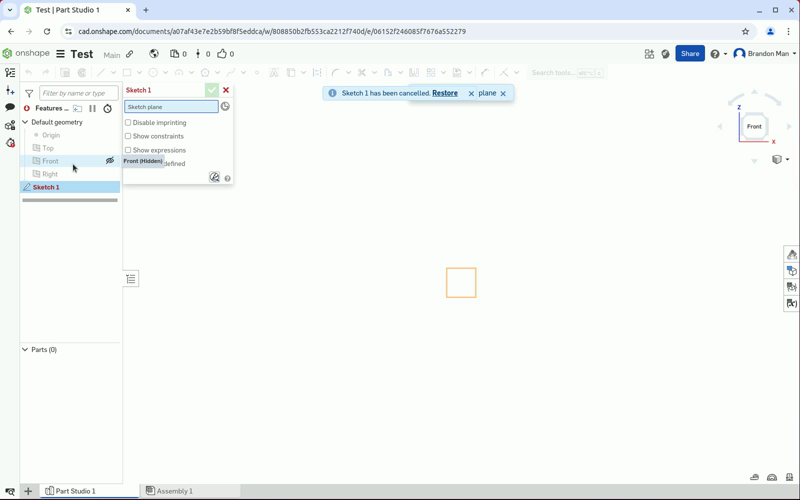
click(73, 163)
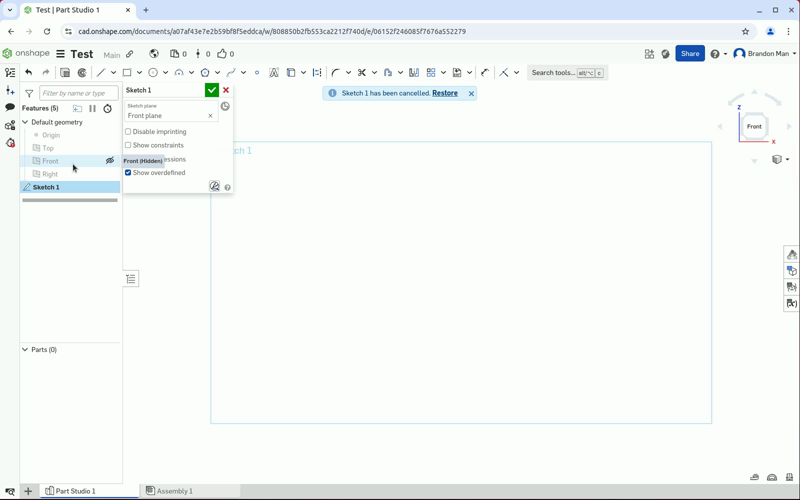
mouse_move(73, 352)
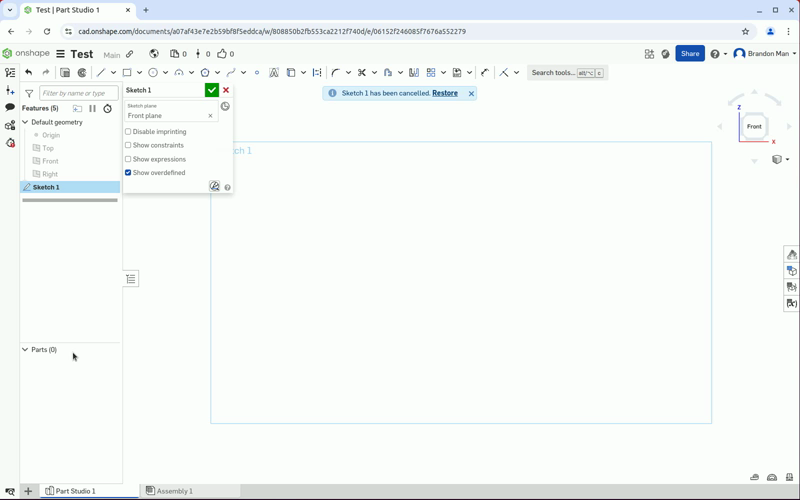
key(y)
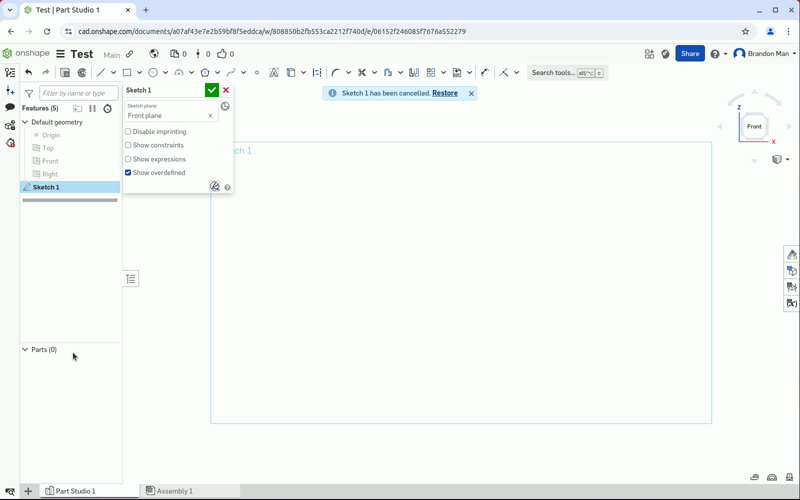
key(l)
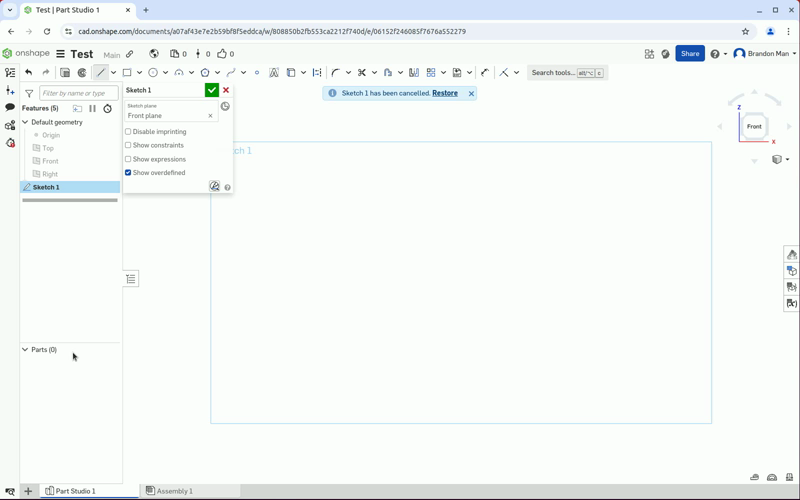
key_down(shift)
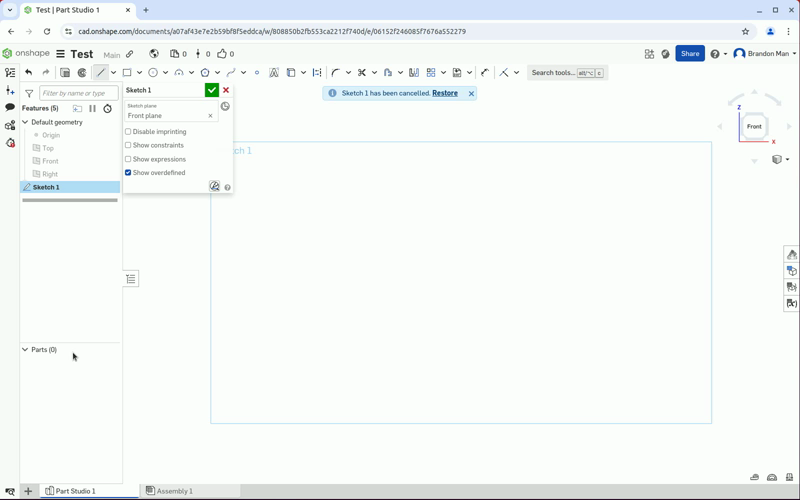
mouse_move(424, 288)
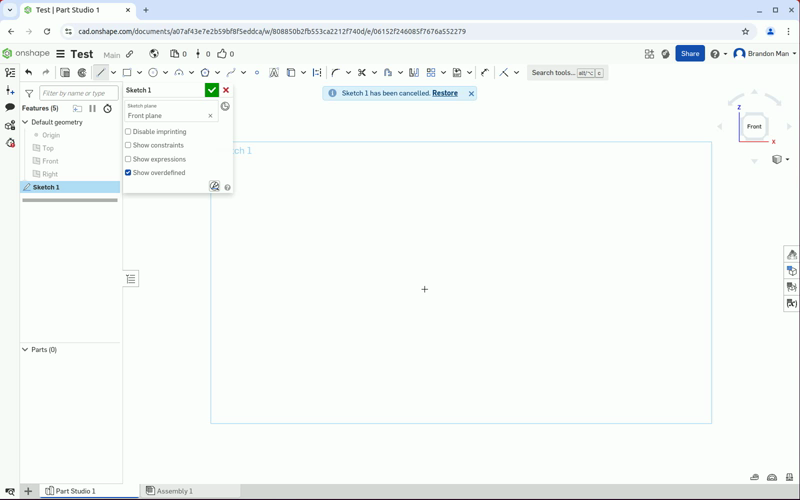
click(424, 288)
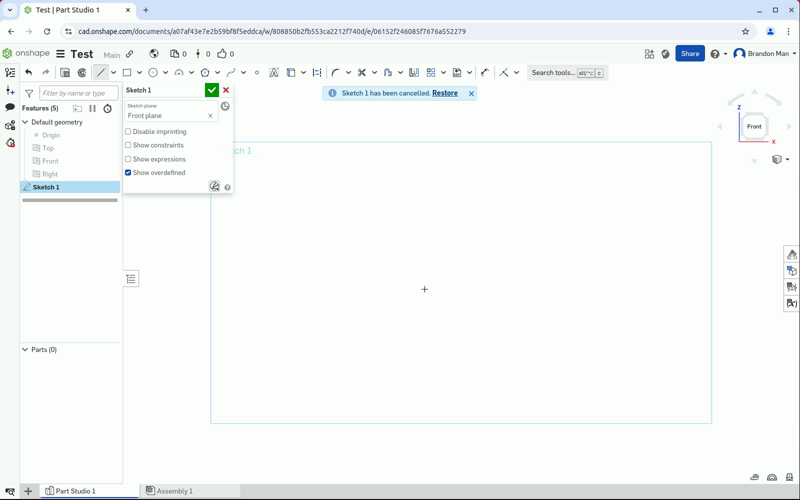
key_up(shift)
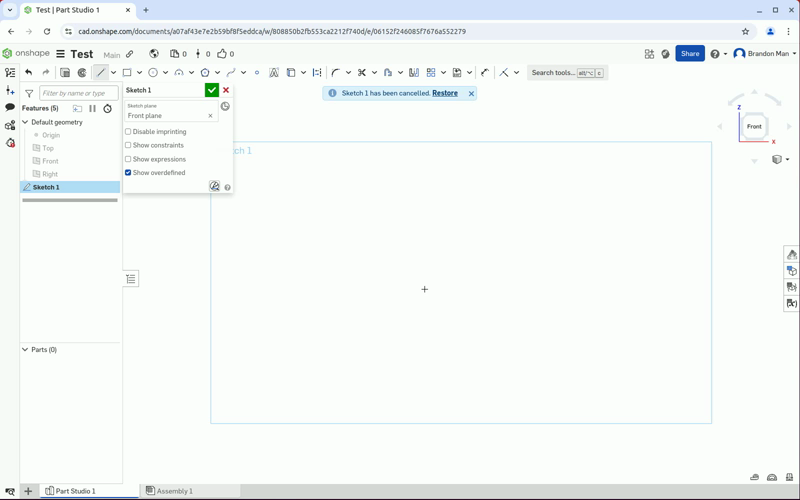
key_down(shift)
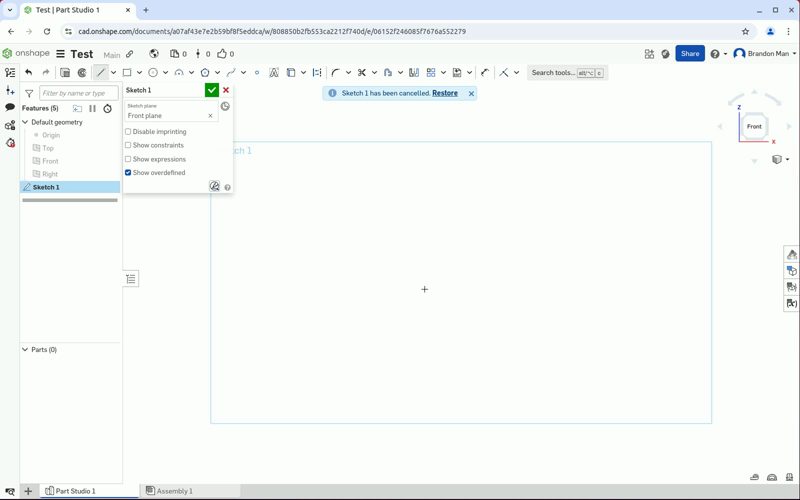
mouse_move(454, 288)
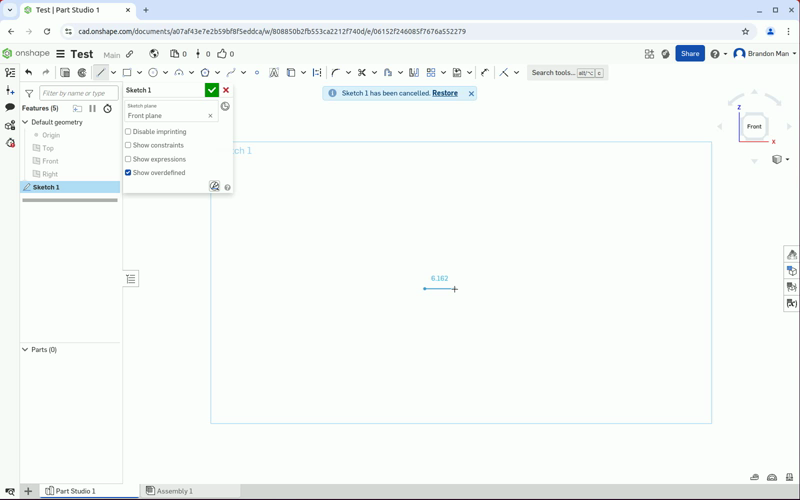
mouse_move(435, 288)
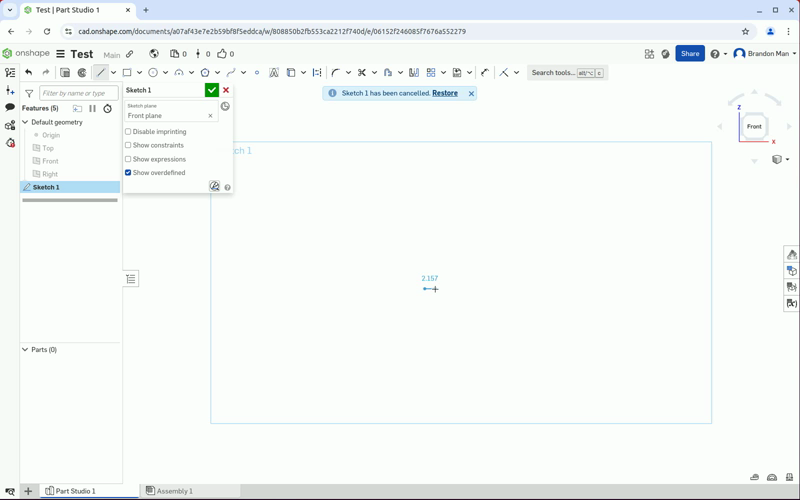
click(435, 288)
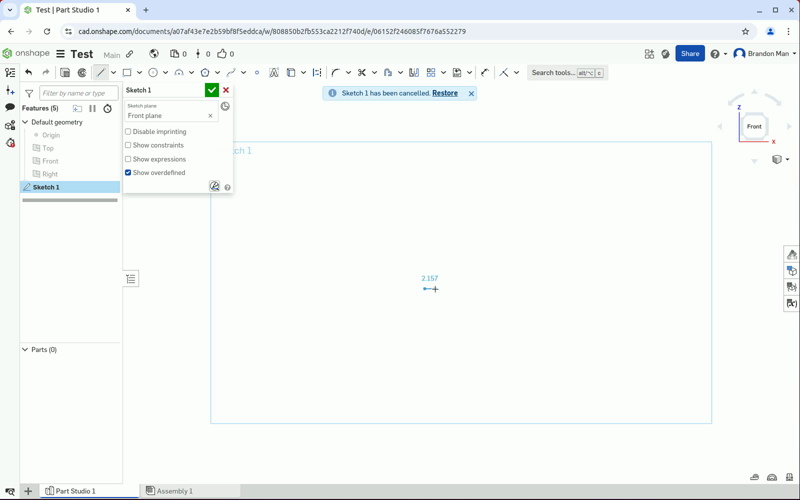
key_up(shift)
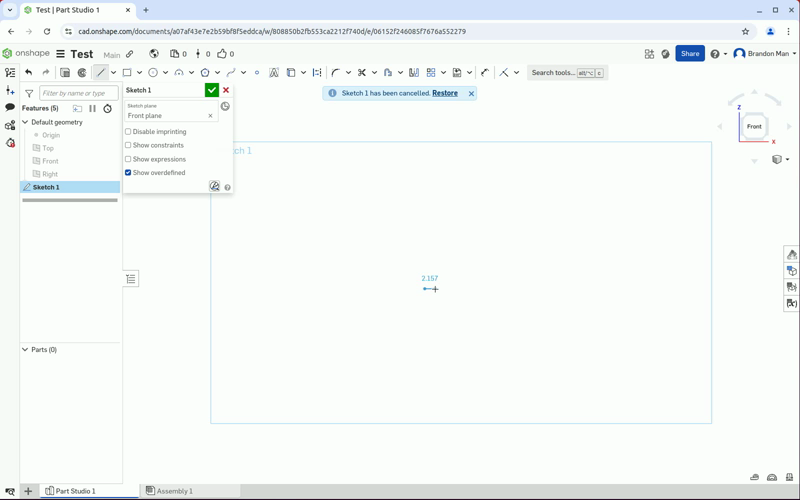
key_down(shift)
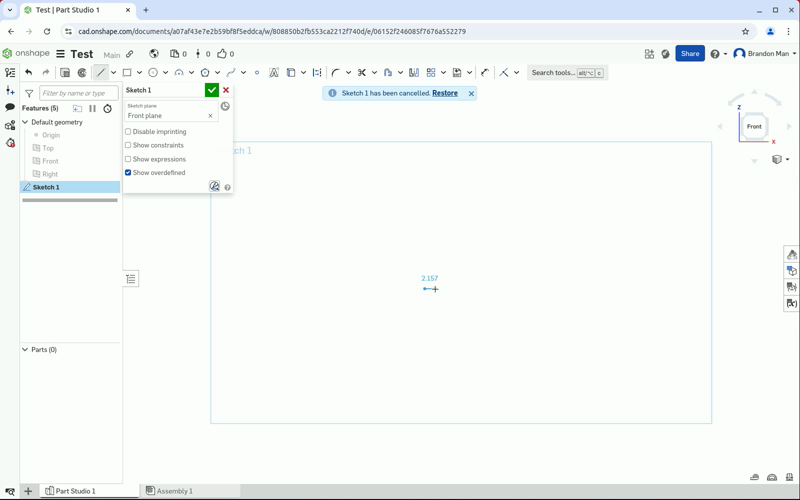
mouse_move(465, 288)
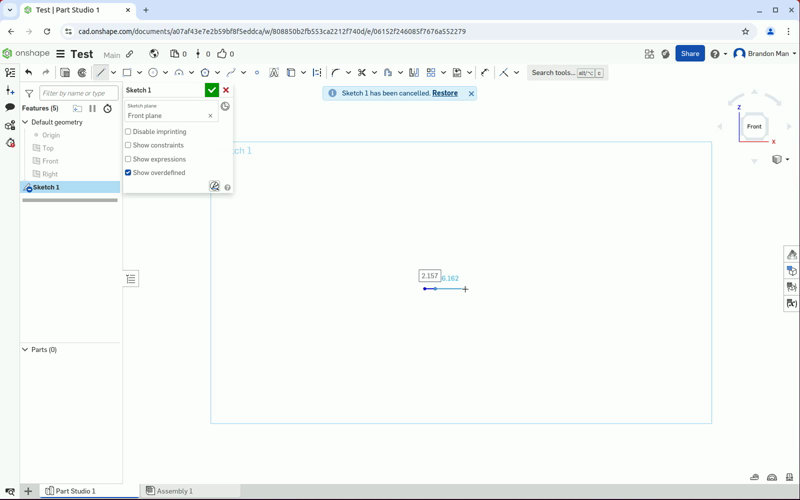
mouse_move(435, 308)
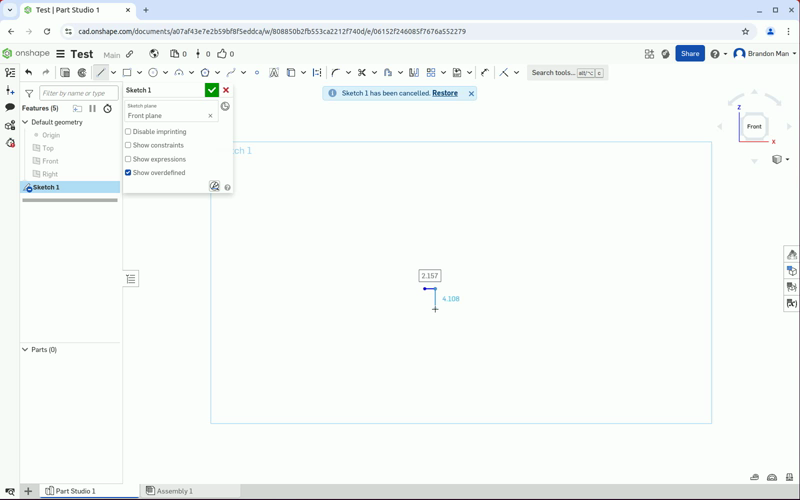
click(435, 308)
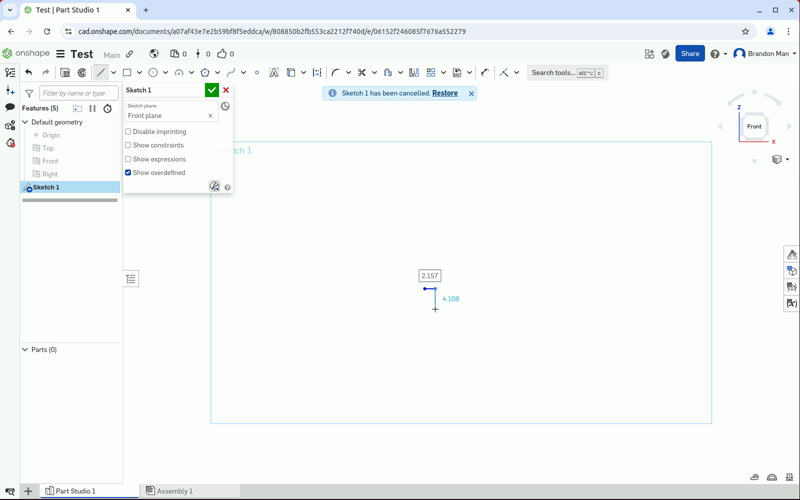
key_up(shift)
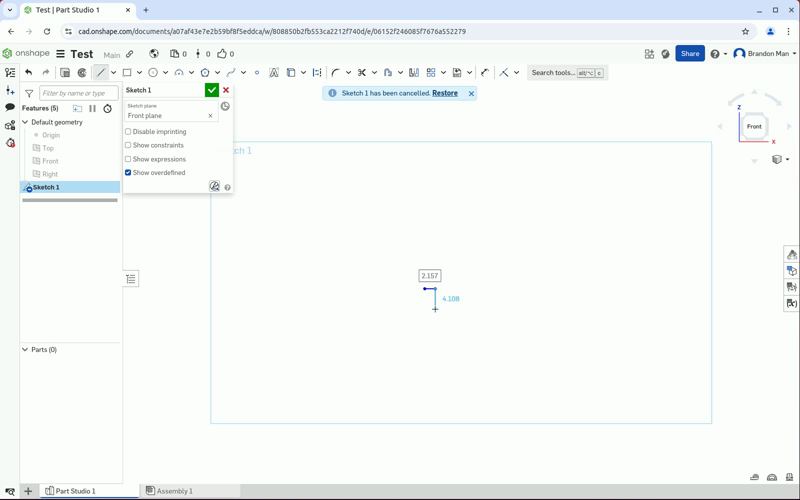
key_down(shift)
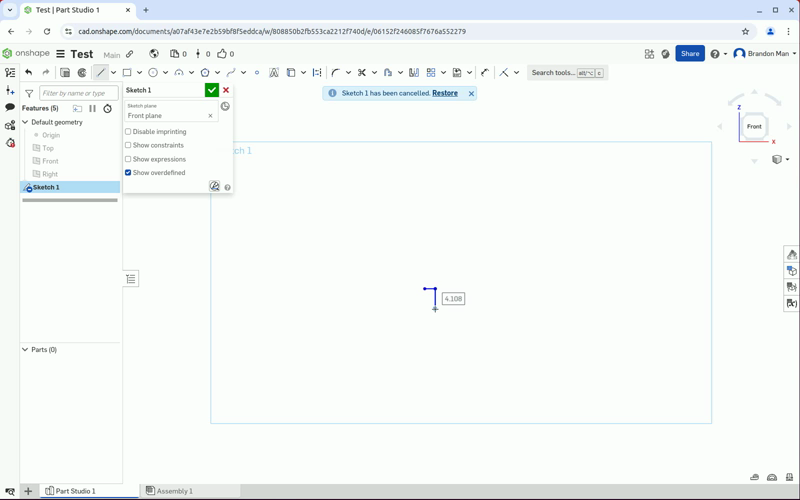
mouse_move(465, 308)
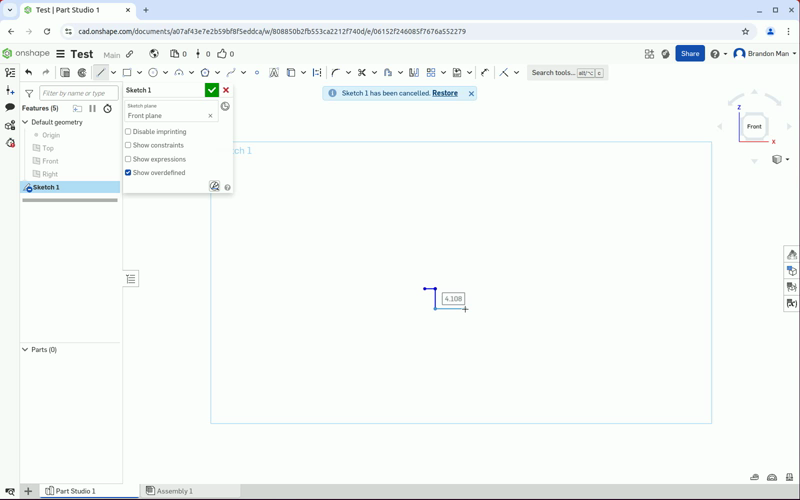
mouse_move(486, 308)
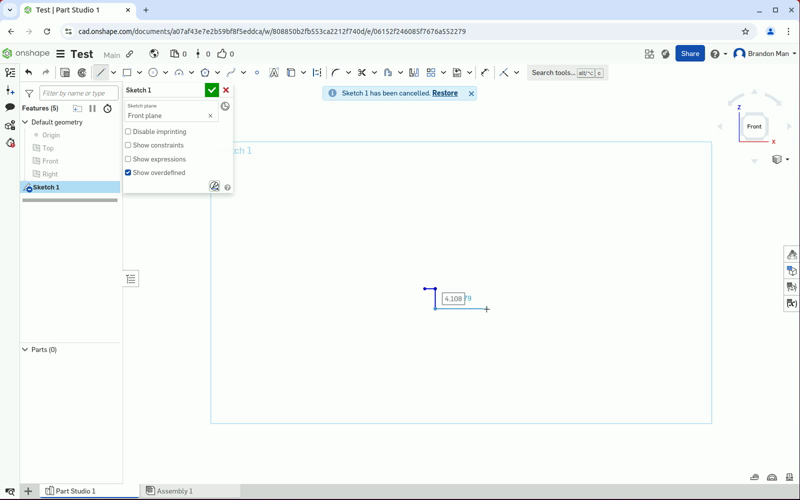
click(486, 308)
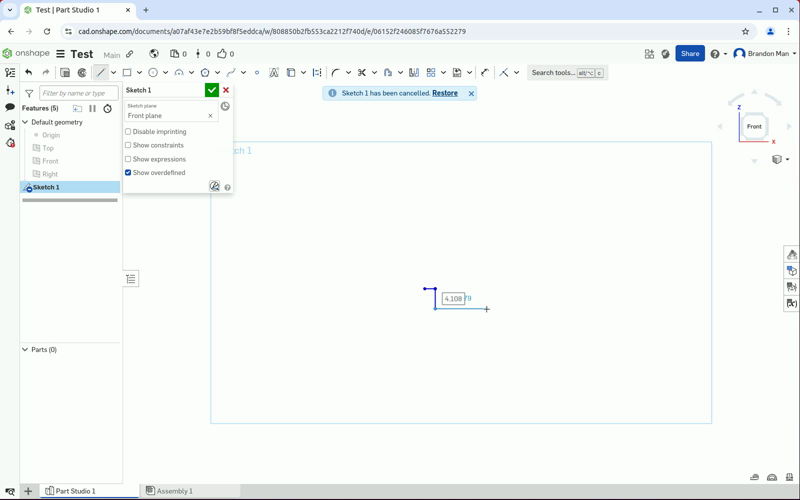
key_up(shift)
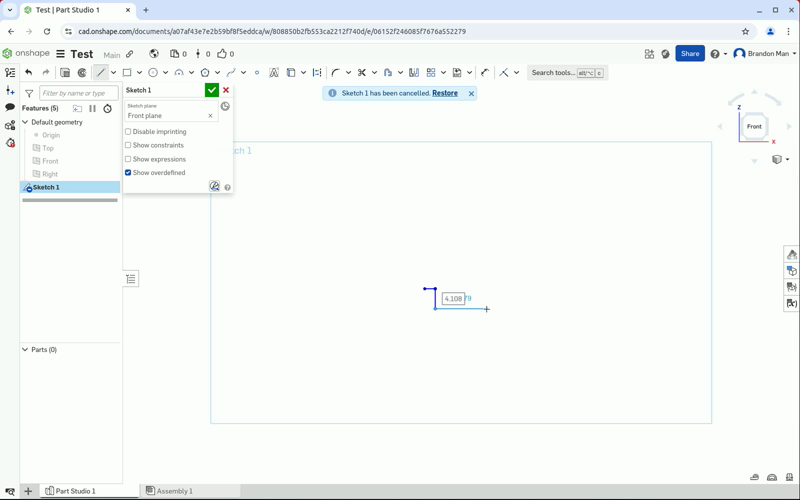
key_down(shift)
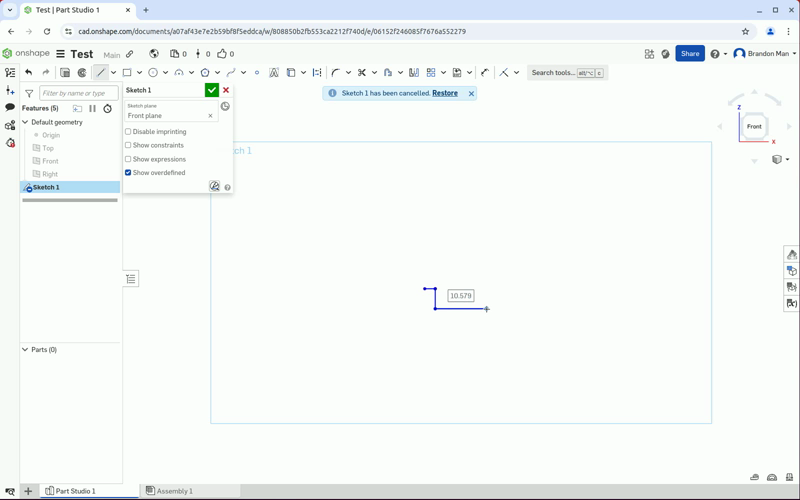
mouse_move(516, 308)
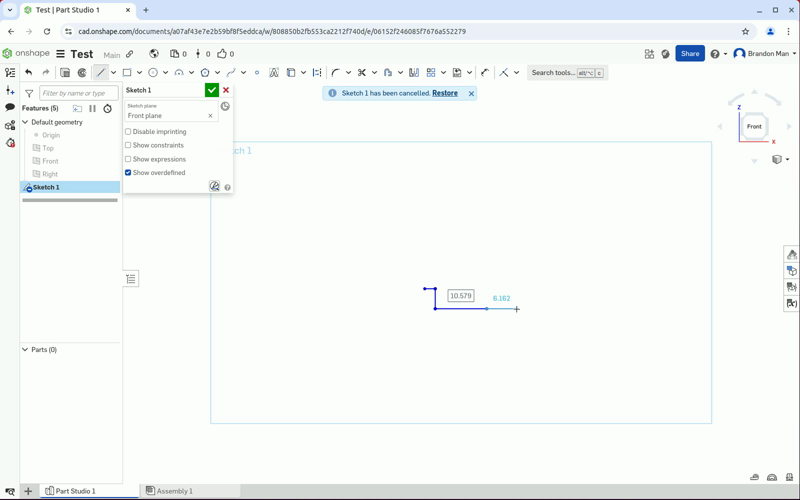
mouse_move(486, 288)
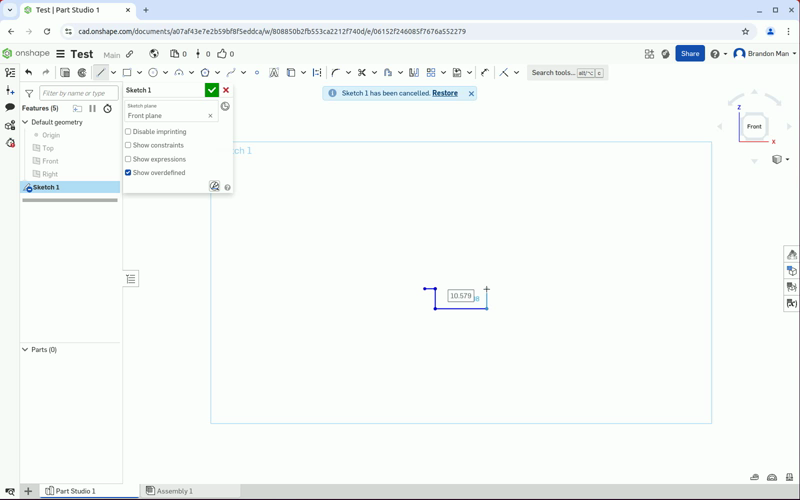
click(486, 288)
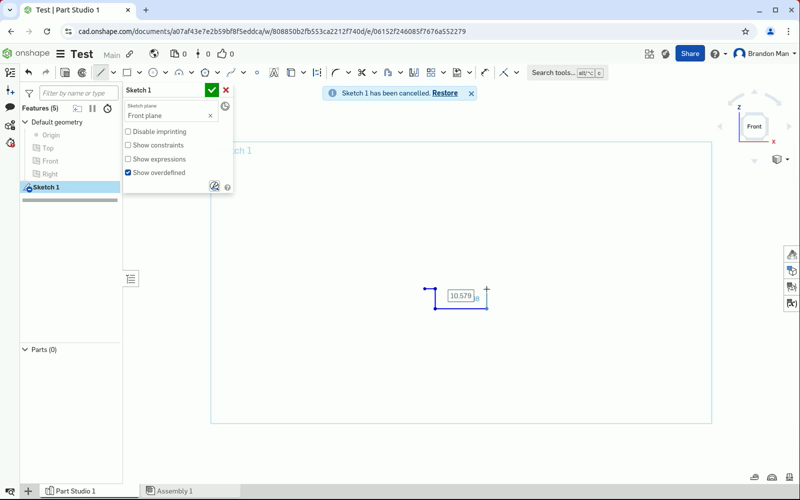
key_up(shift)
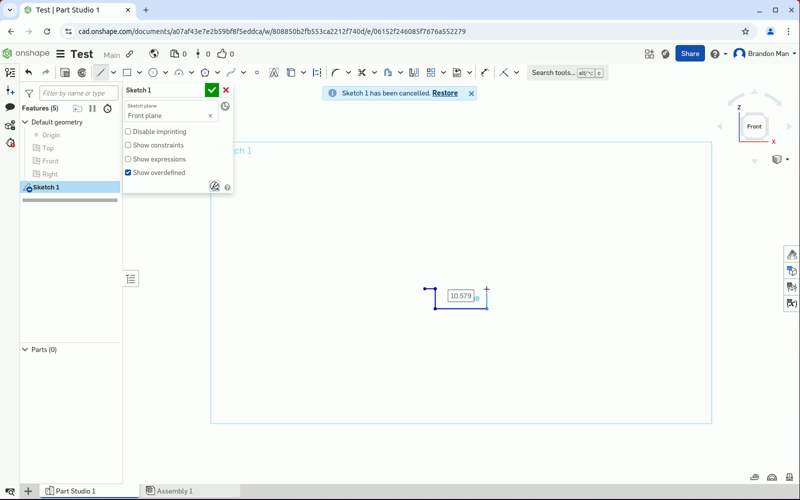
key_down(shift)
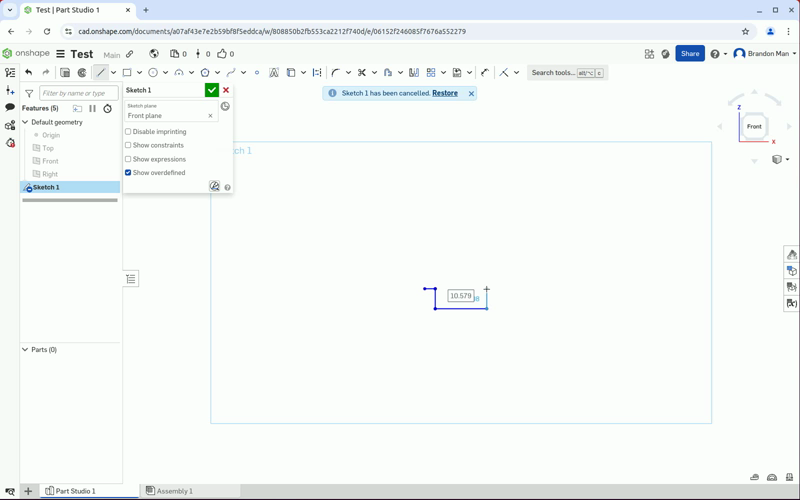
mouse_move(516, 288)
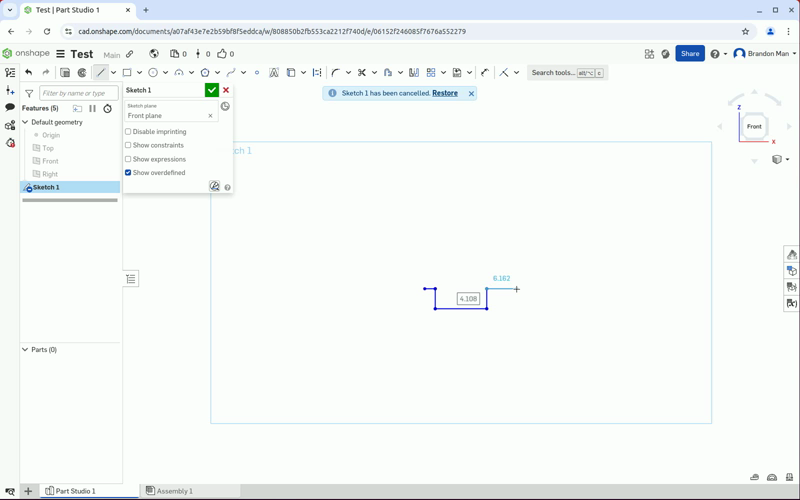
mouse_move(497, 288)
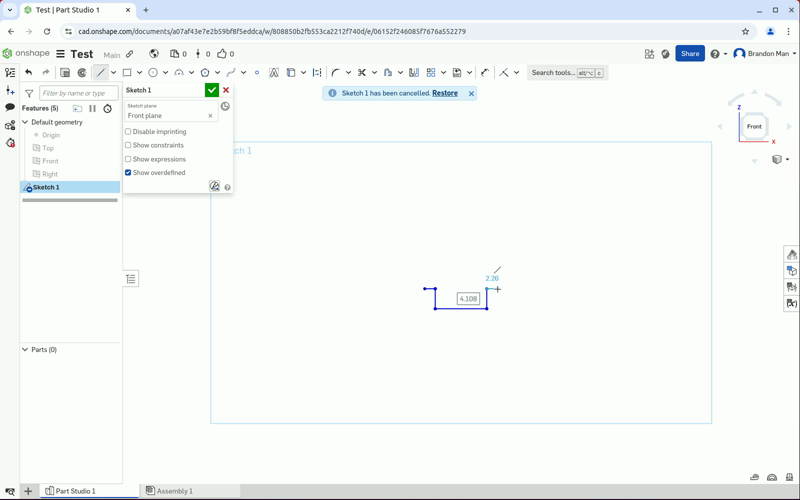
click(497, 288)
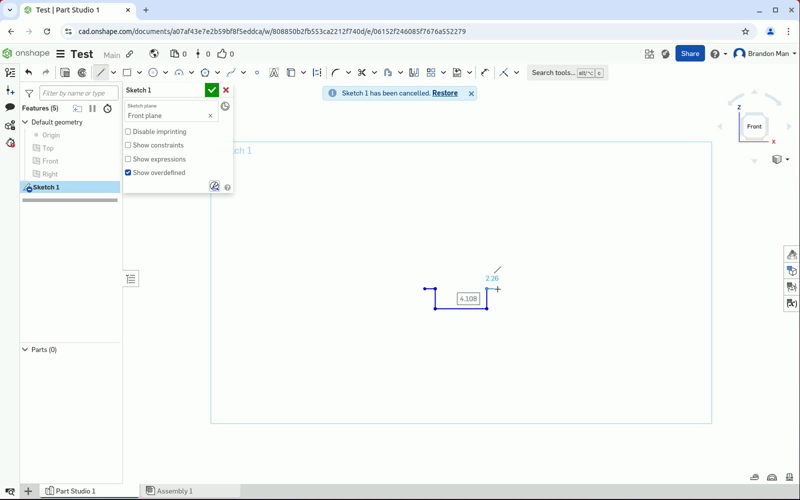
key_up(shift)
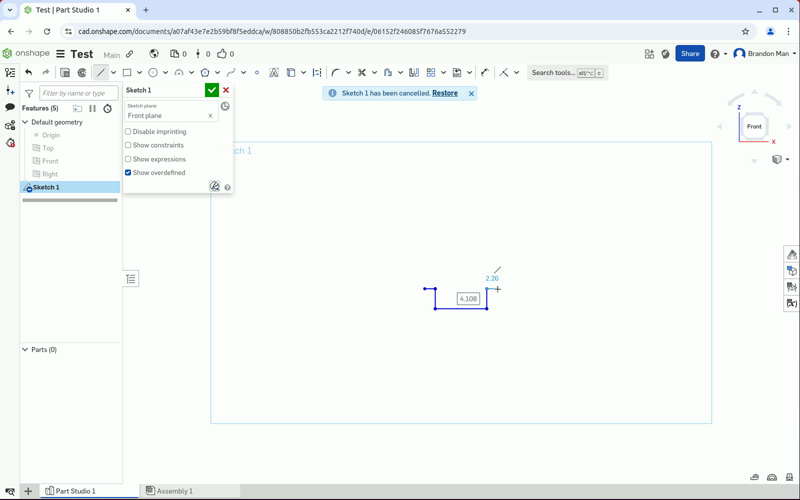
key_down(shift)
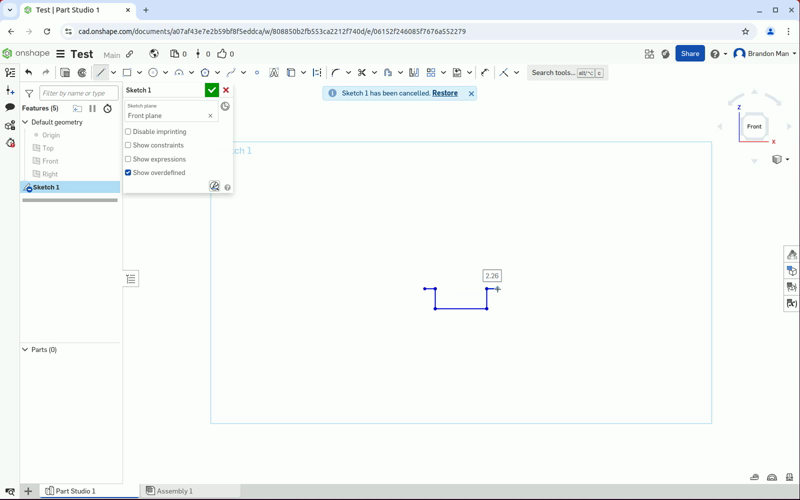
mouse_move(527, 288)
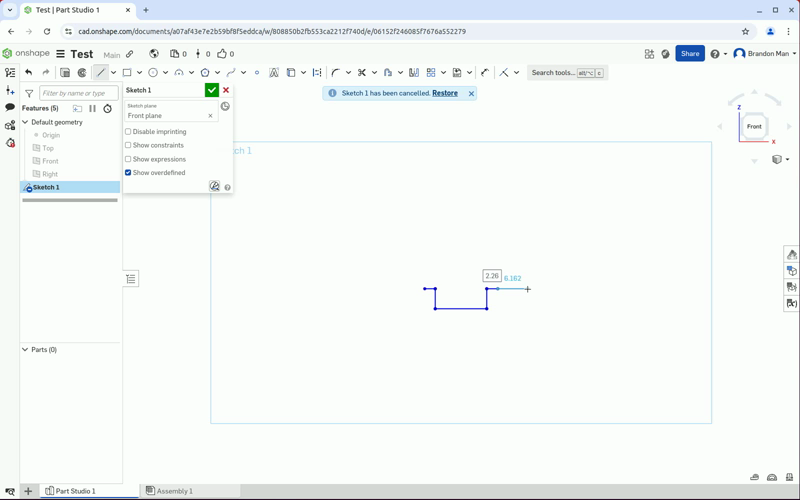
mouse_move(497, 281)
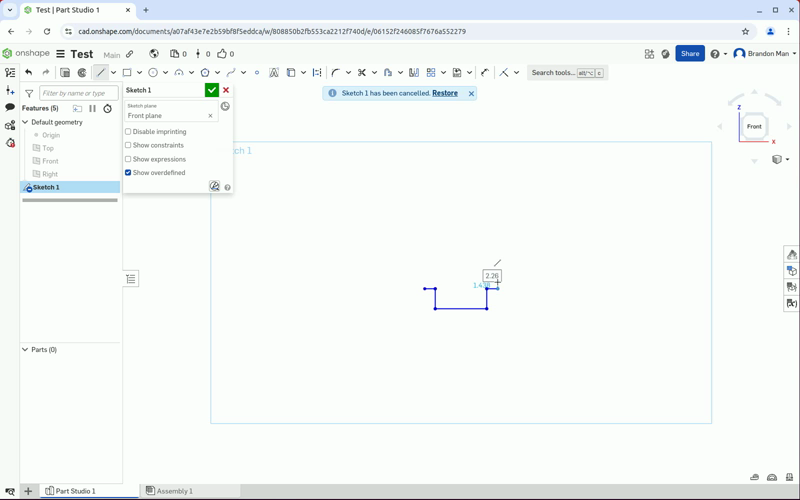
scroll(6)
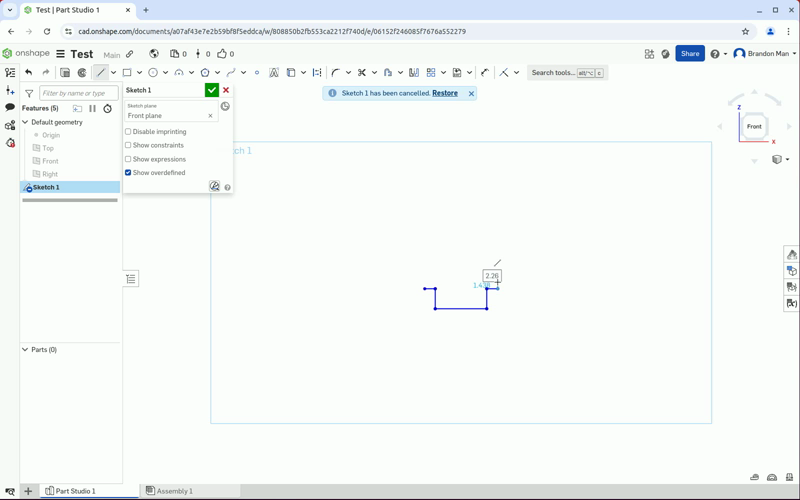
scroll(6)
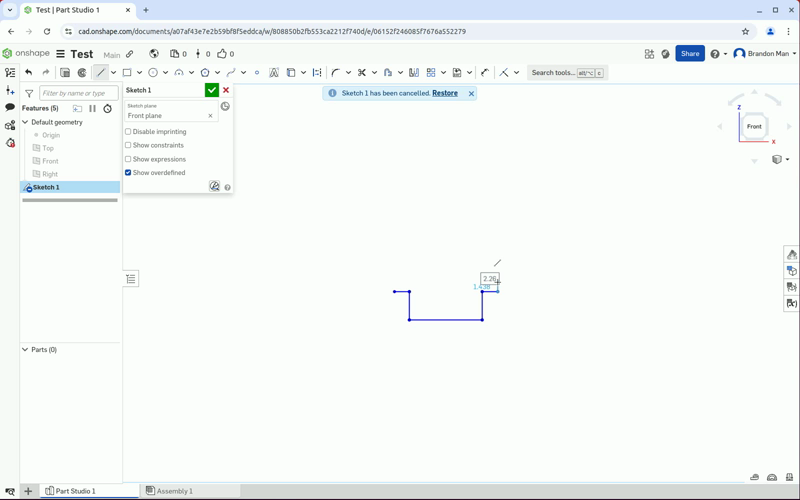
scroll(6)
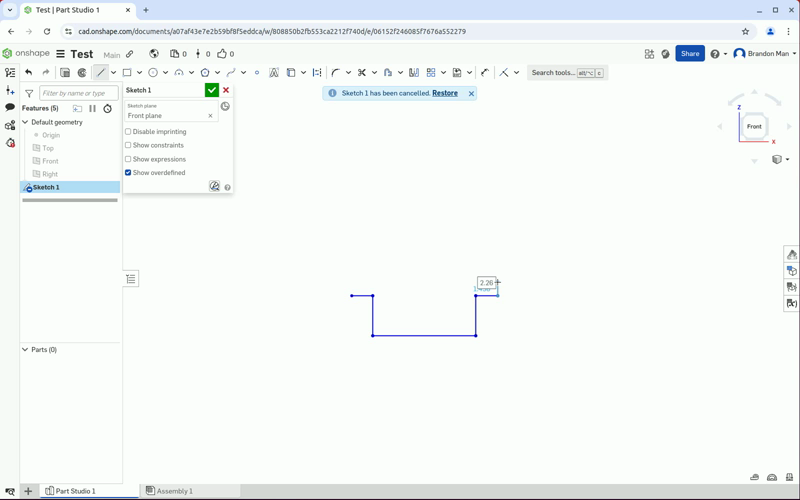
scroll(6)
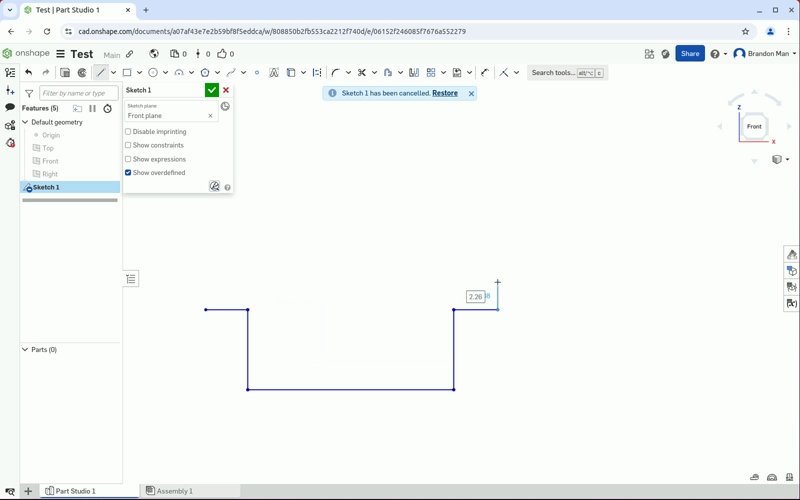
scroll(6)
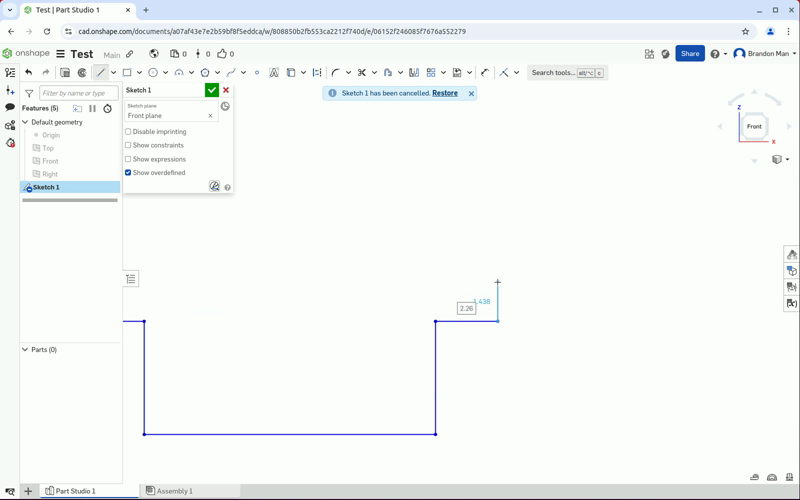
scroll(6)
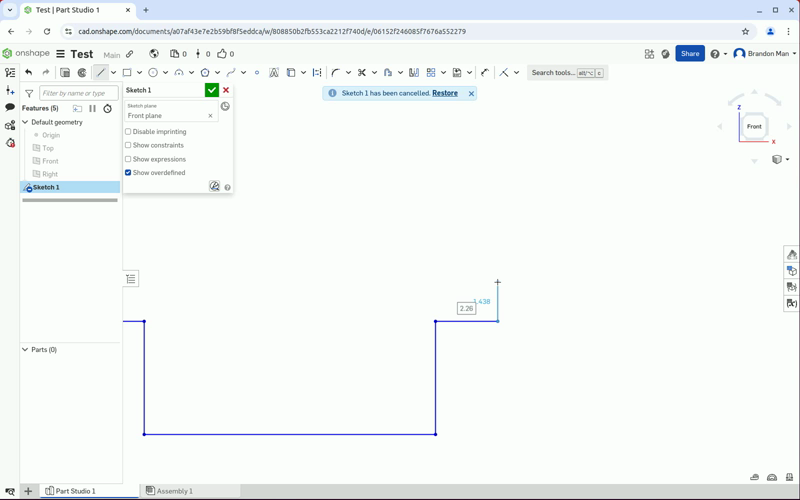
scroll(6)
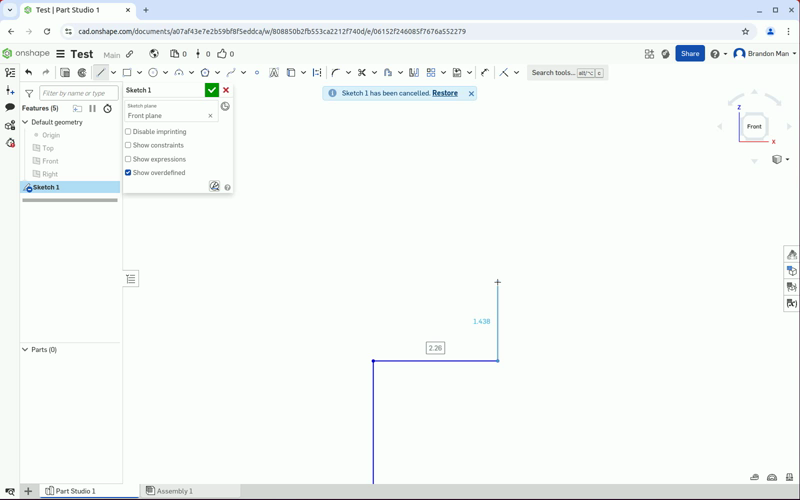
click(497, 281)
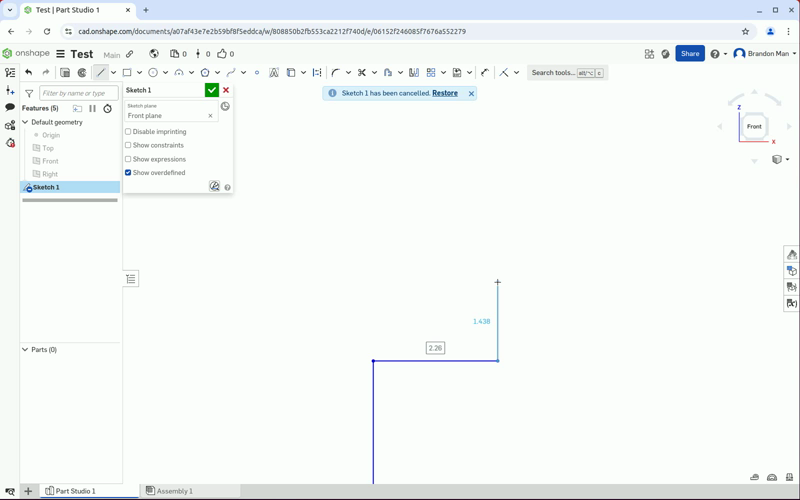
scroll(-6)
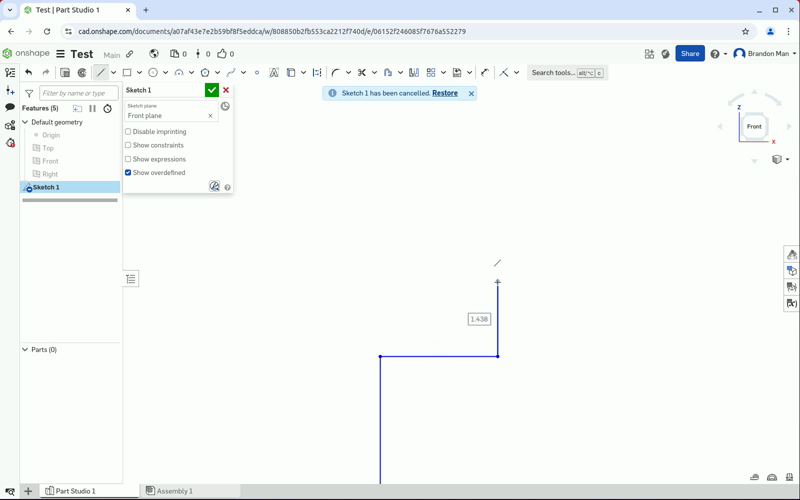
scroll(-6)
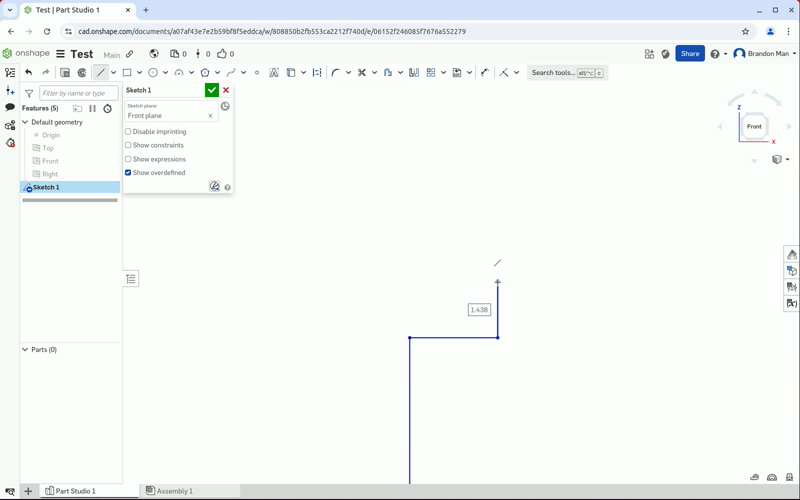
scroll(-6)
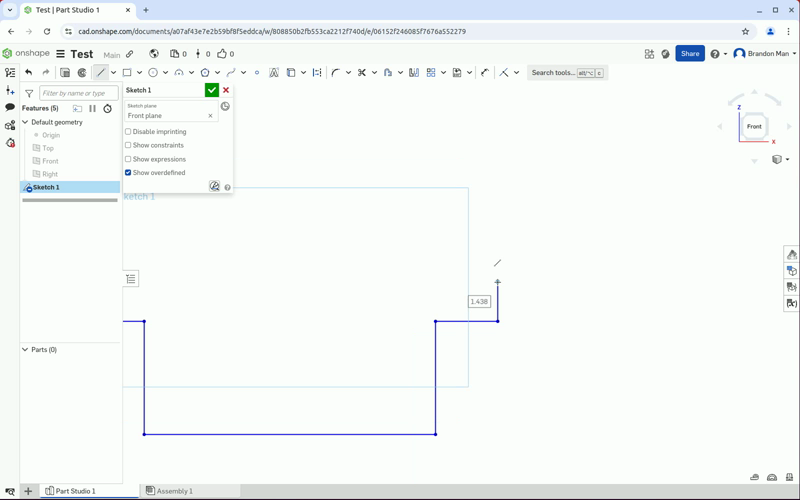
scroll(-6)
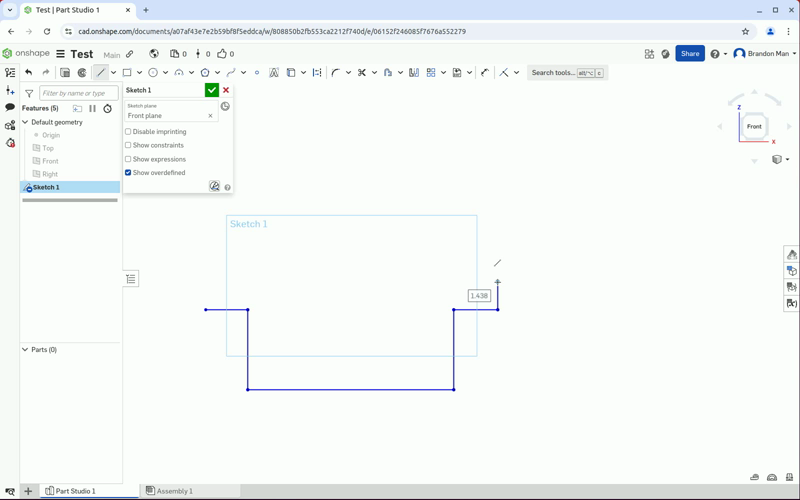
scroll(-6)
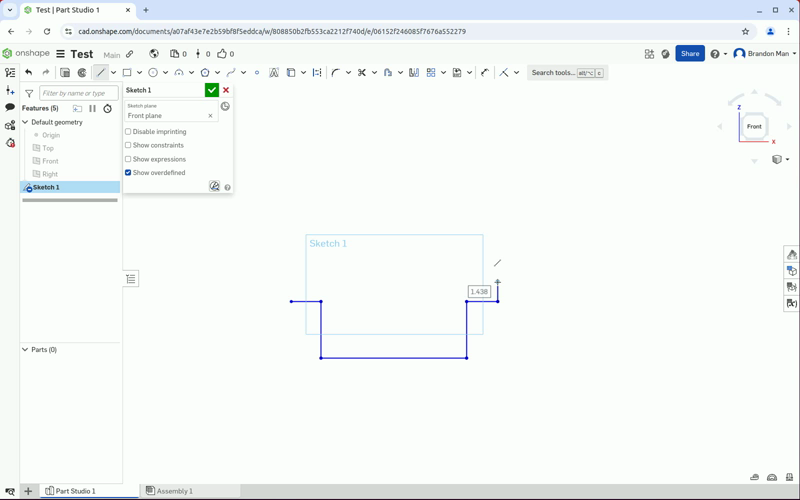
scroll(-6)
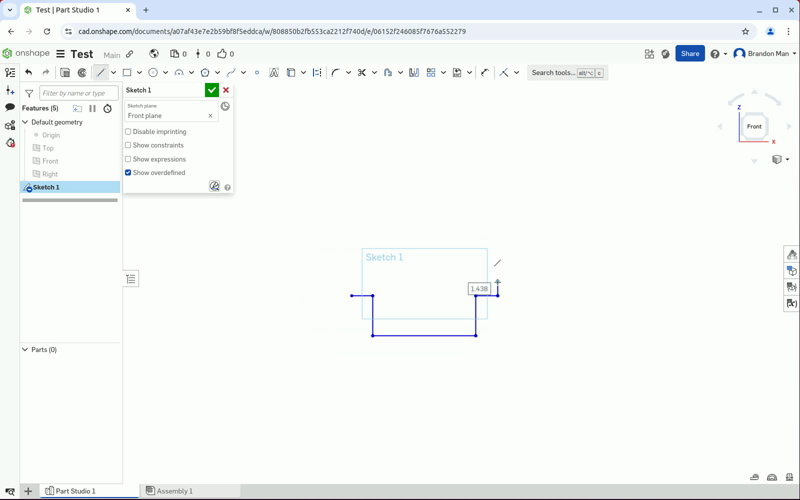
scroll(-6)
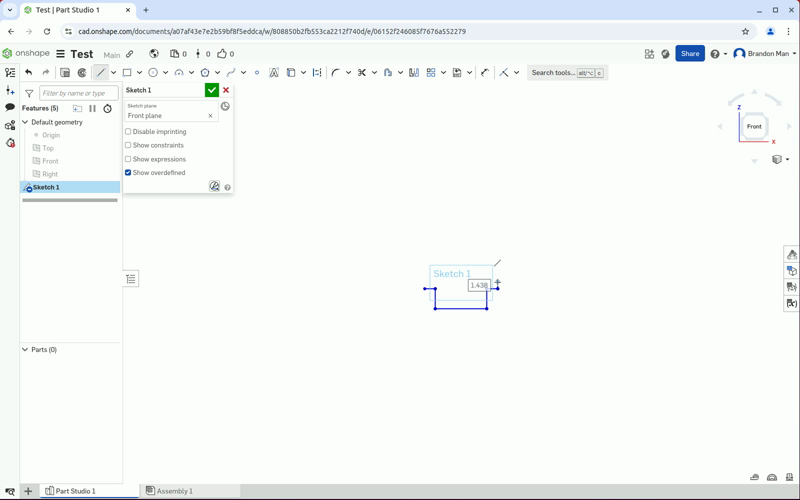
key_up(shift)
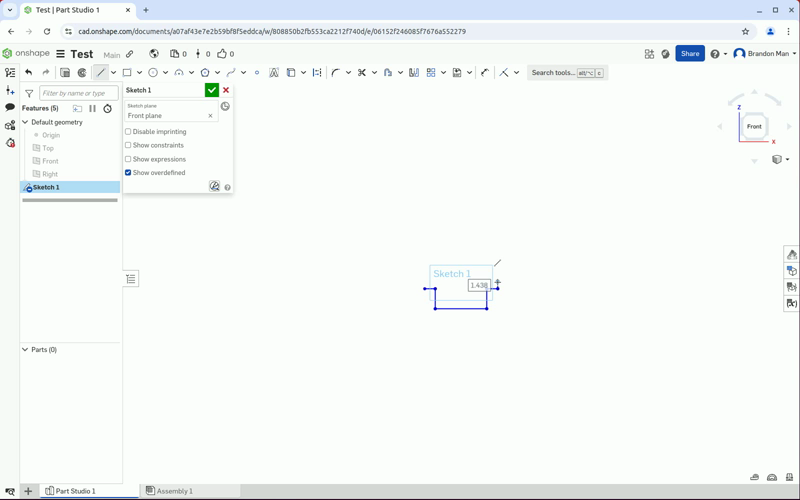
key_down(shift)
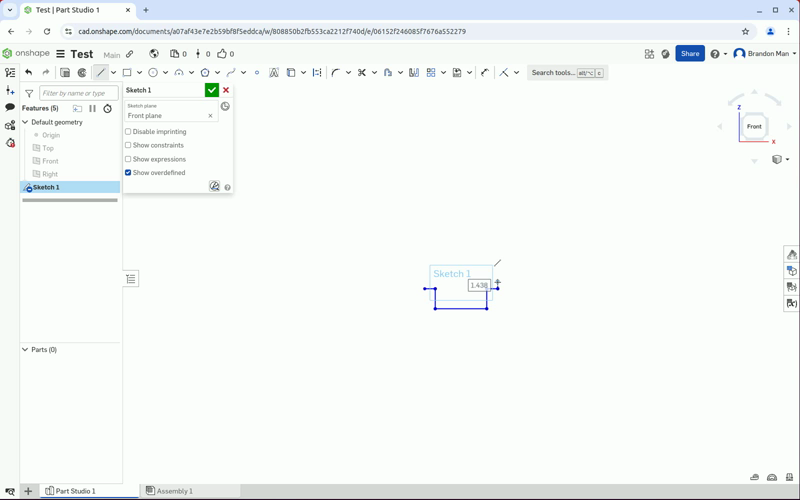
mouse_move(527, 281)
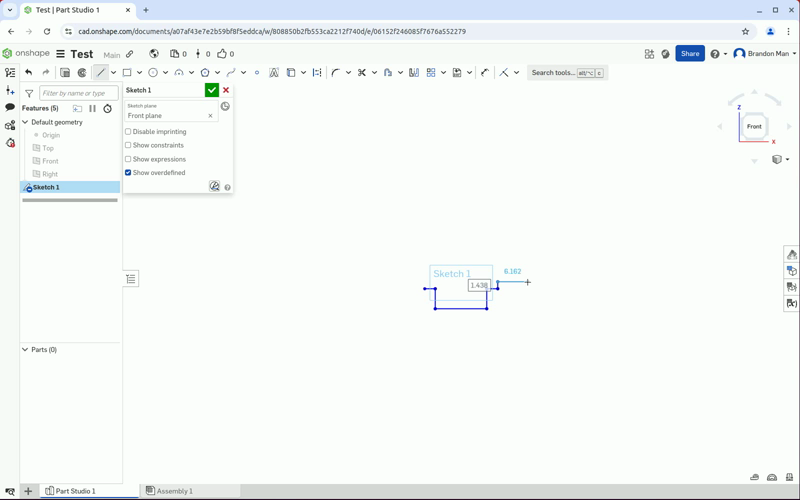
mouse_move(480, 281)
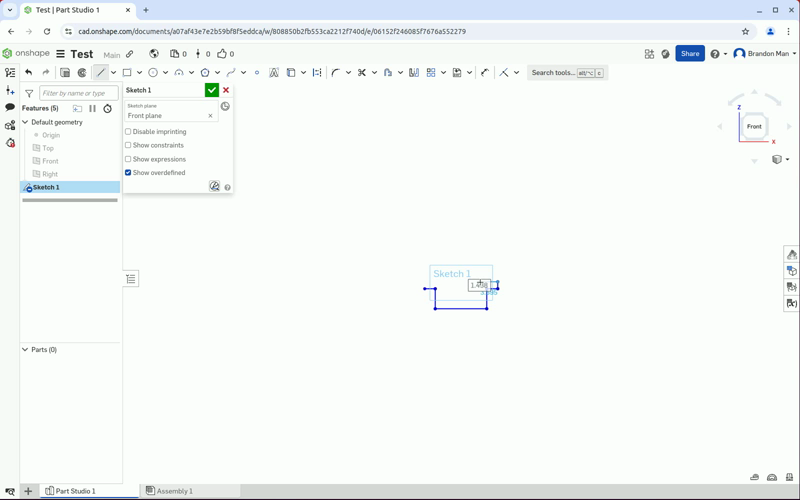
click(480, 281)
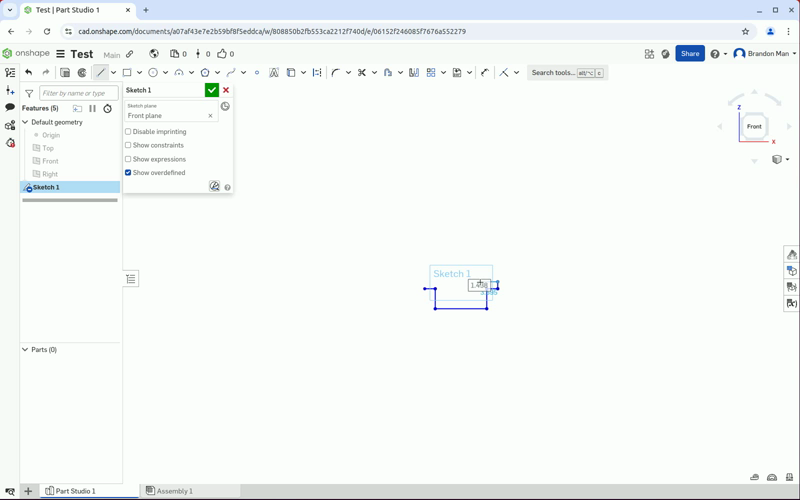
key_up(shift)
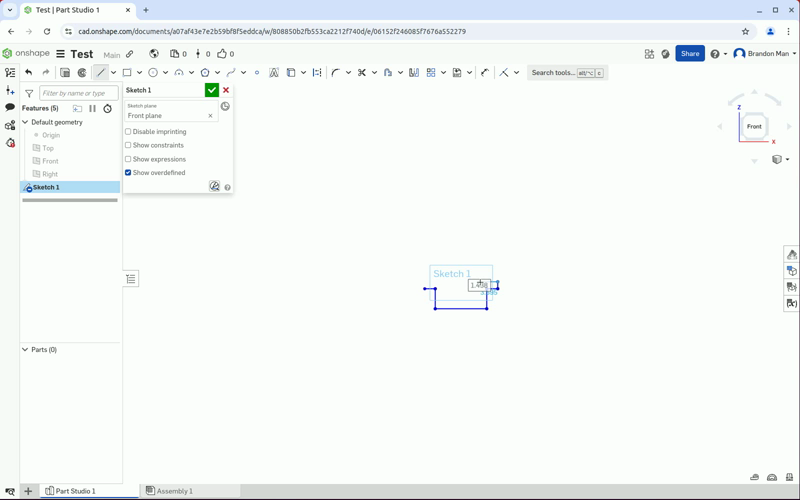
key_down(shift)
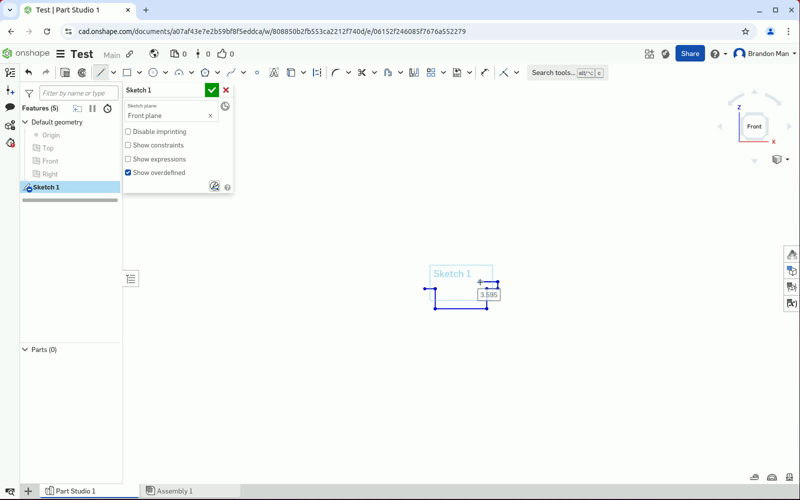
mouse_move(510, 281)
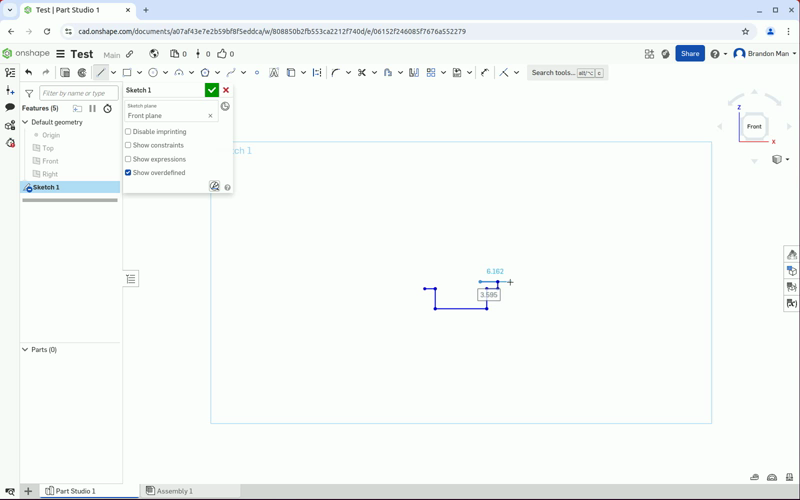
mouse_move(442, 281)
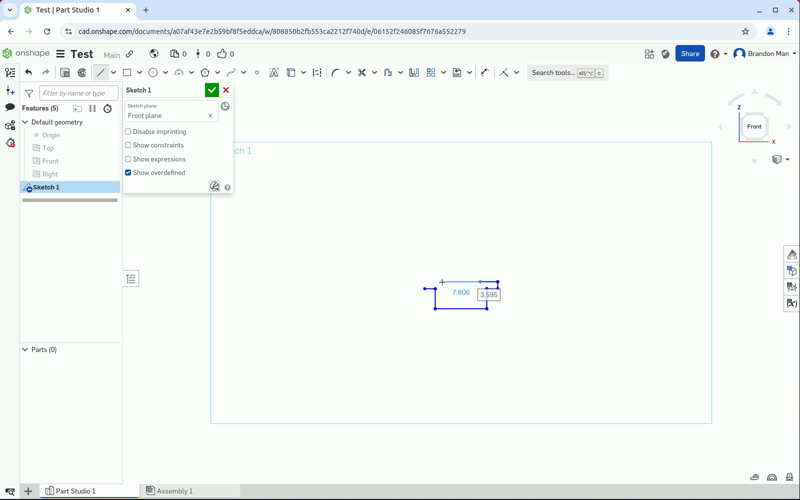
click(442, 281)
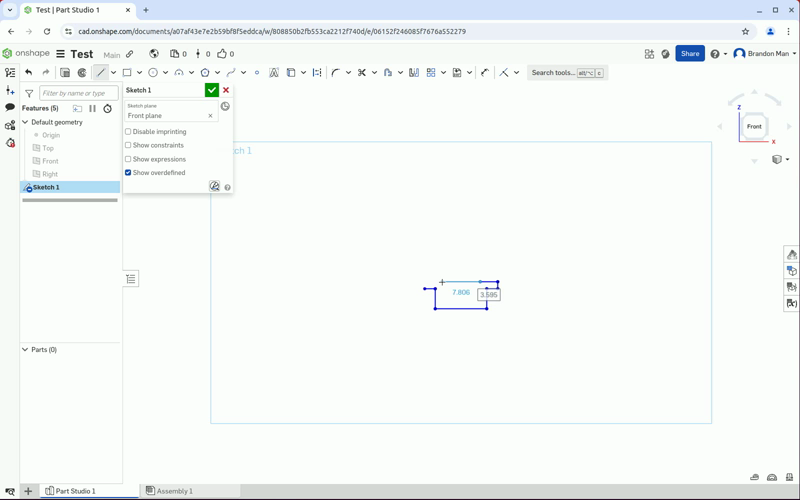
key_up(shift)
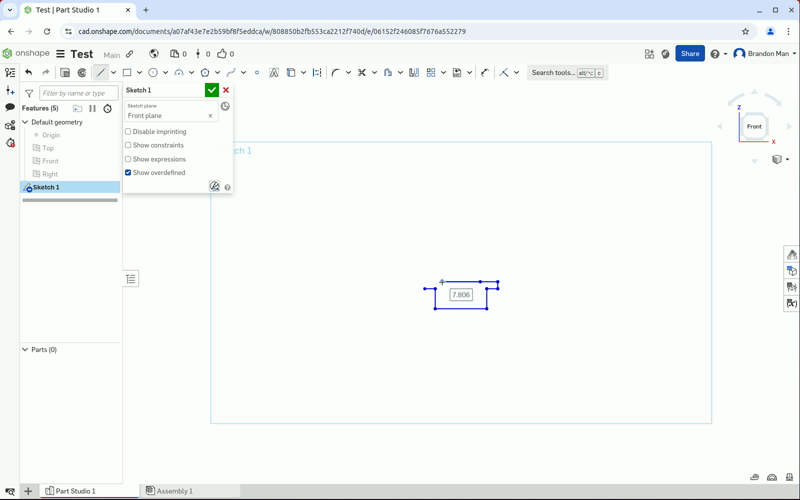
key_down(shift)
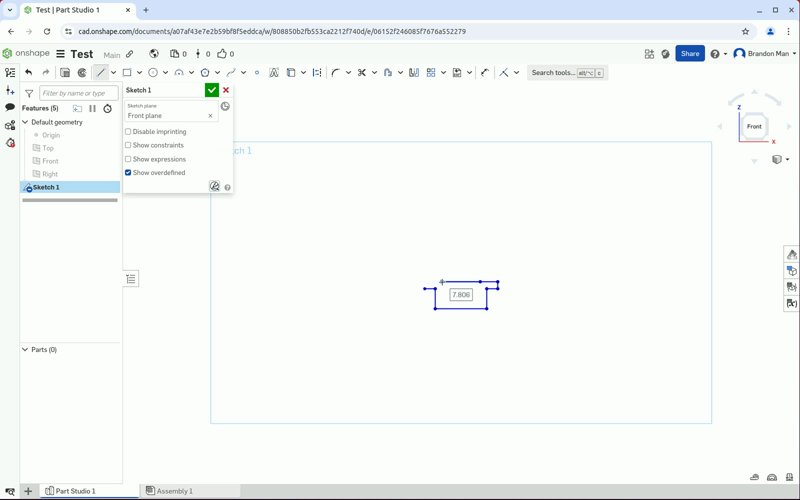
mouse_move(472, 281)
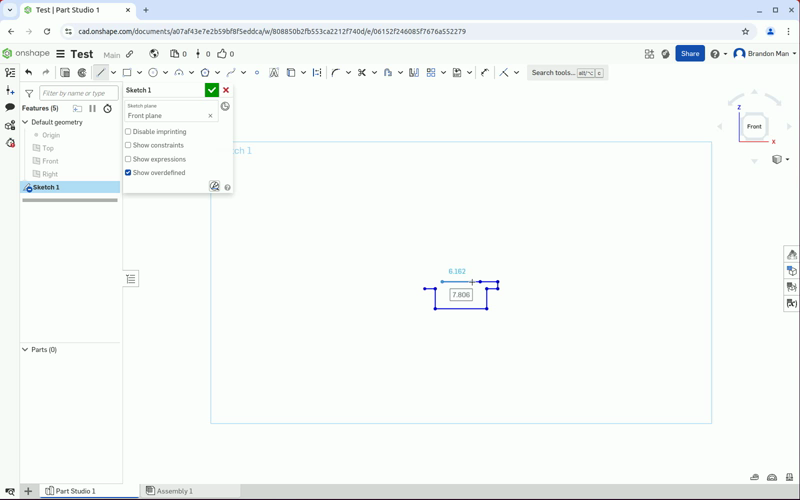
mouse_move(424, 281)
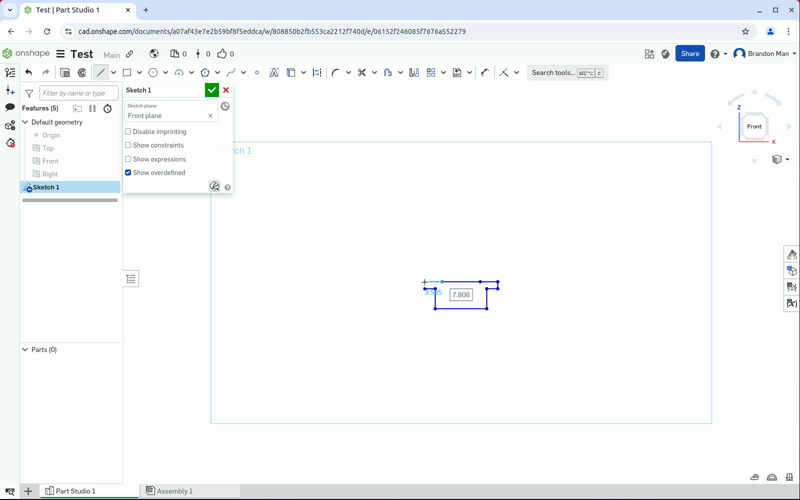
click(424, 281)
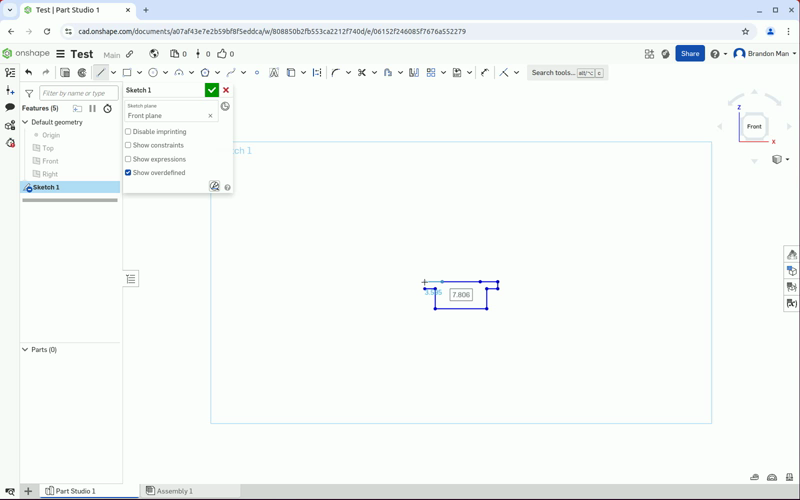
key_up(shift)
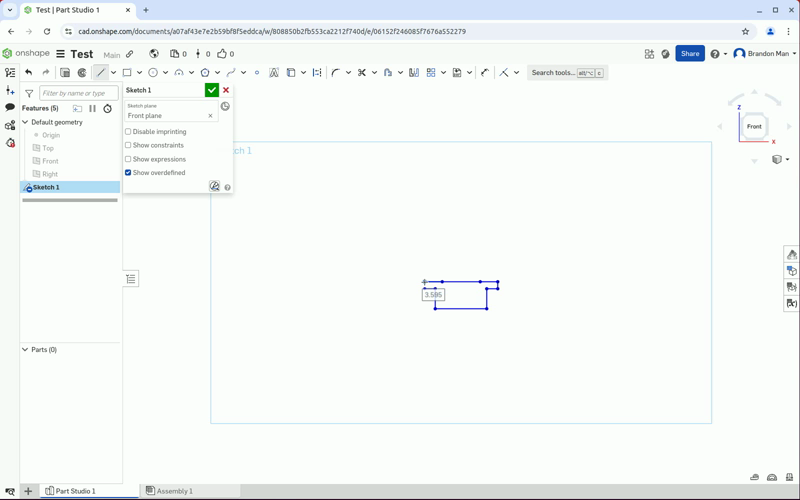
mouse_move(454, 281)
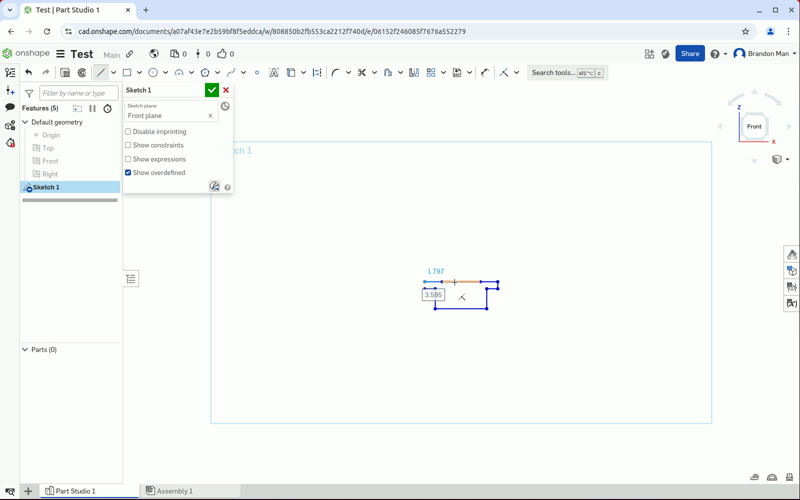
key_down(shift)
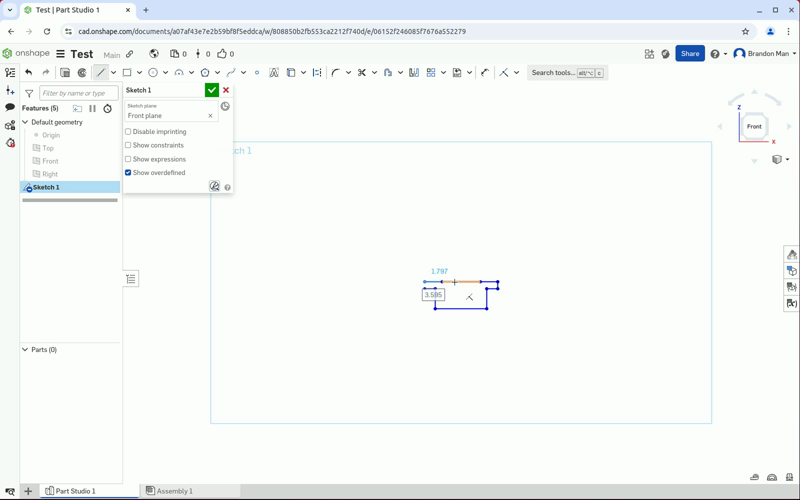
mouse_move(424, 288)
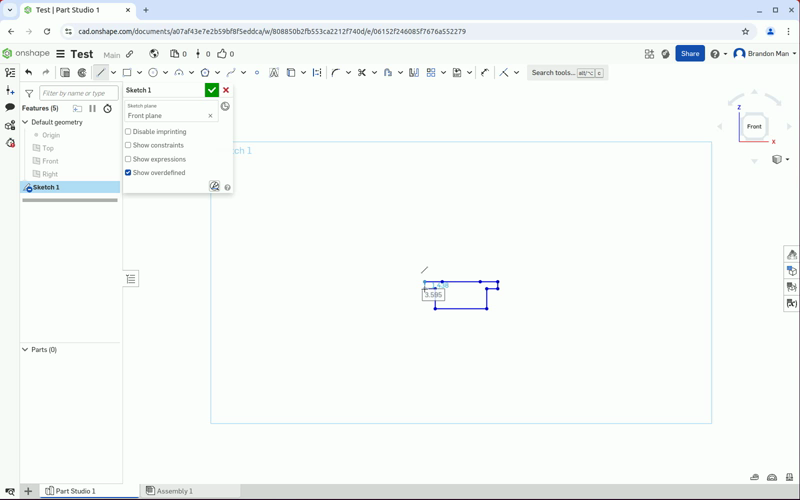
scroll(6)
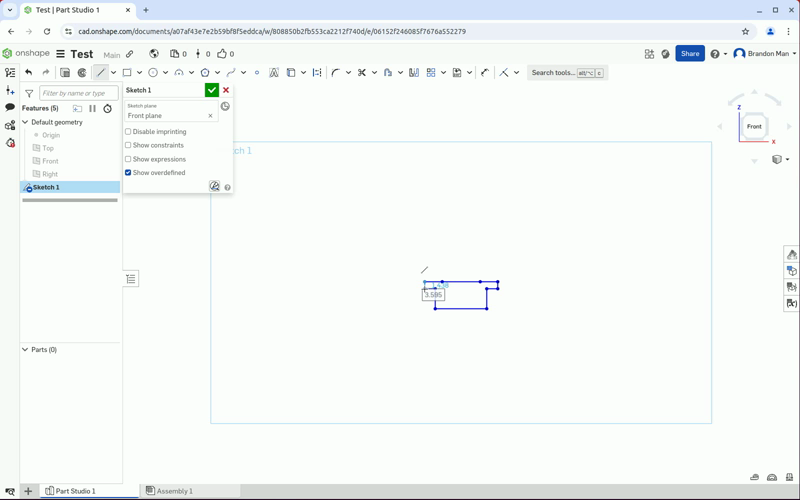
scroll(6)
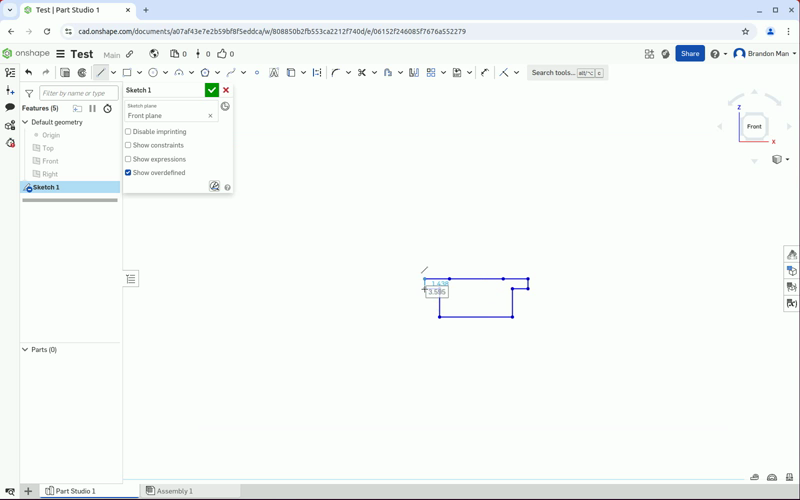
scroll(6)
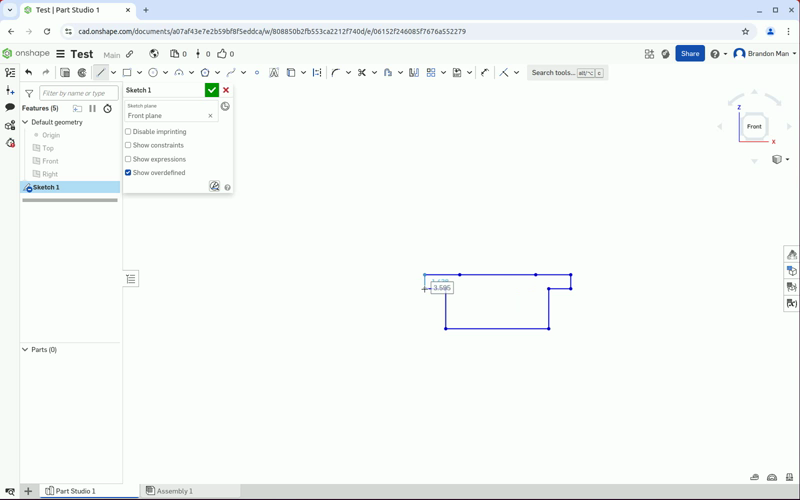
scroll(6)
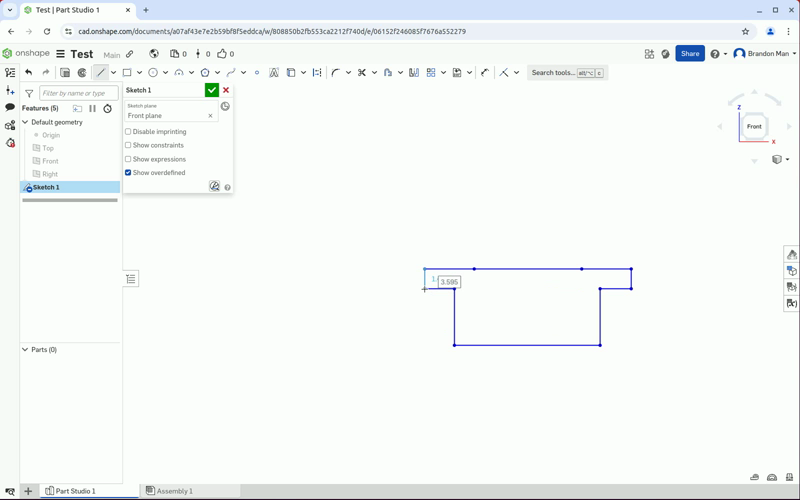
scroll(6)
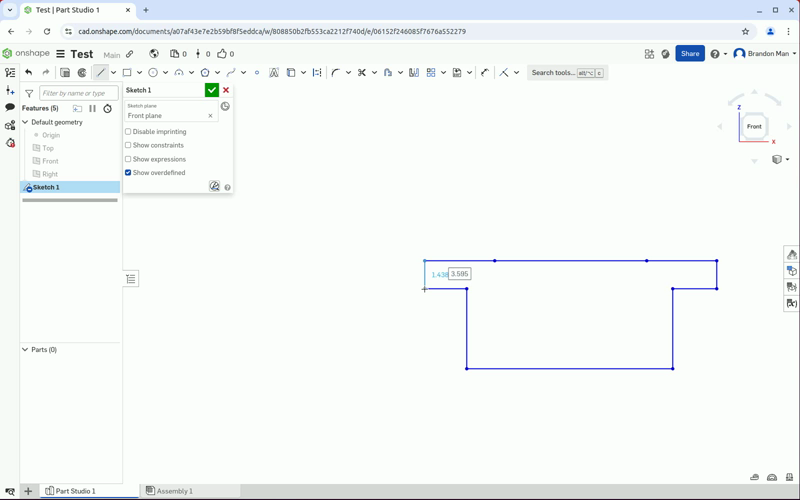
scroll(6)
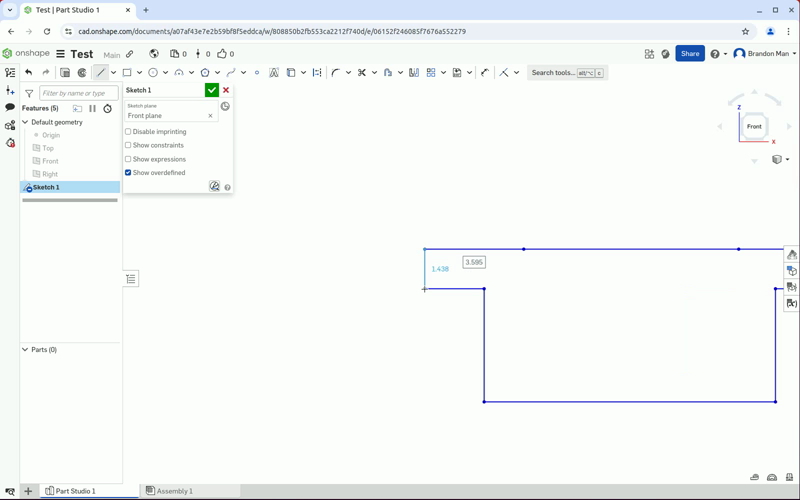
scroll(6)
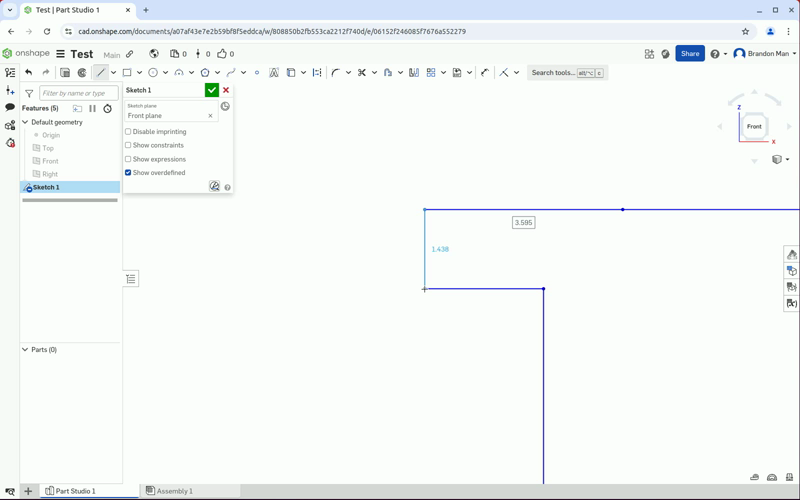
key_up(shift)
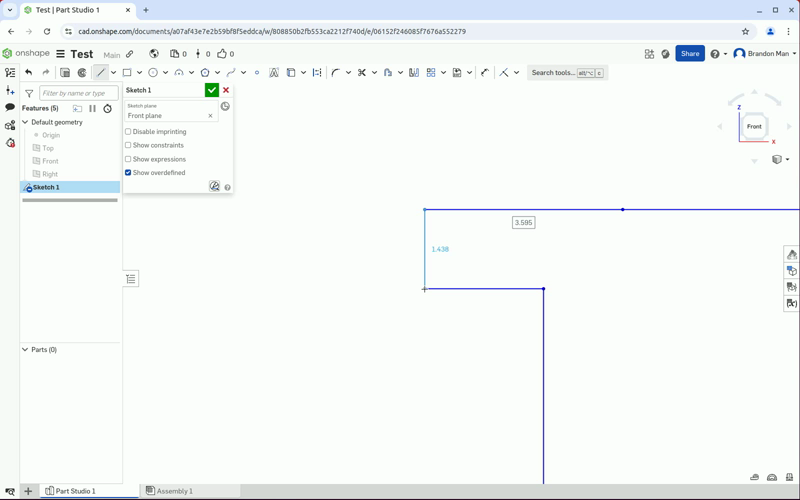
click(424, 288)
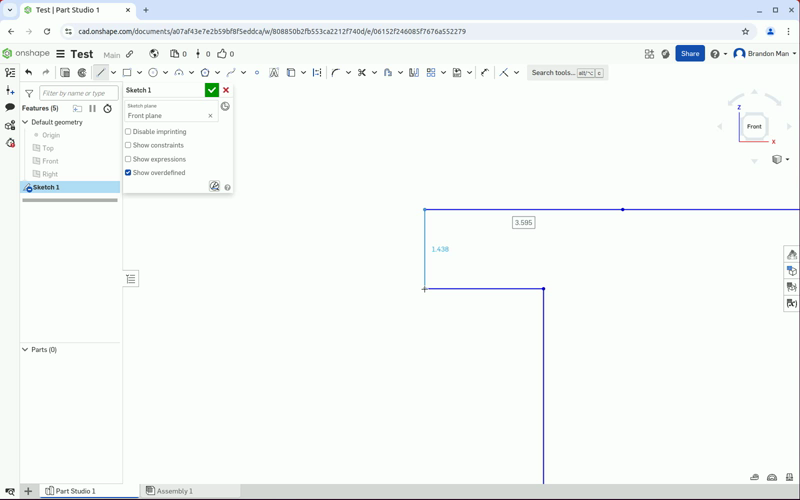
scroll(-6)
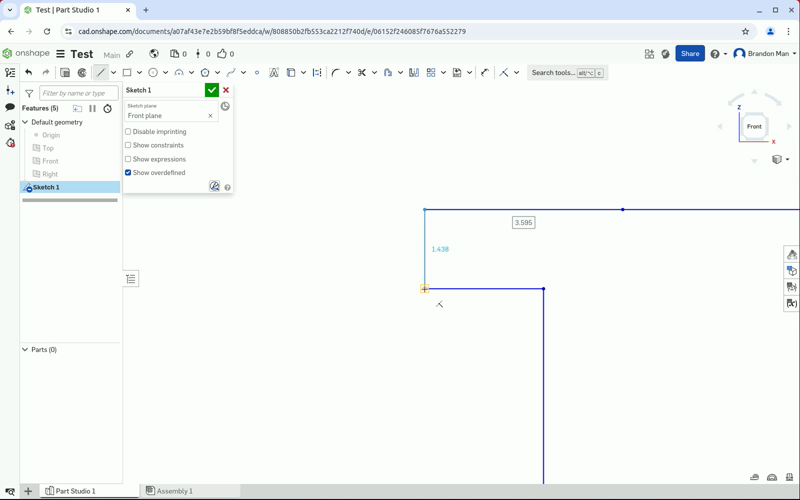
scroll(-6)
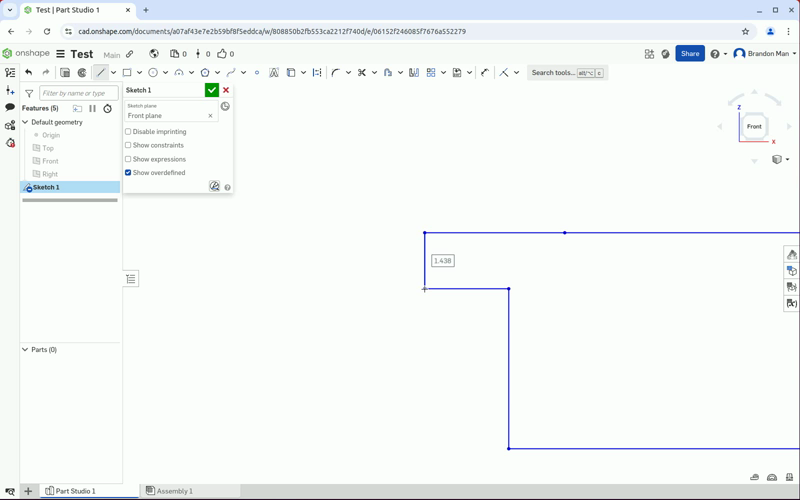
scroll(-6)
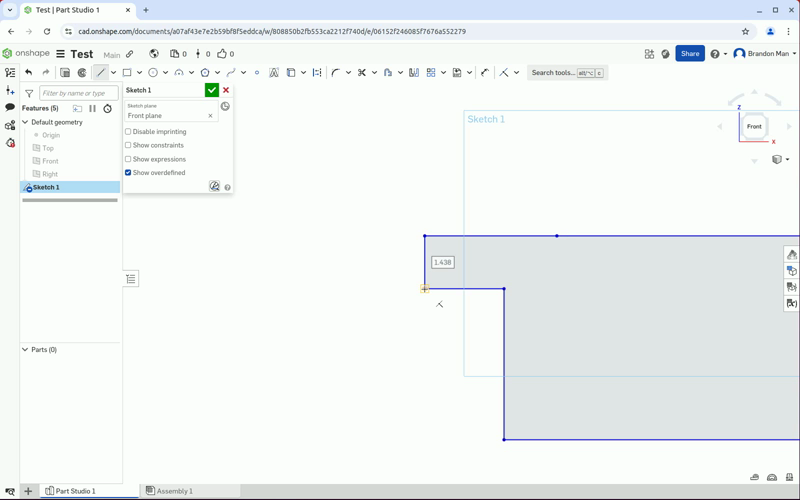
scroll(-6)
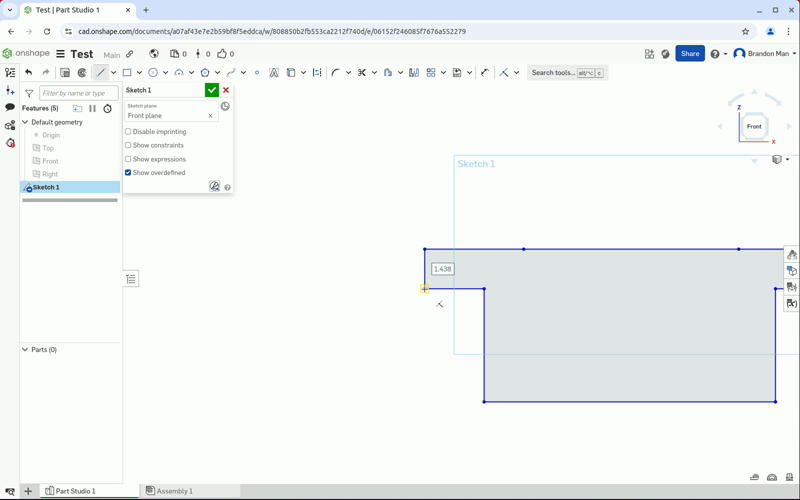
scroll(-6)
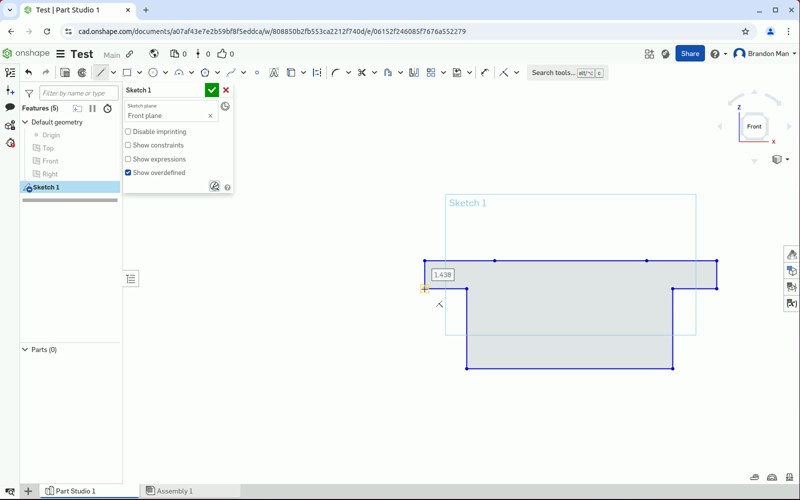
scroll(-6)
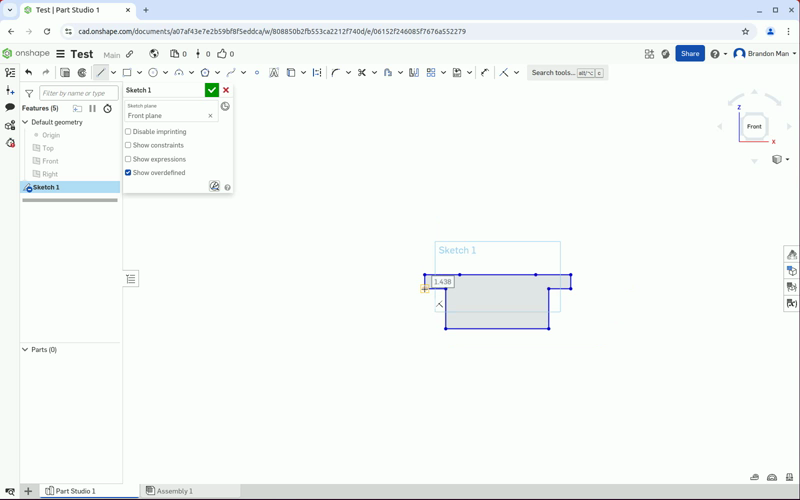
scroll(-6)
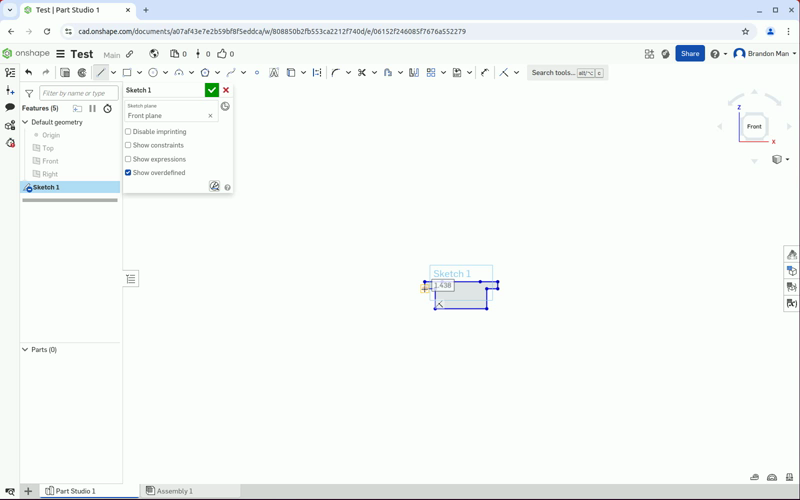
key(esc)
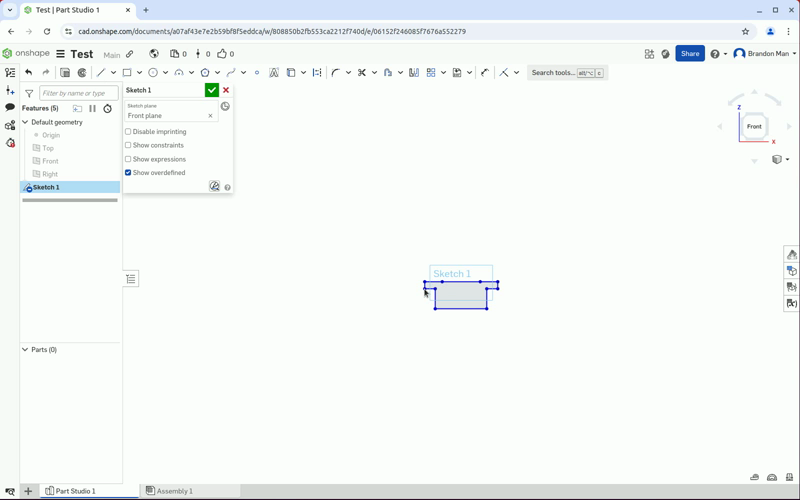
key(l)
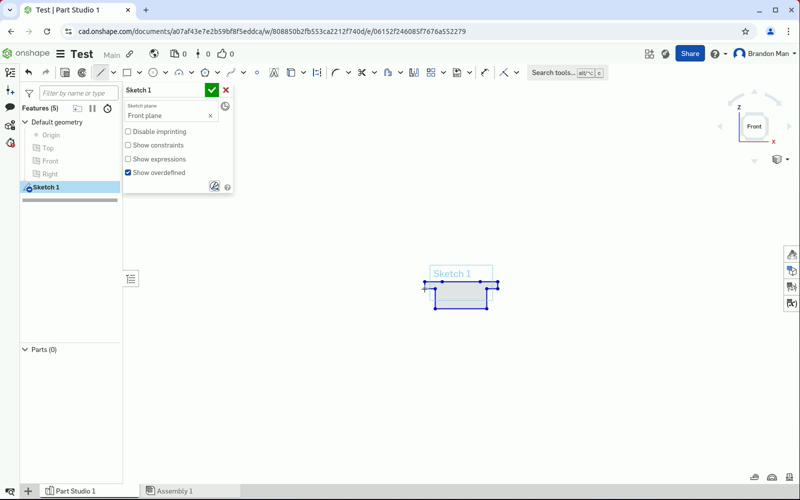
key_down(shift)
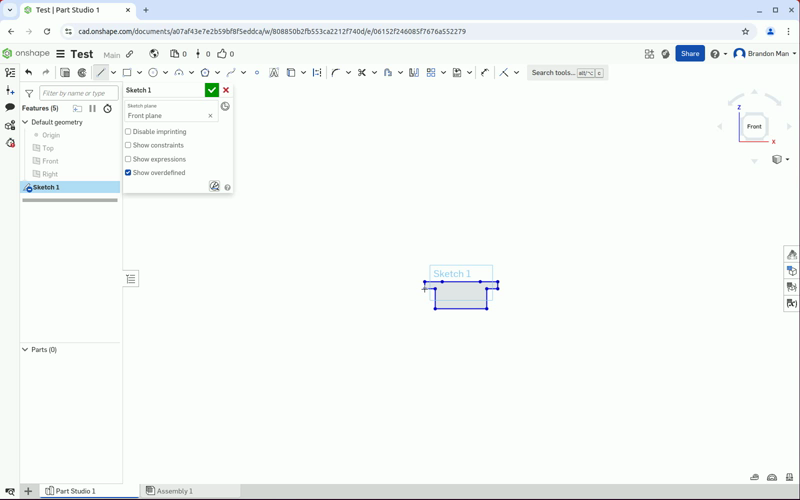
mouse_move(442, 301)
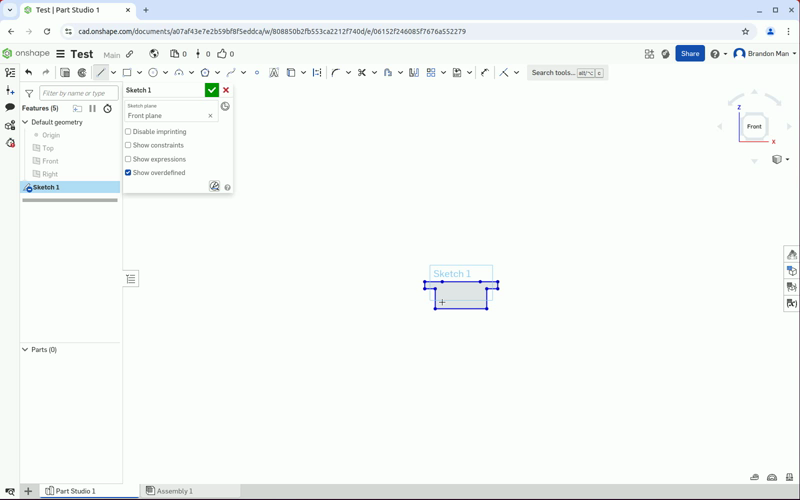
click(442, 301)
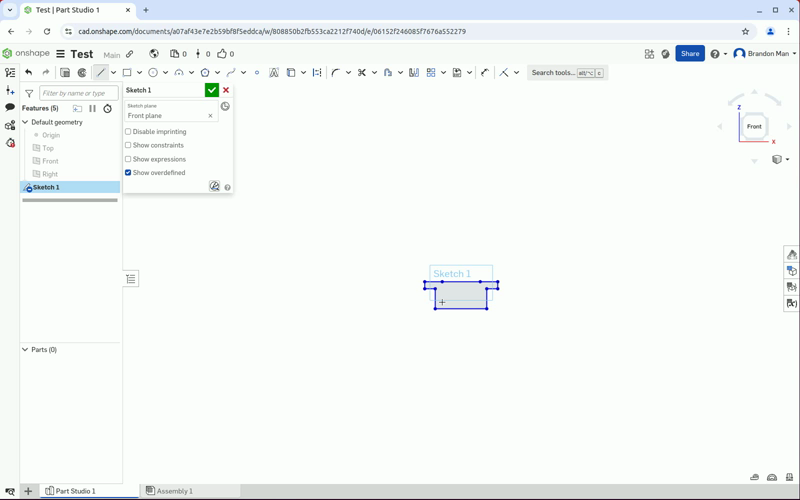
key_up(shift)
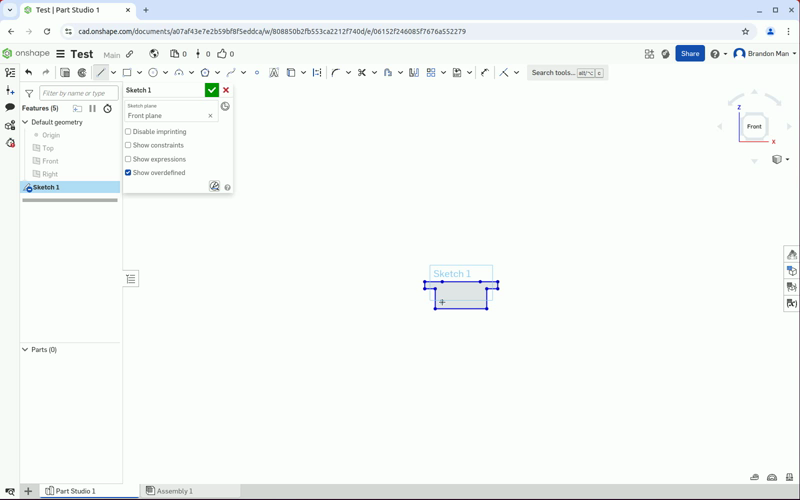
key_down(shift)
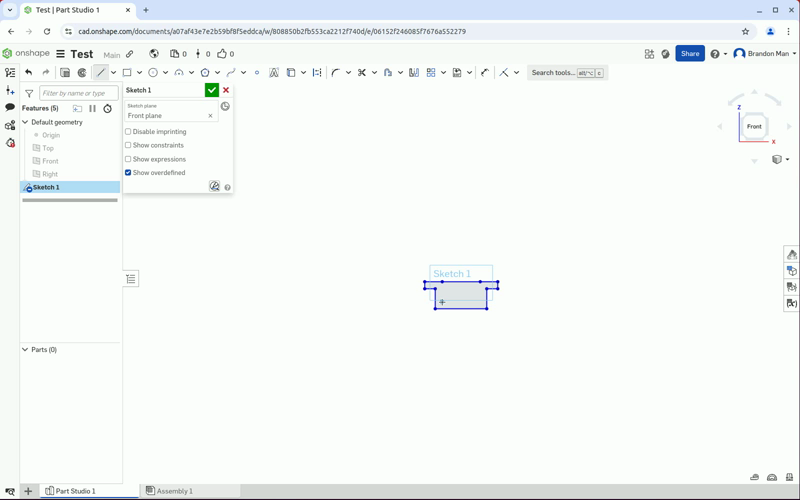
mouse_move(472, 301)
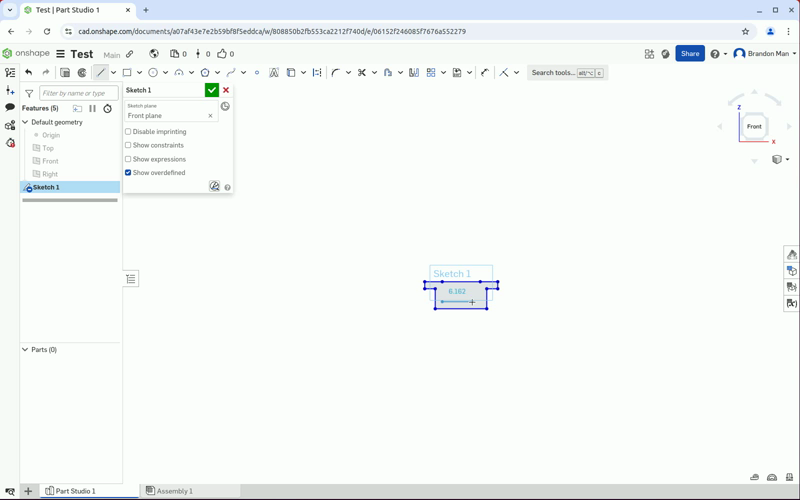
mouse_move(480, 301)
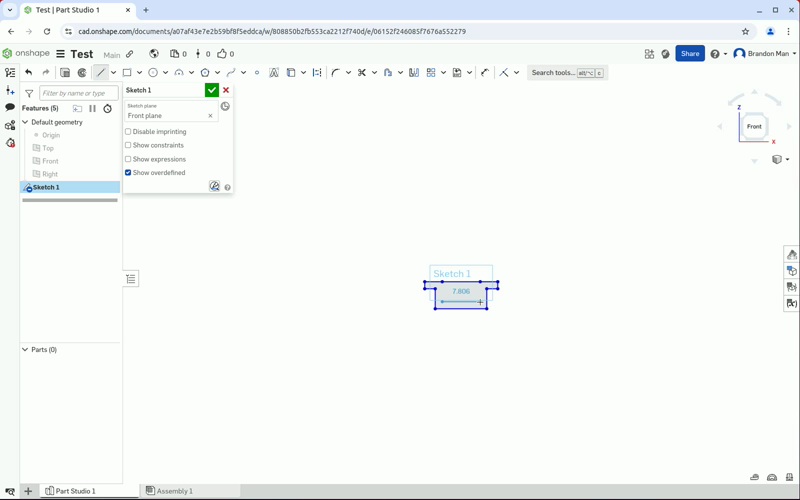
click(480, 301)
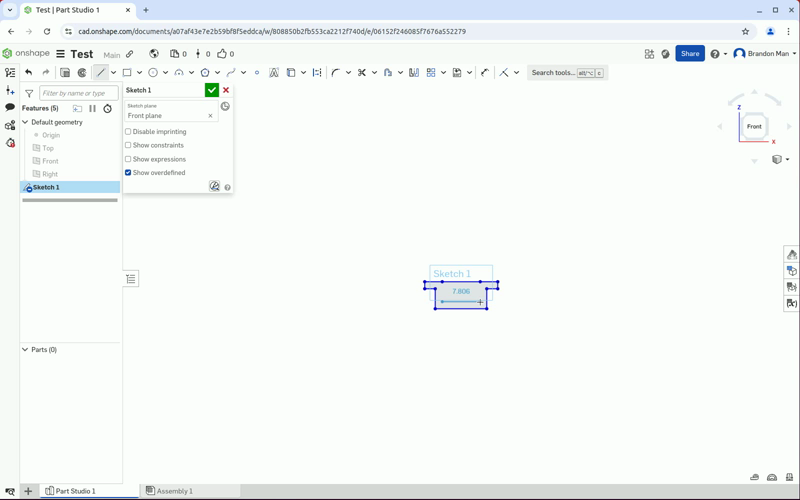
key_up(shift)
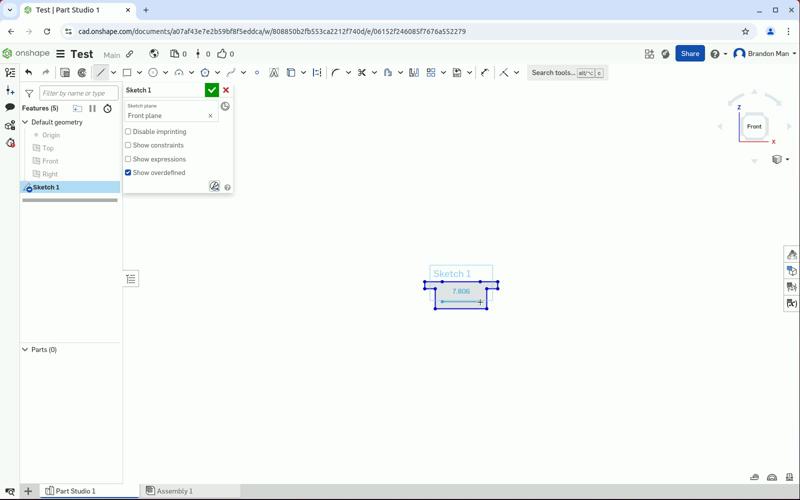
key_down(shift)
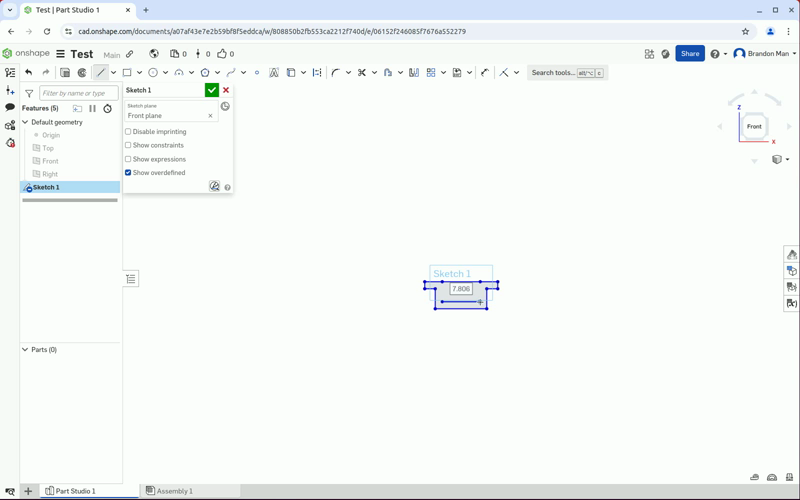
mouse_move(510, 301)
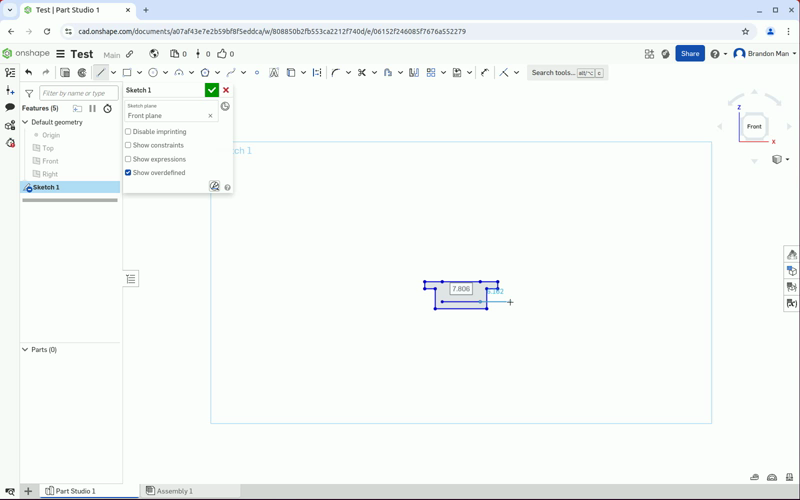
mouse_move(480, 288)
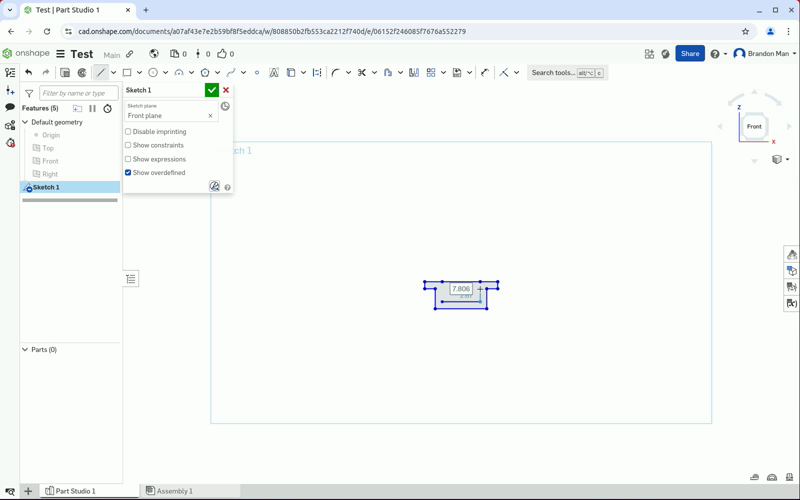
click(480, 288)
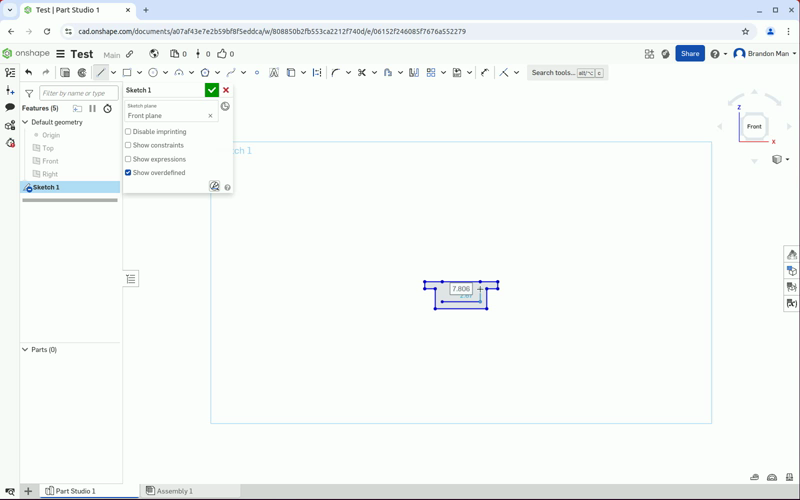
key_up(shift)
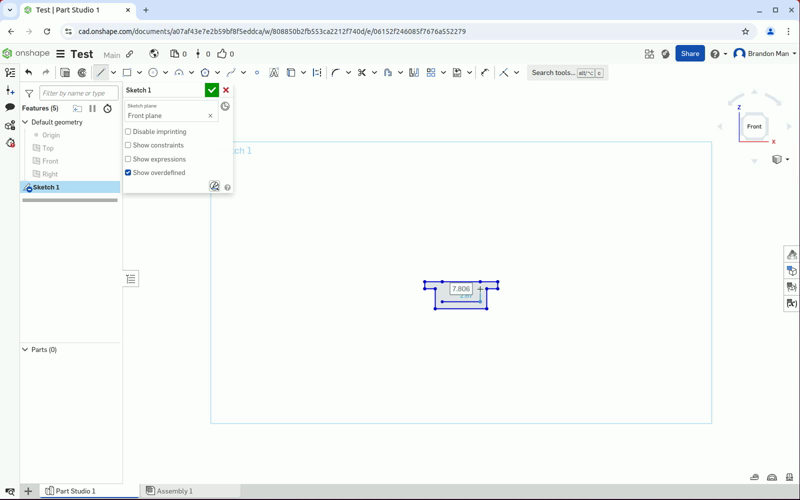
key_down(shift)
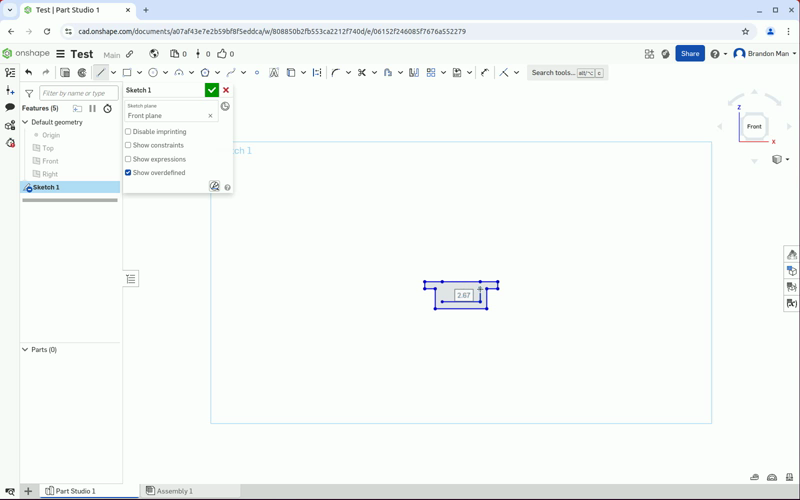
mouse_move(510, 288)
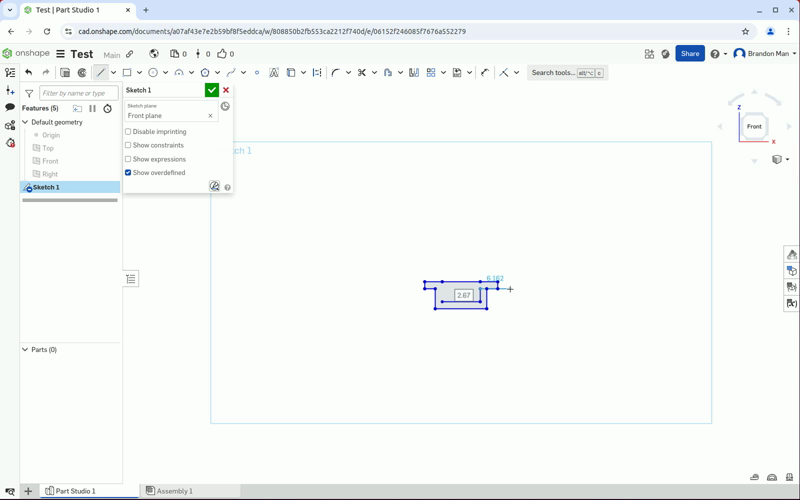
mouse_move(442, 288)
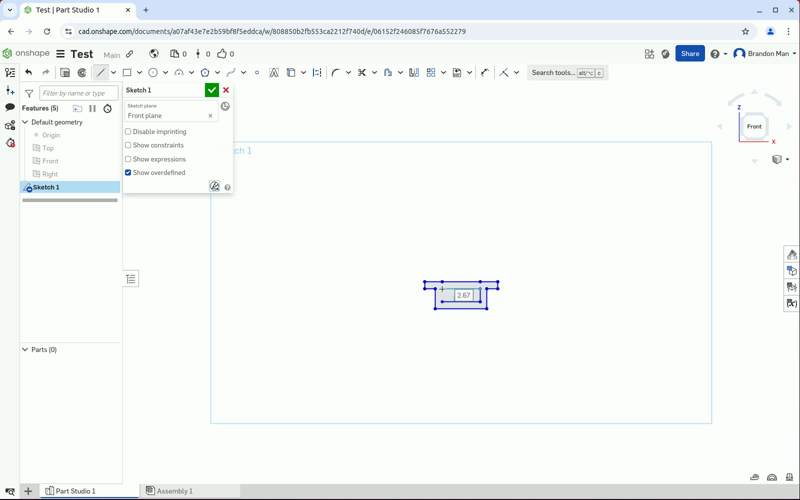
click(442, 288)
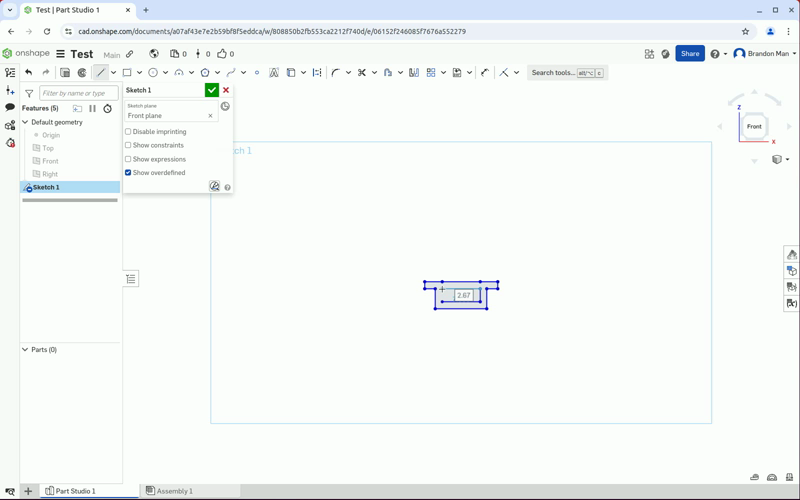
key_up(shift)
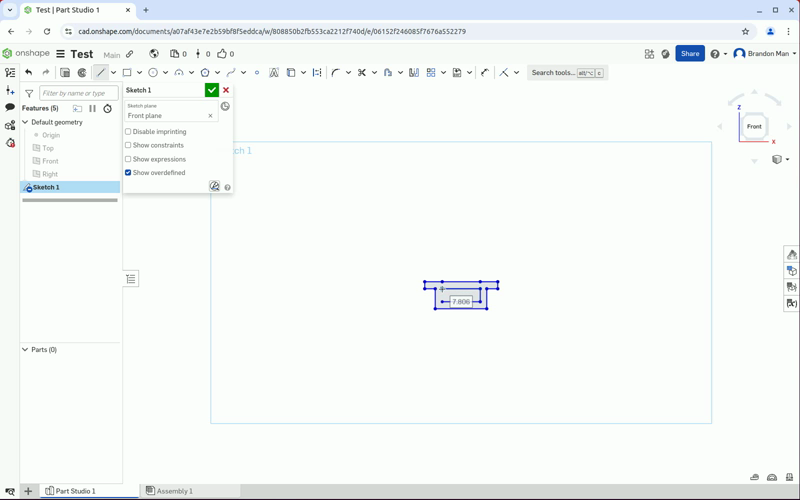
mouse_move(472, 288)
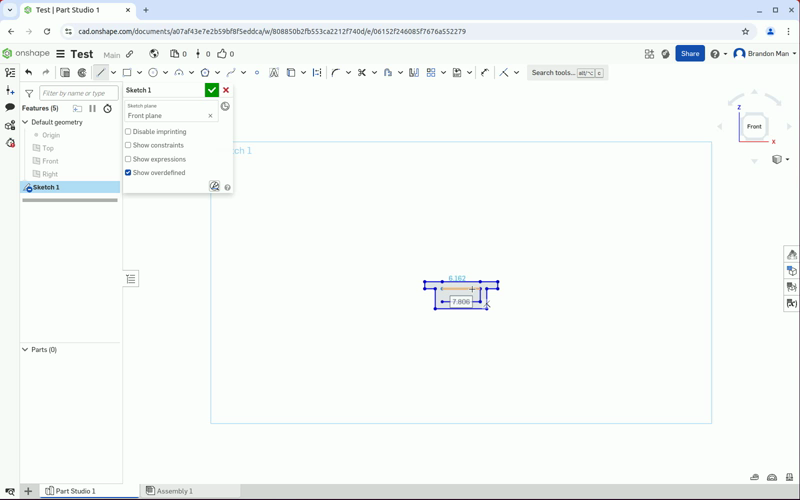
key_down(shift)
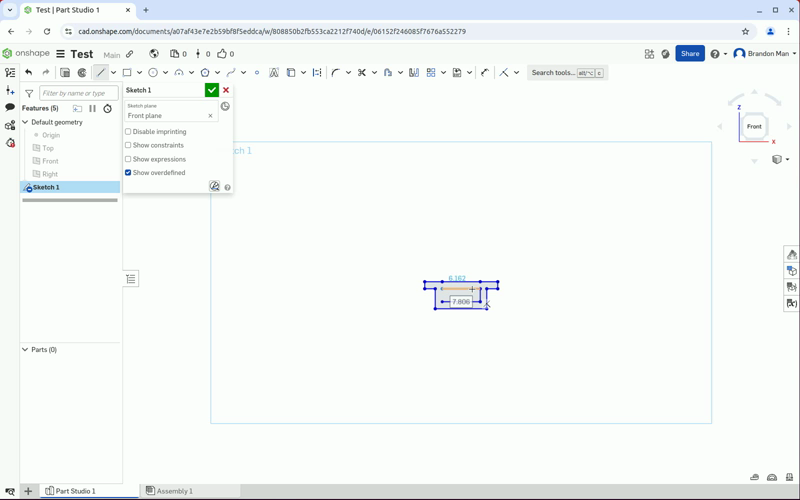
mouse_move(442, 301)
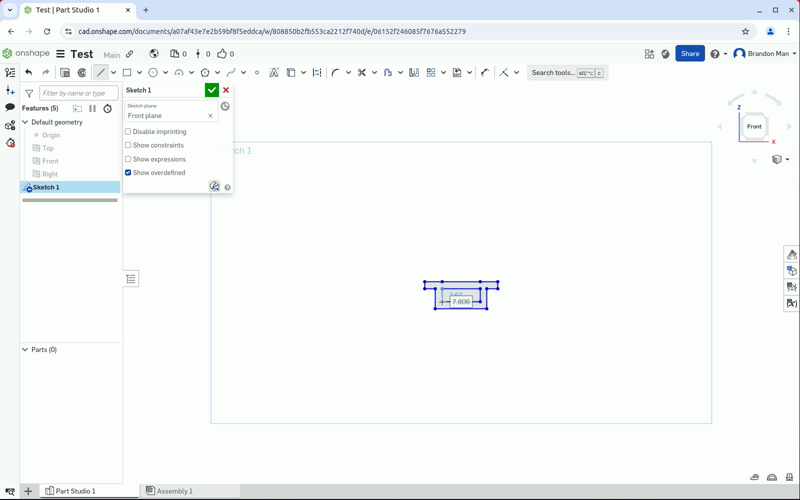
key_up(shift)
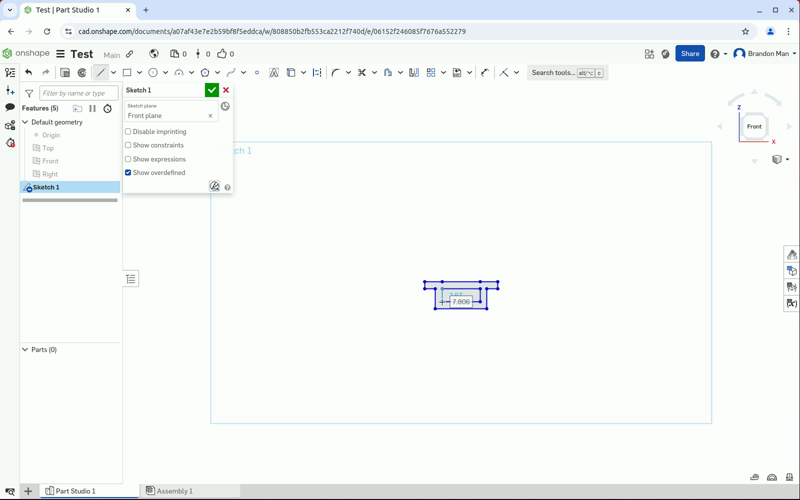
click(442, 301)
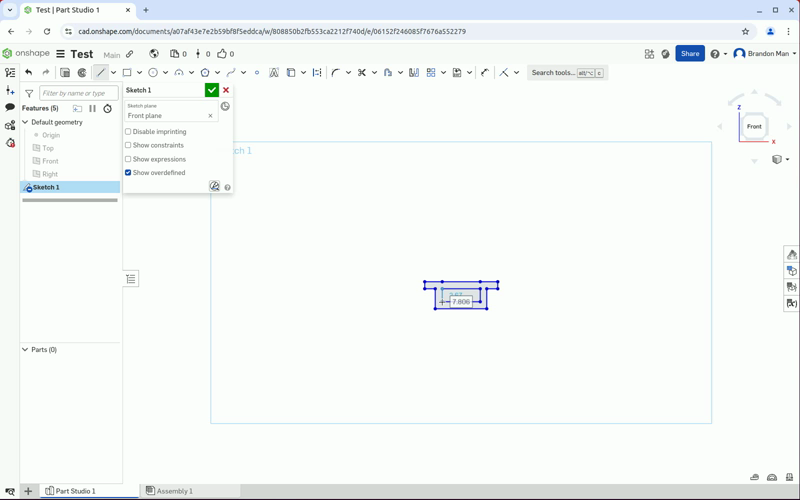
key(esc)
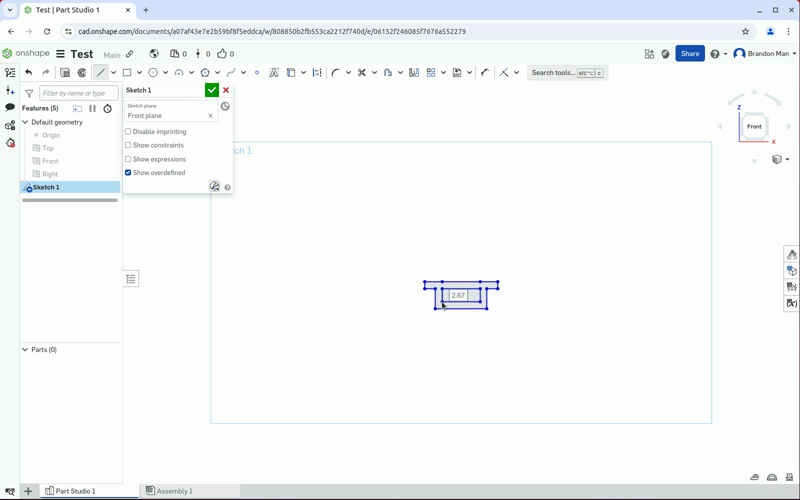
mouse_move(470, 303)
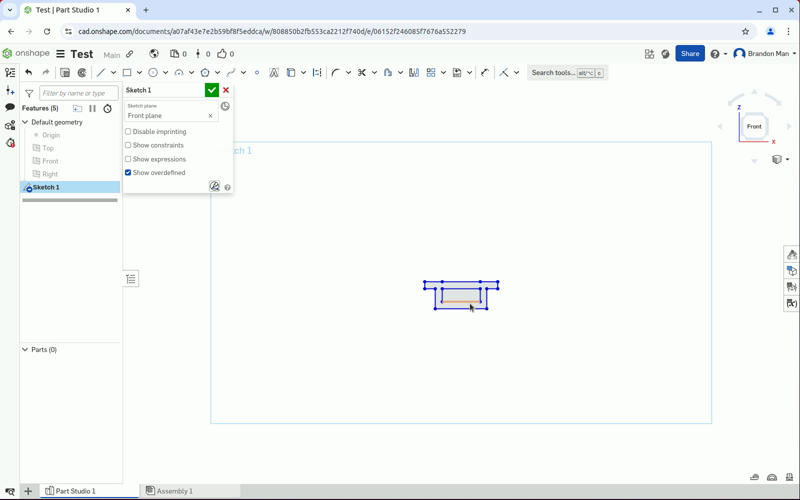
scroll(6)
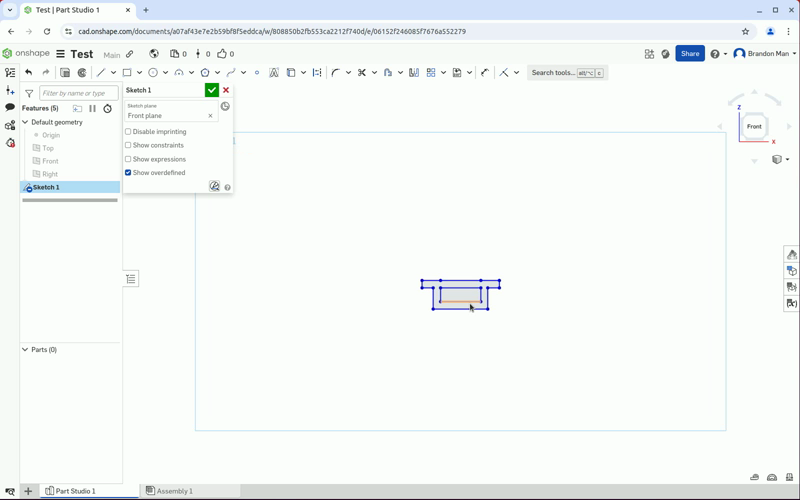
scroll(6)
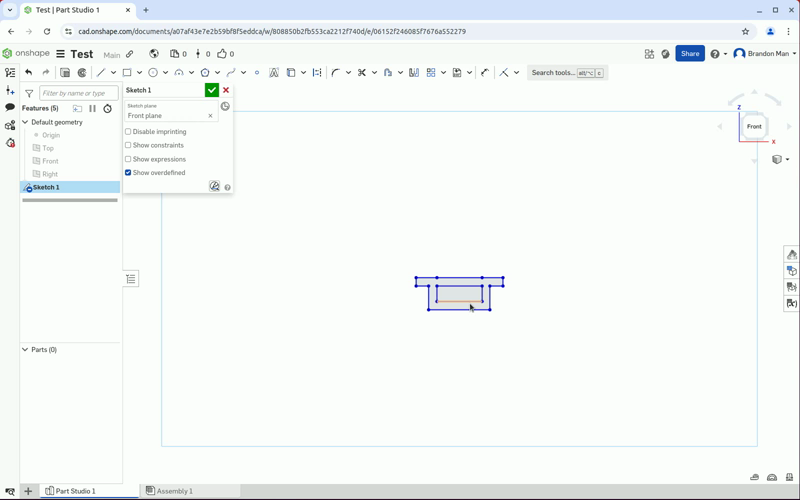
scroll(6)
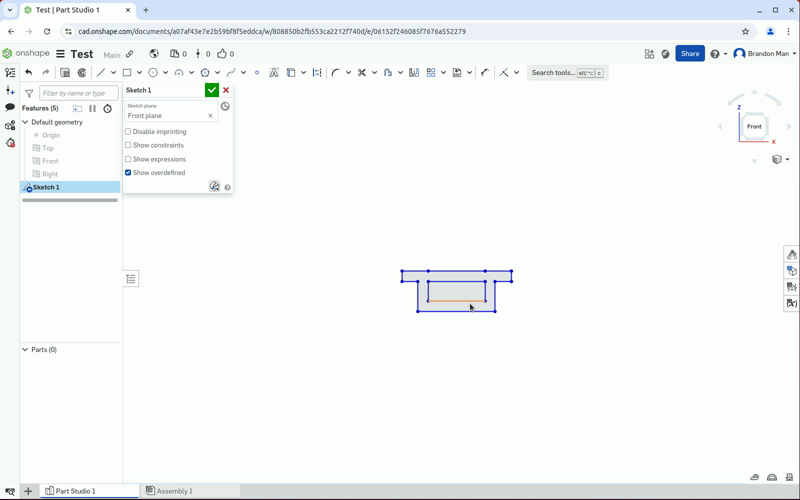
scroll(6)
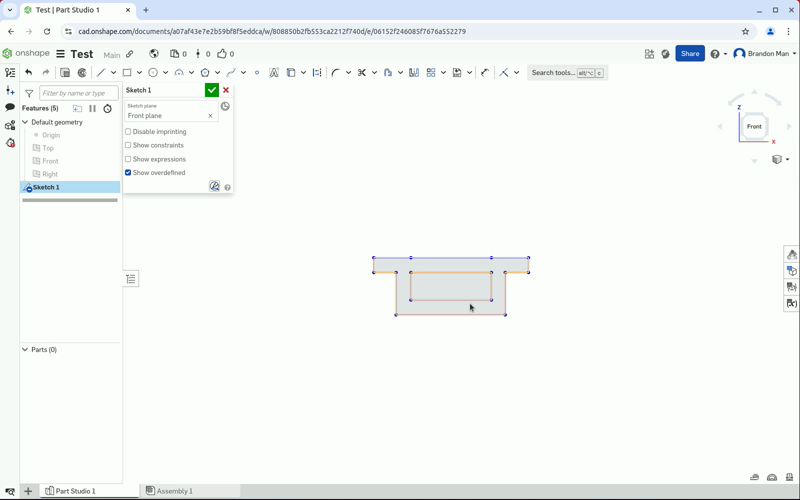
scroll(6)
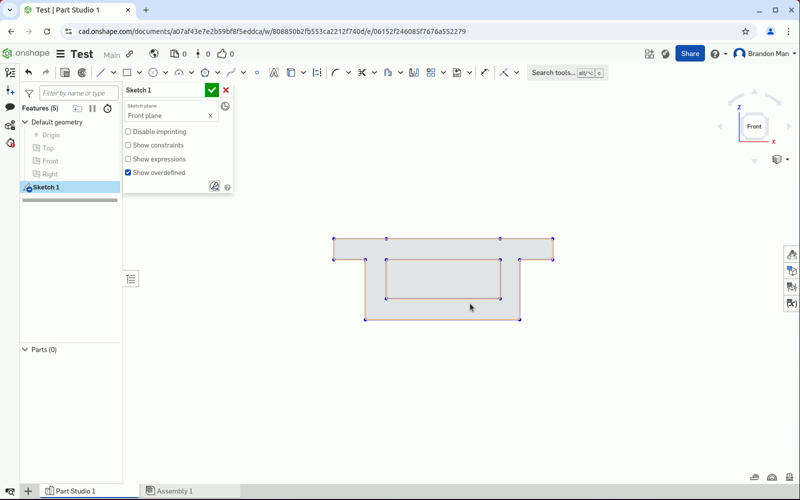
scroll(6)
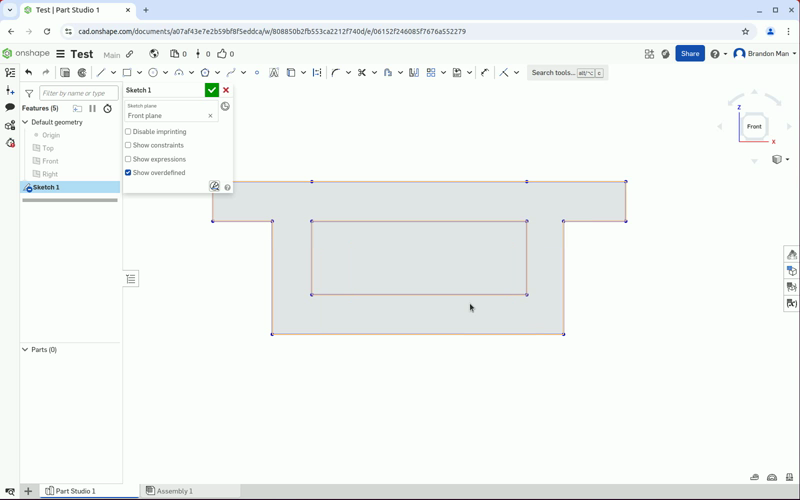
scroll(6)
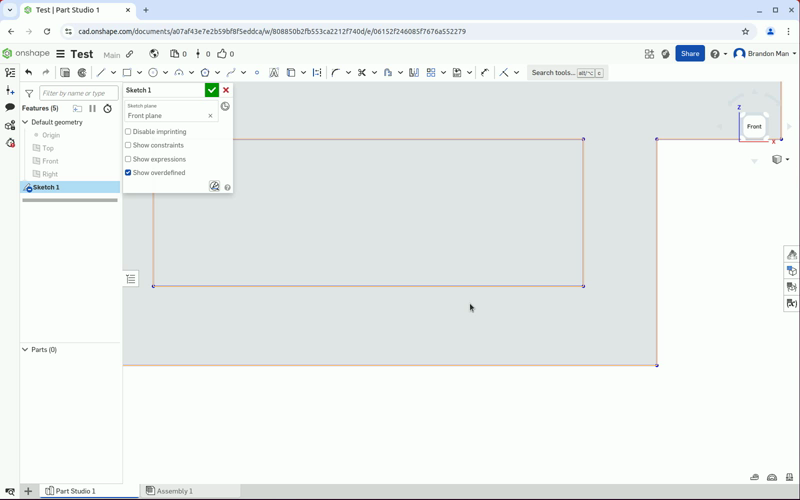
click(470, 303)
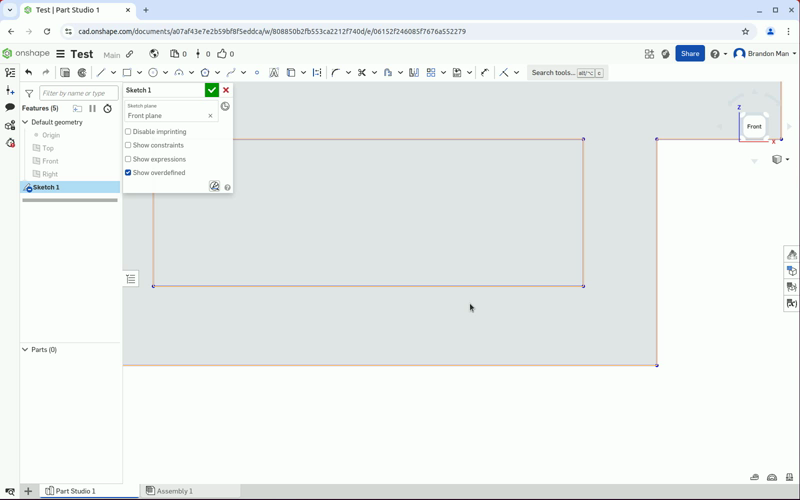
scroll(-6)
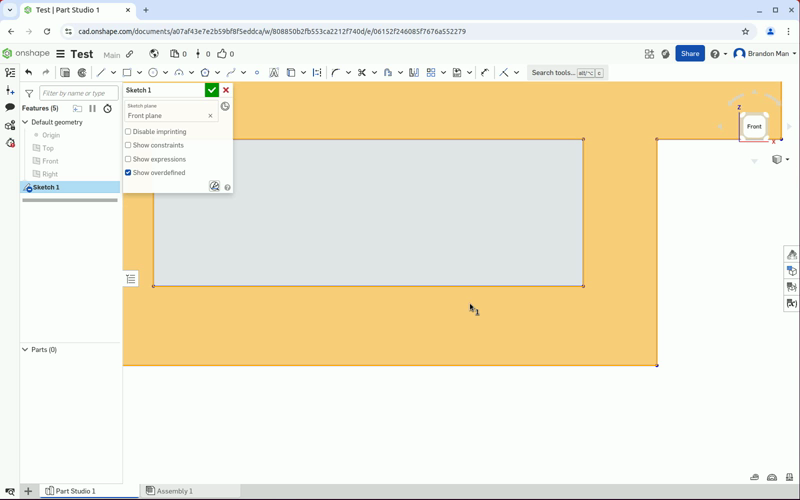
scroll(-6)
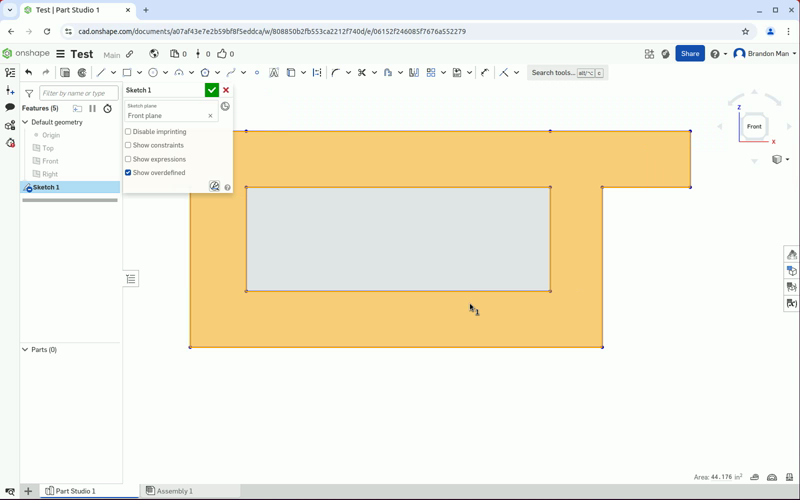
scroll(-6)
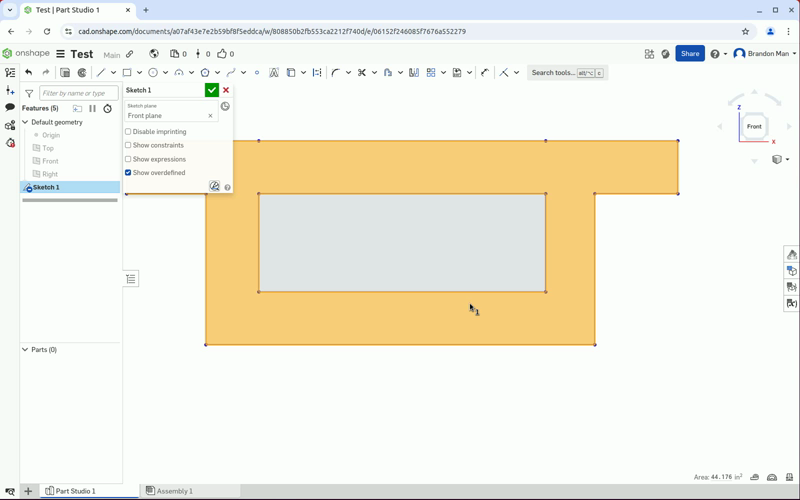
scroll(-6)
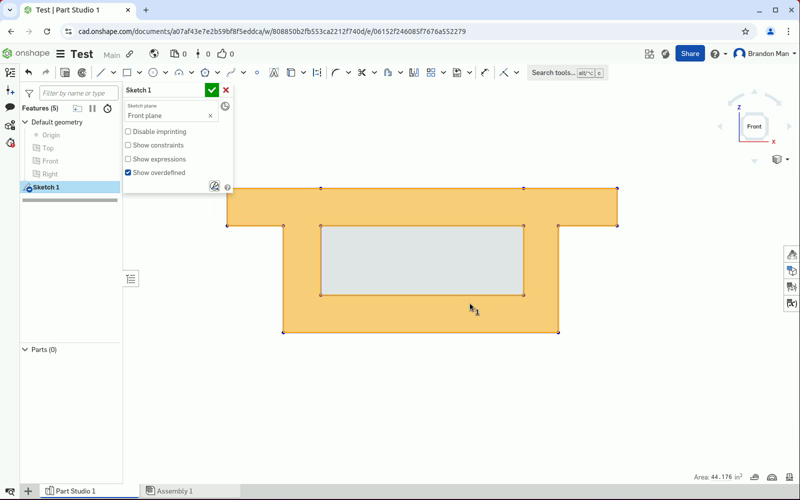
scroll(-6)
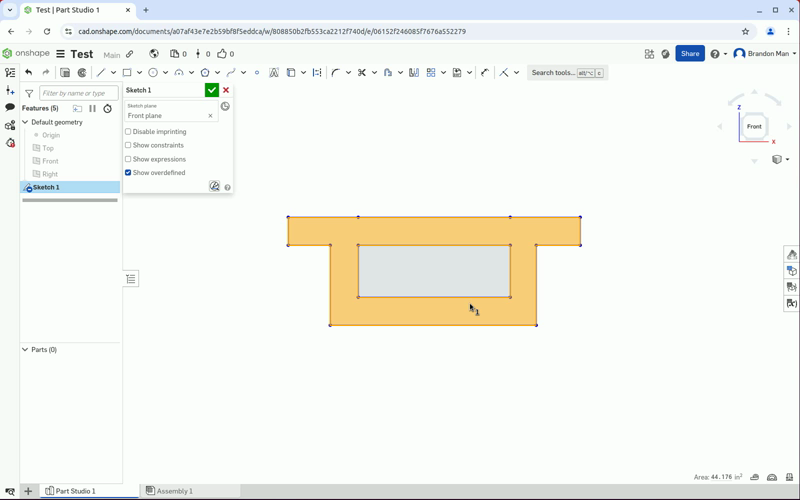
scroll(-6)
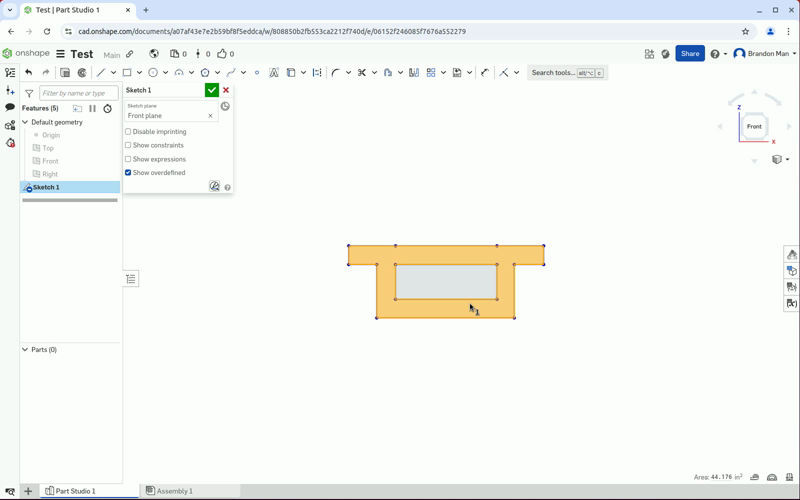
scroll(-6)
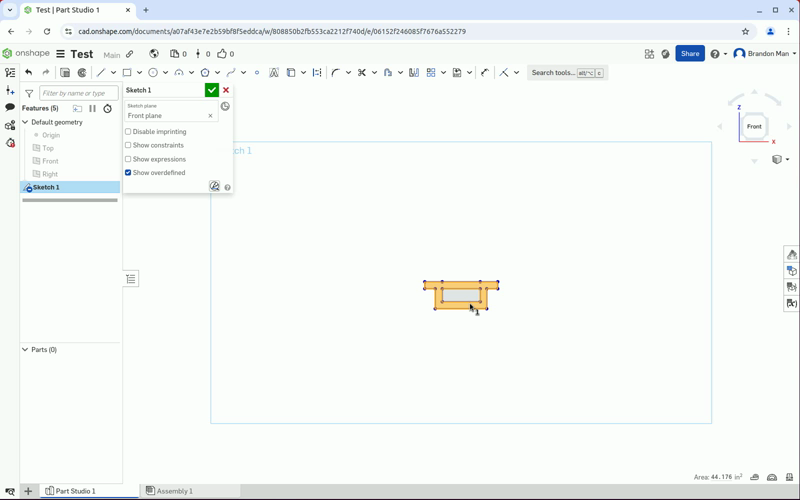
mouse_move(73, 352)
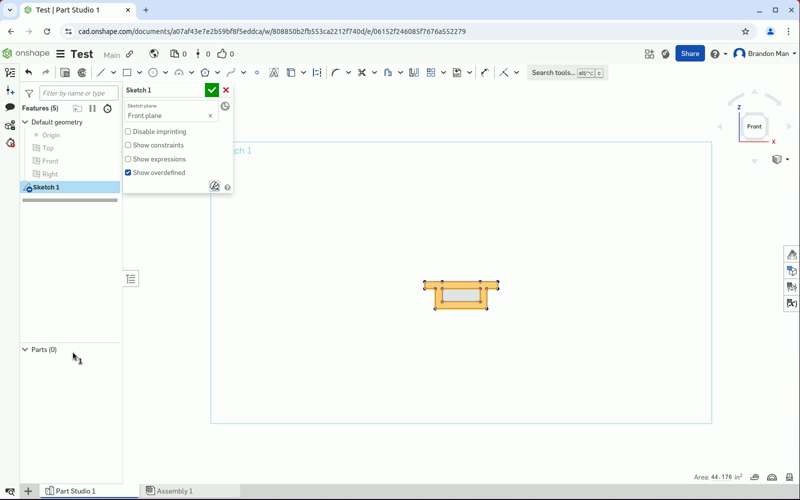
key(shift+y)
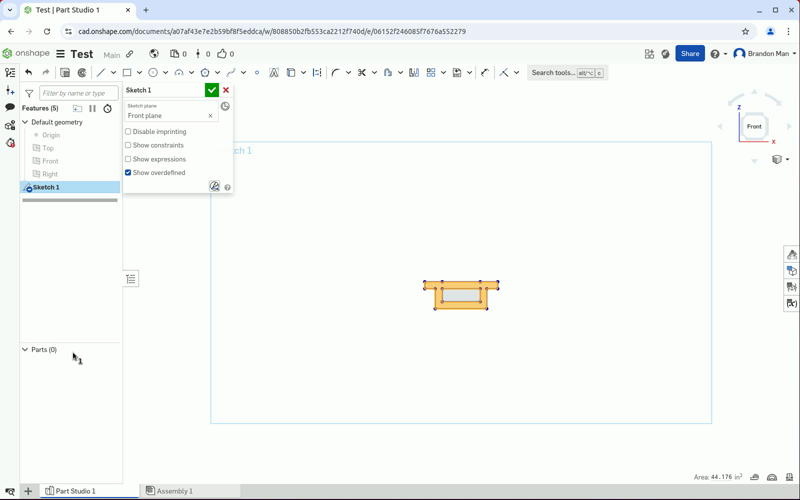
key(shift+e)
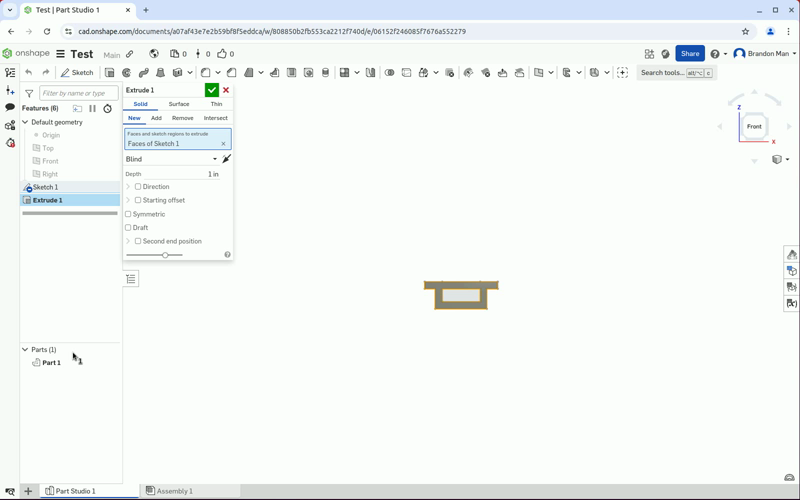
mouse_move(143, 106)
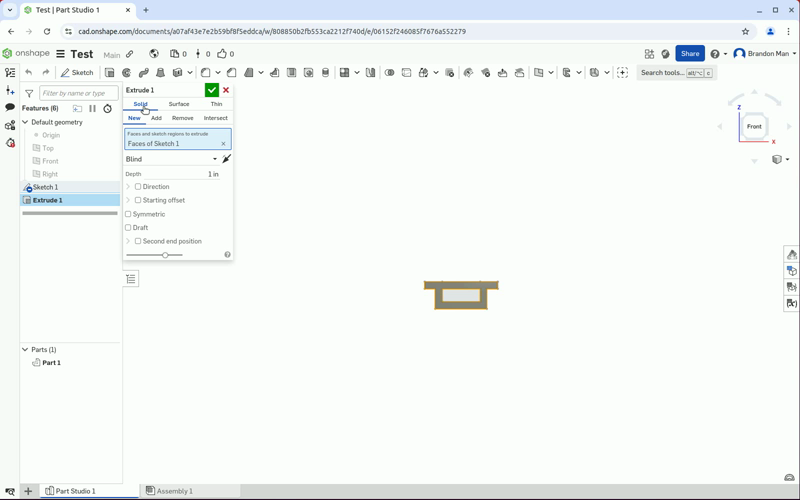
click(143, 106)
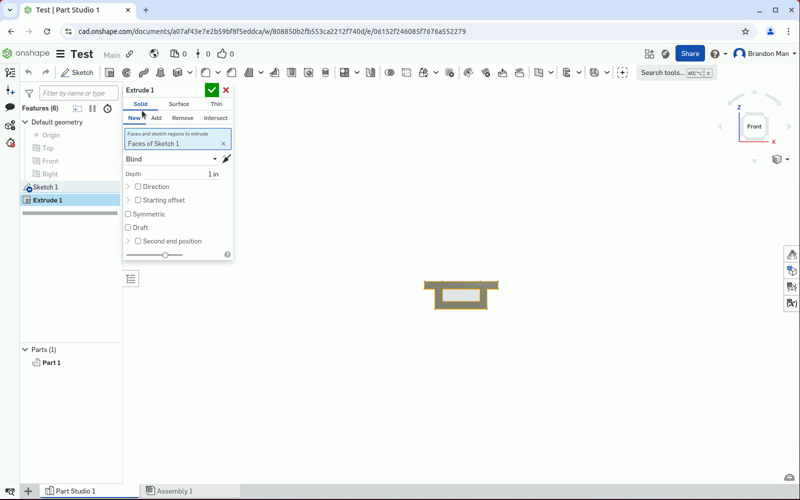
mouse_move(137, 120)
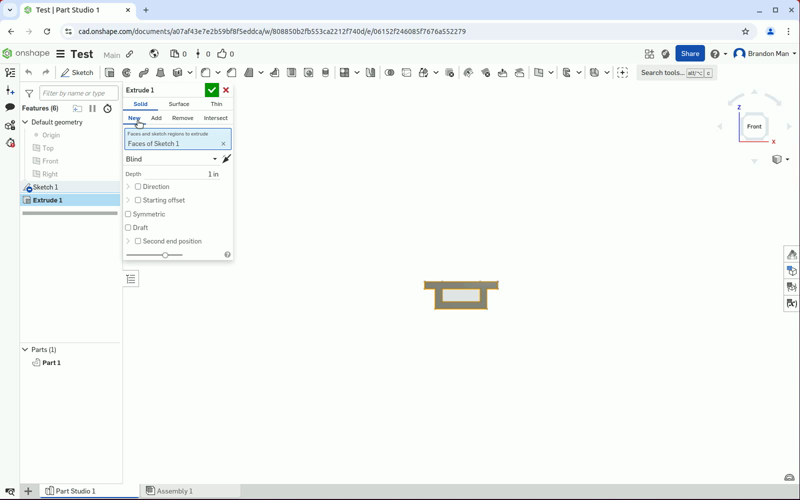
click(137, 120)
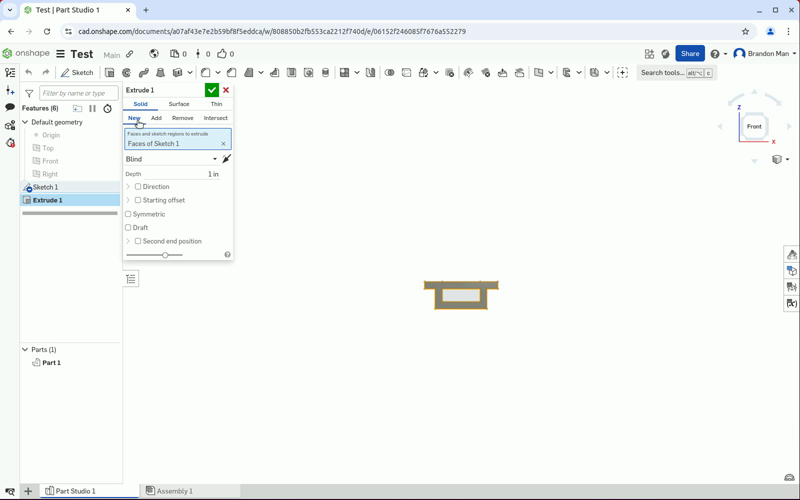
key(tab, 4)
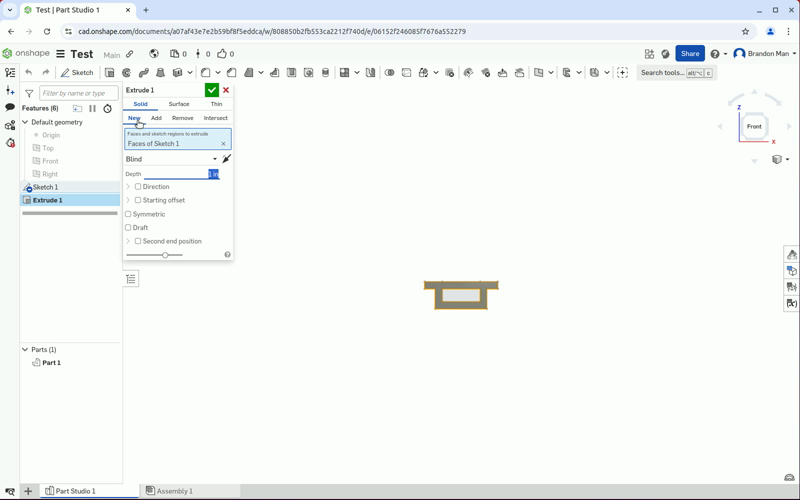
text(0.481)
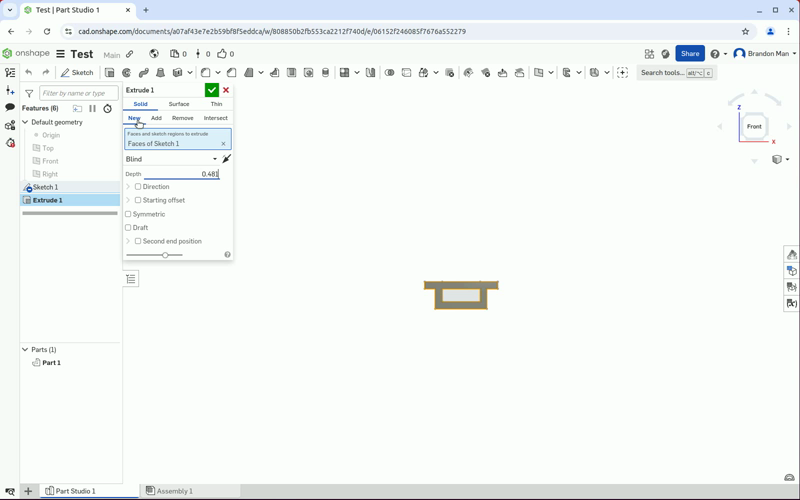
key(enter)
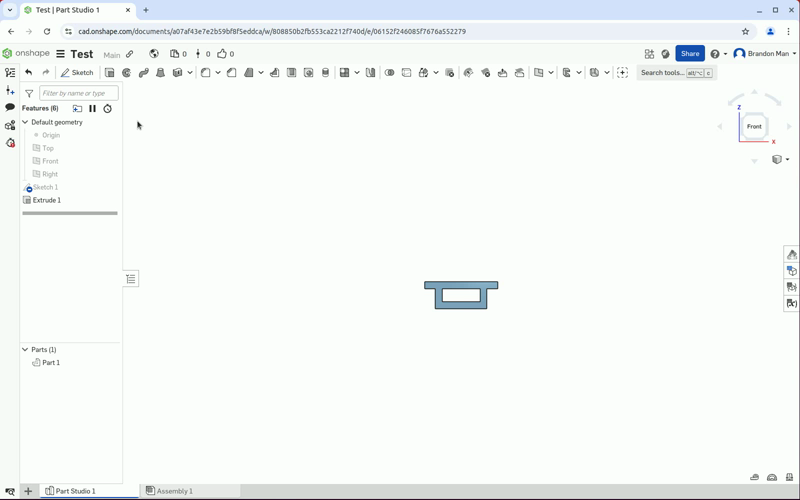
key(shift+h)
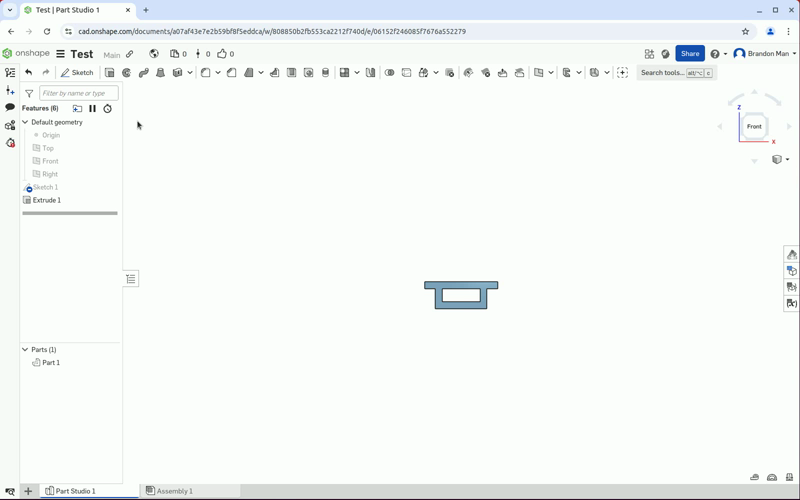
key(shift+h)
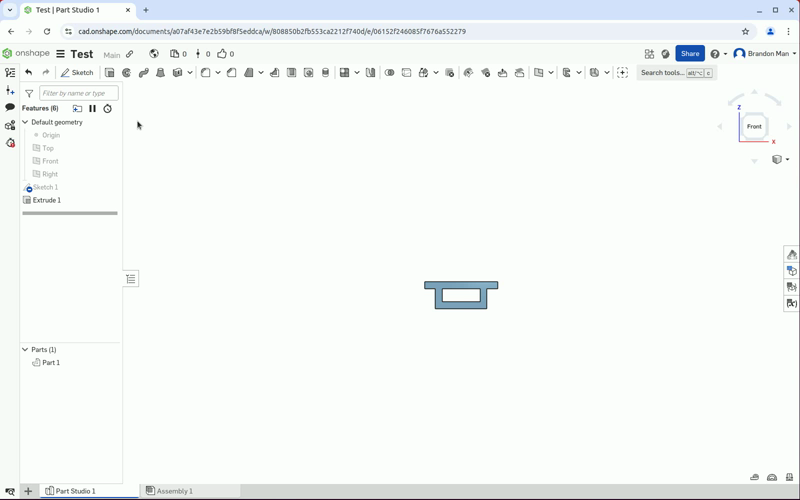
mouse_move(73, 189)
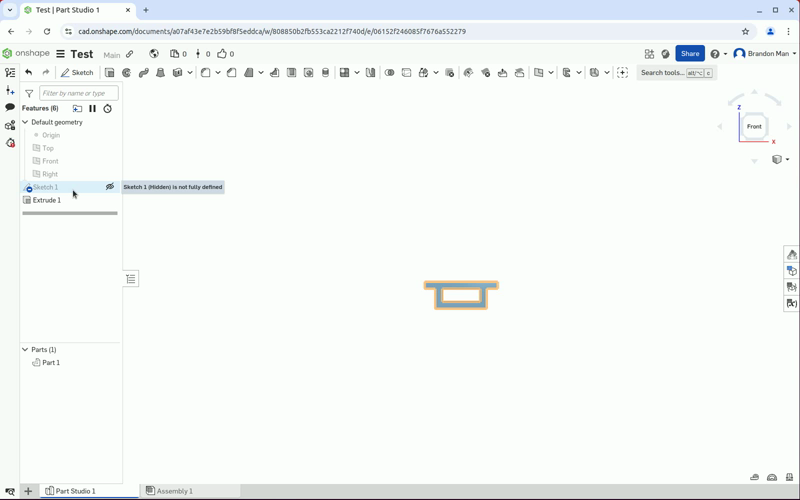
click(73, 189)
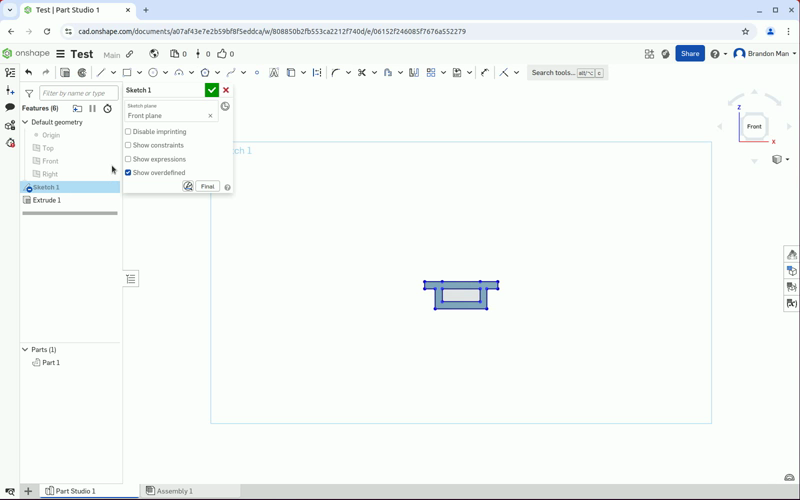
mouse_move(229, 92)
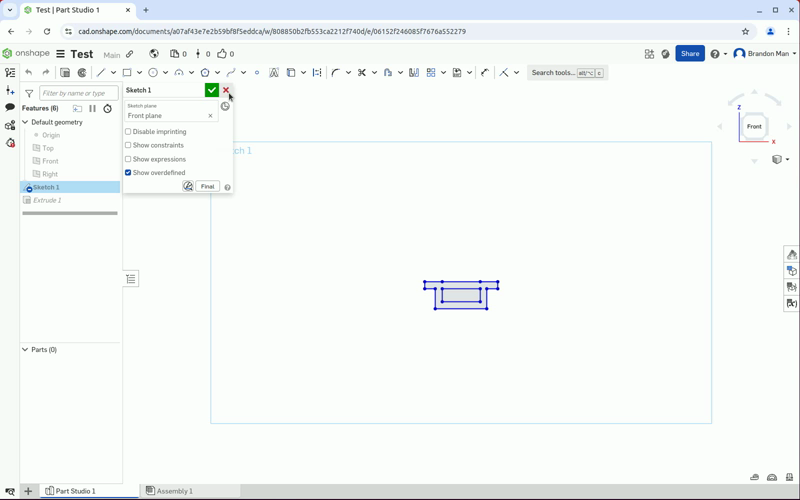
click(229, 92)
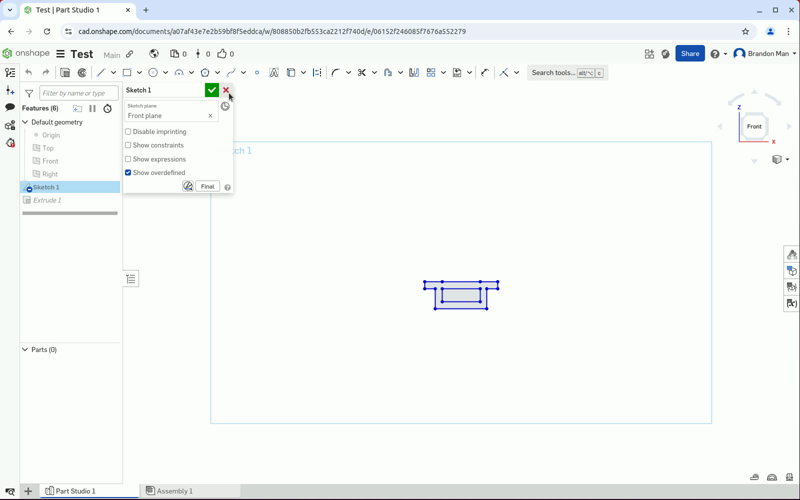
key(shift+s)
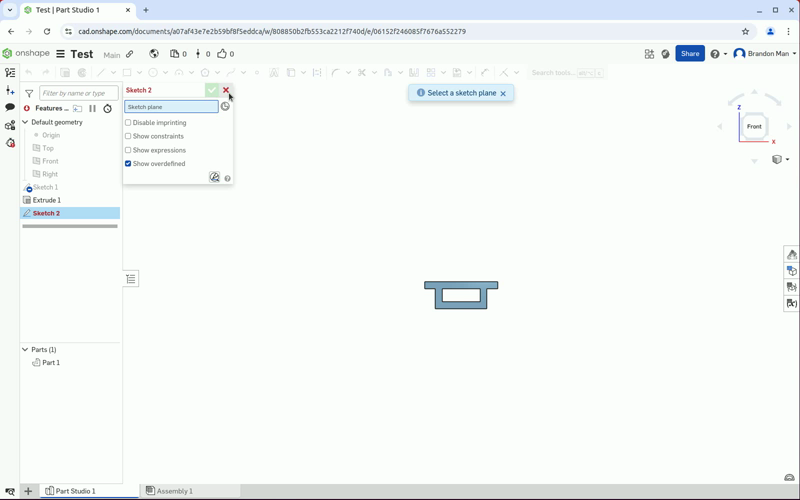
mouse_move(73, 163)
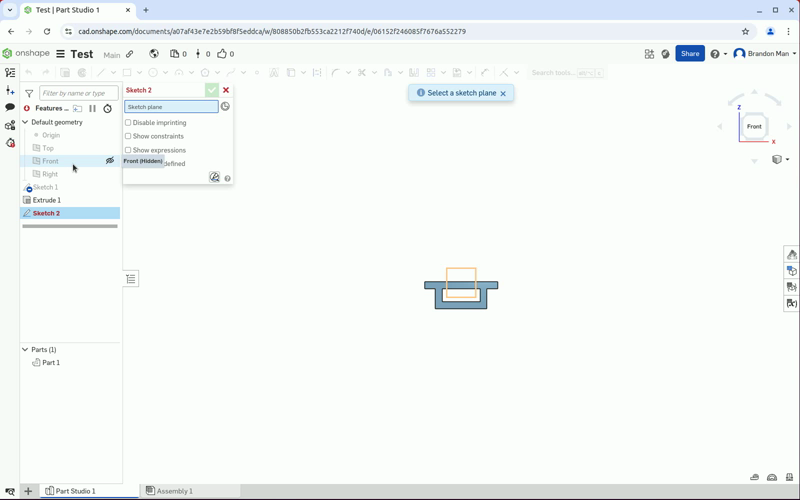
click(73, 163)
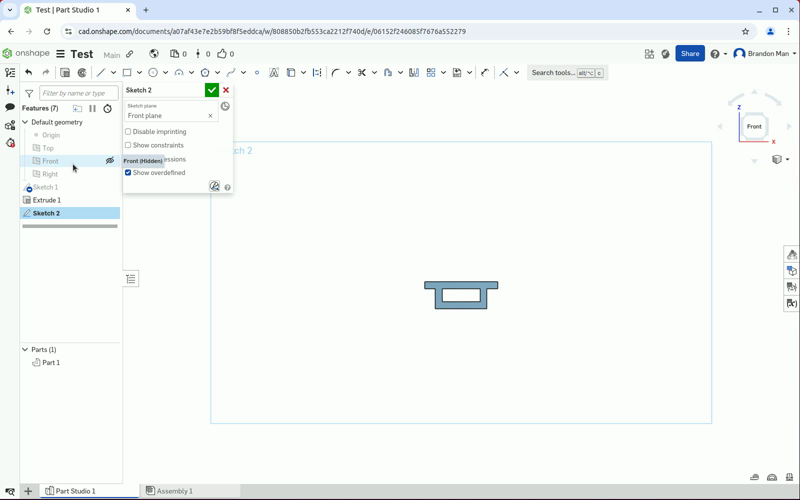
mouse_move(73, 352)
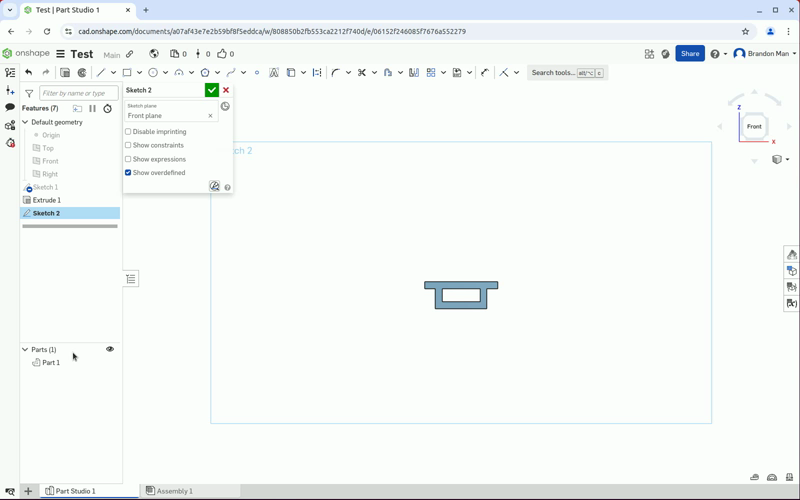
key(y)
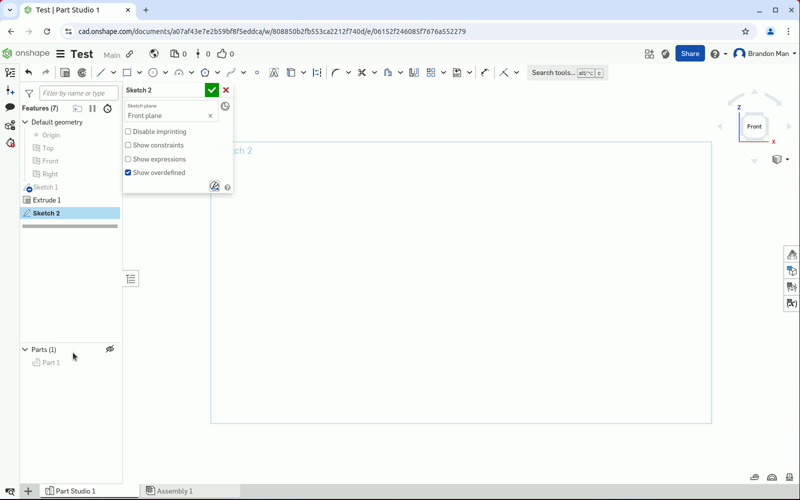
key(l)
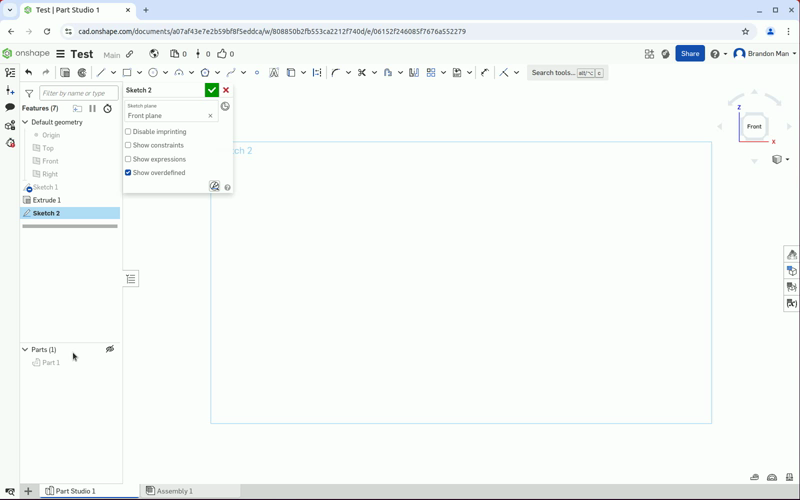
key_down(shift)
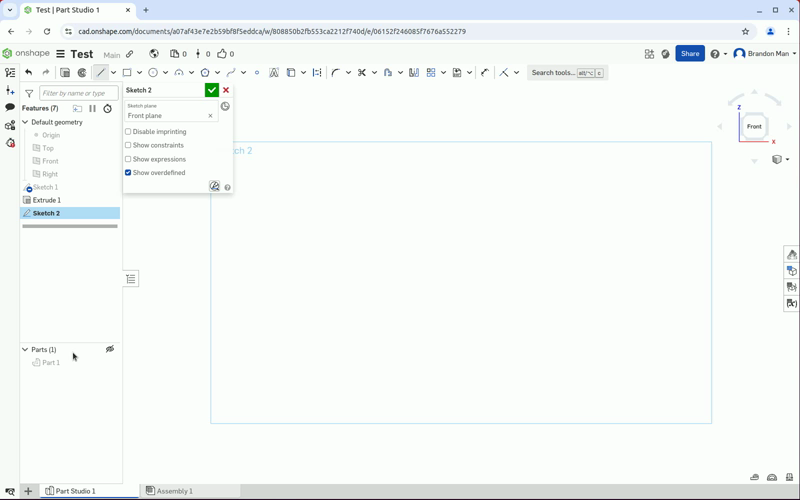
mouse_move(348, 288)
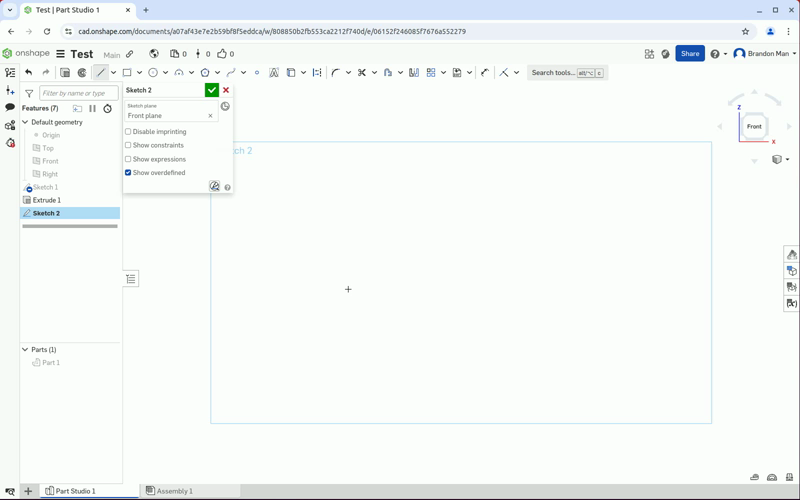
click(348, 288)
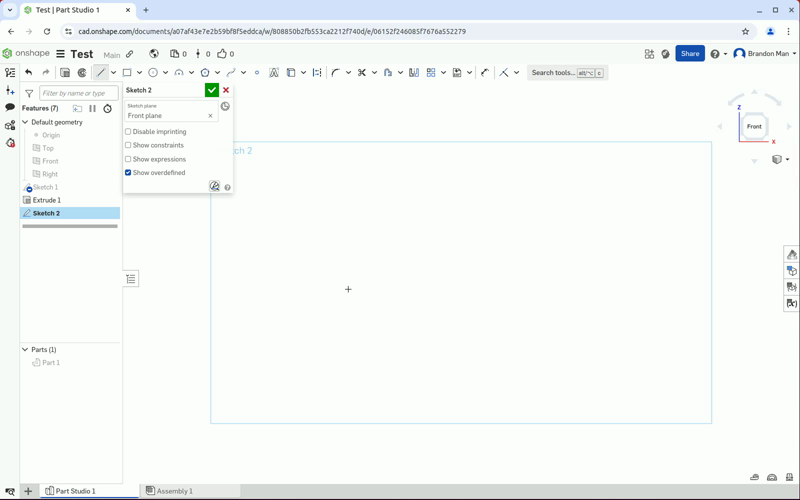
key_up(shift)
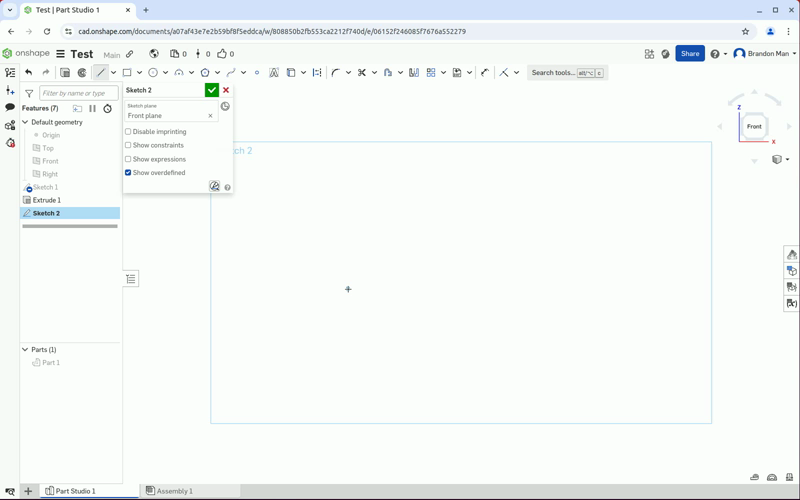
key_down(shift)
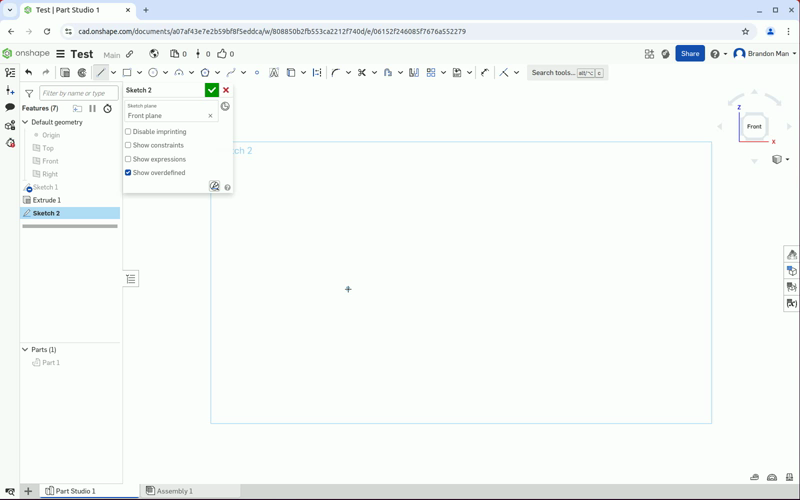
mouse_move(378, 288)
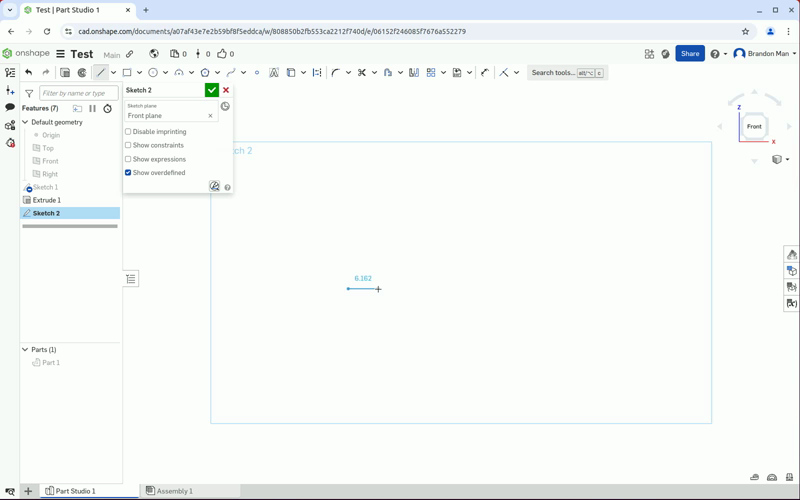
mouse_move(359, 288)
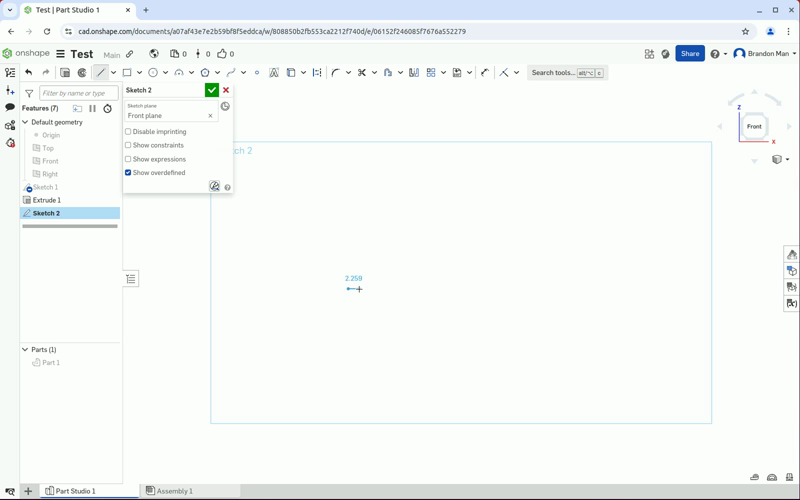
click(359, 288)
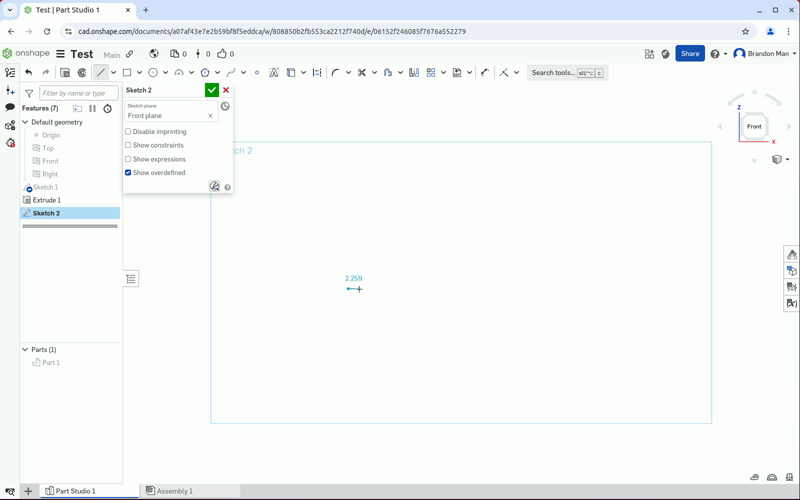
key_up(shift)
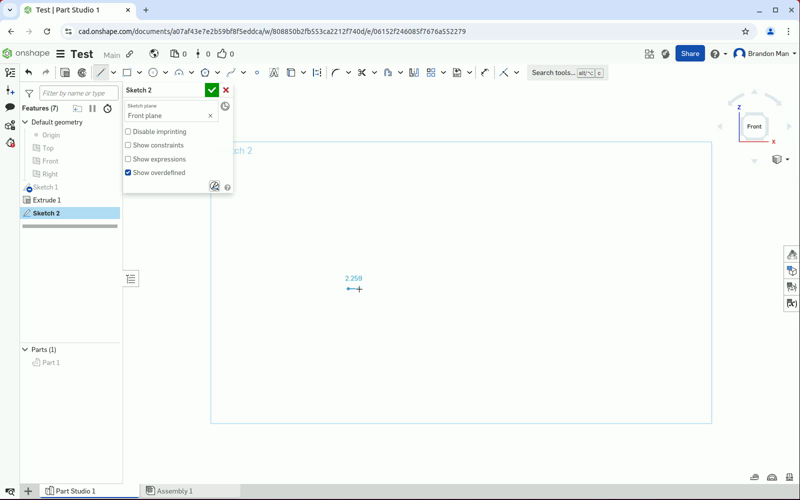
key_down(shift)
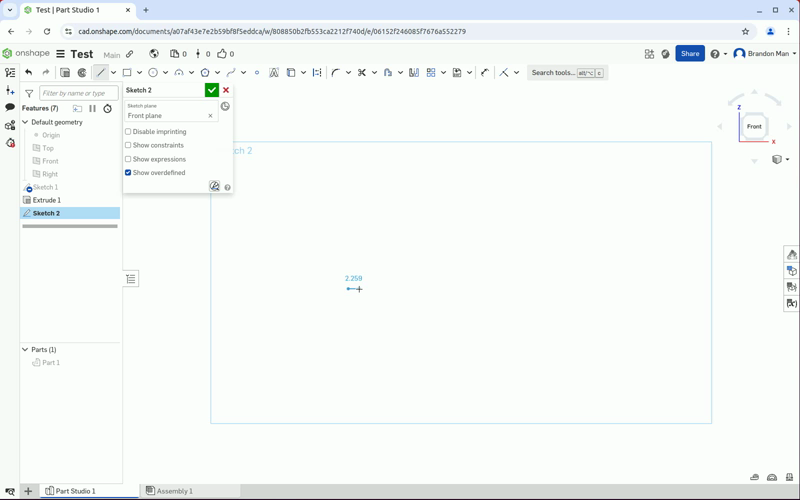
mouse_move(389, 288)
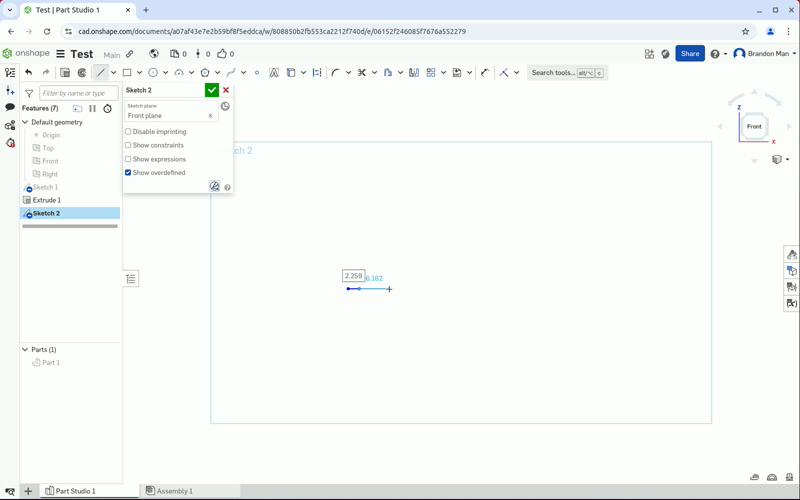
mouse_move(359, 308)
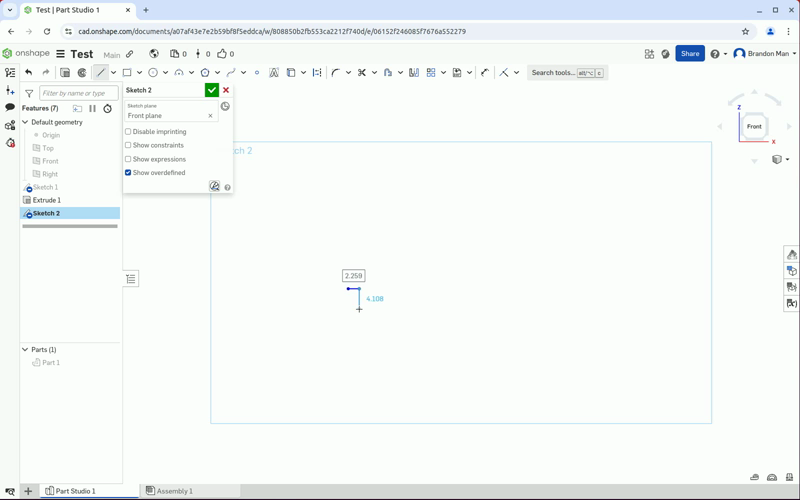
click(359, 308)
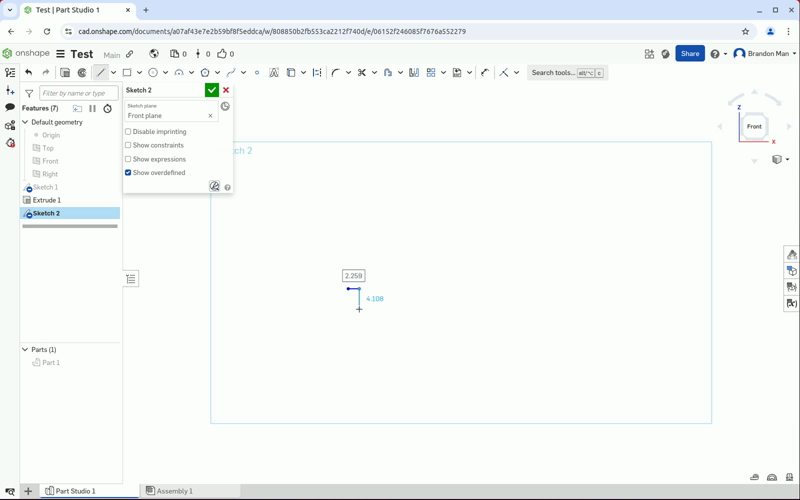
key_up(shift)
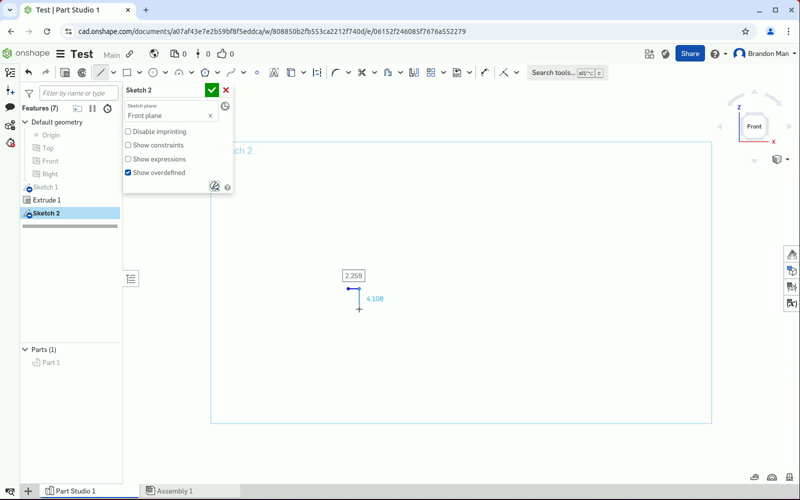
key_down(shift)
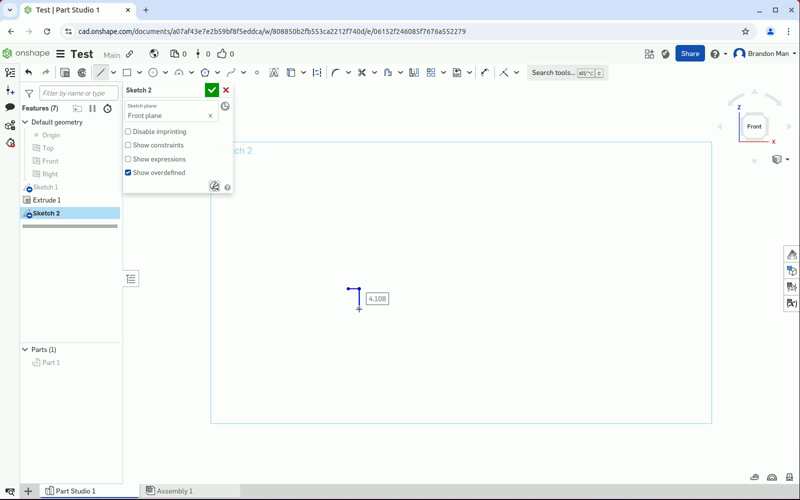
mouse_move(389, 308)
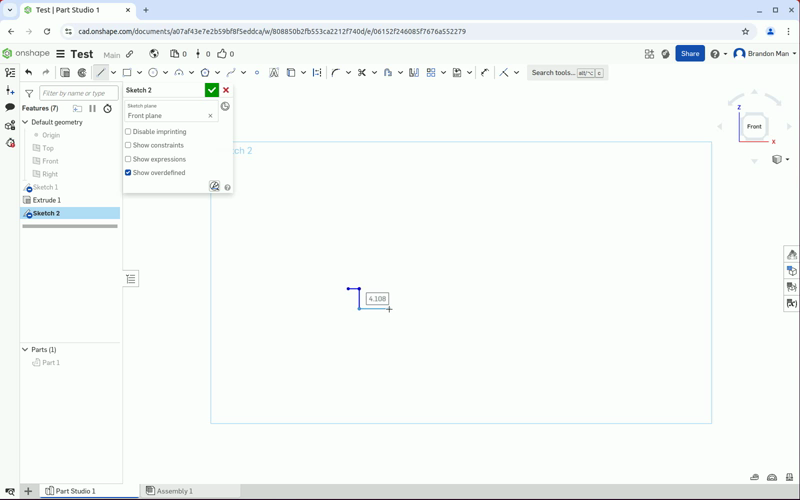
mouse_move(410, 308)
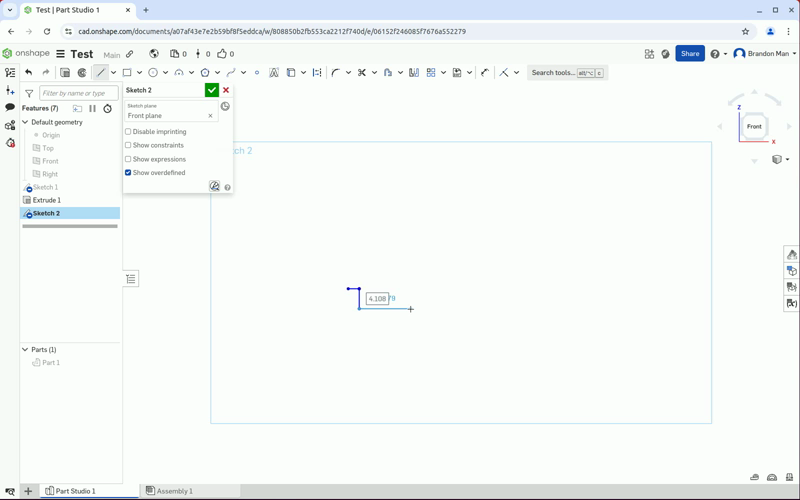
click(410, 308)
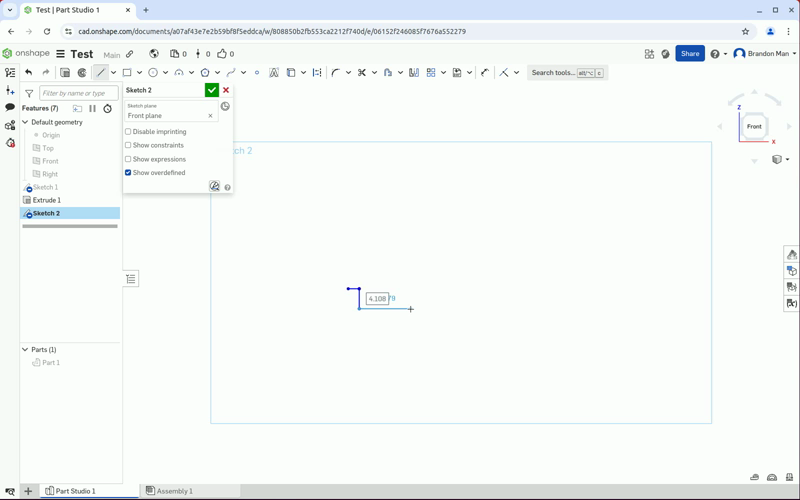
key_up(shift)
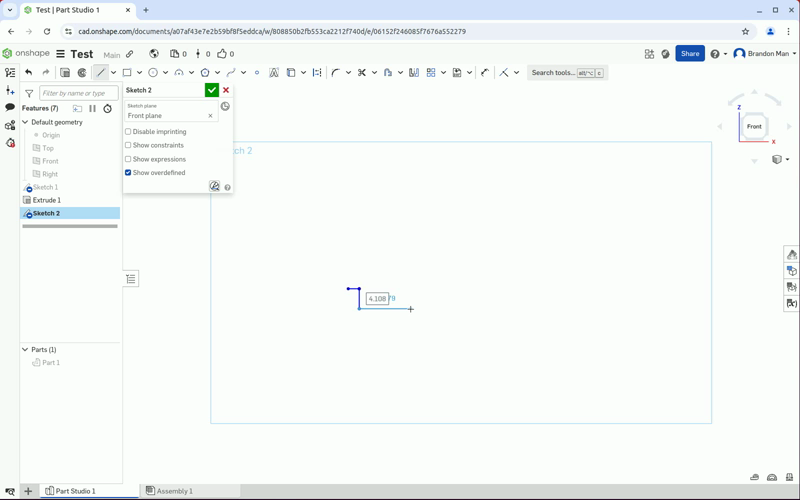
key_down(shift)
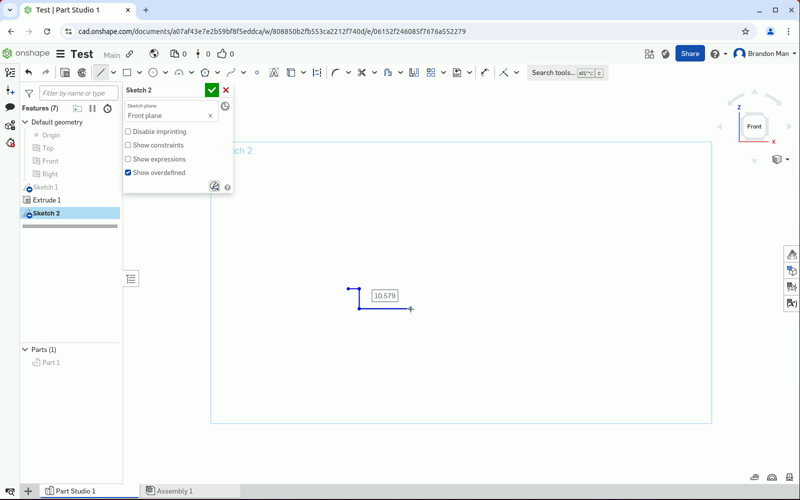
mouse_move(440, 308)
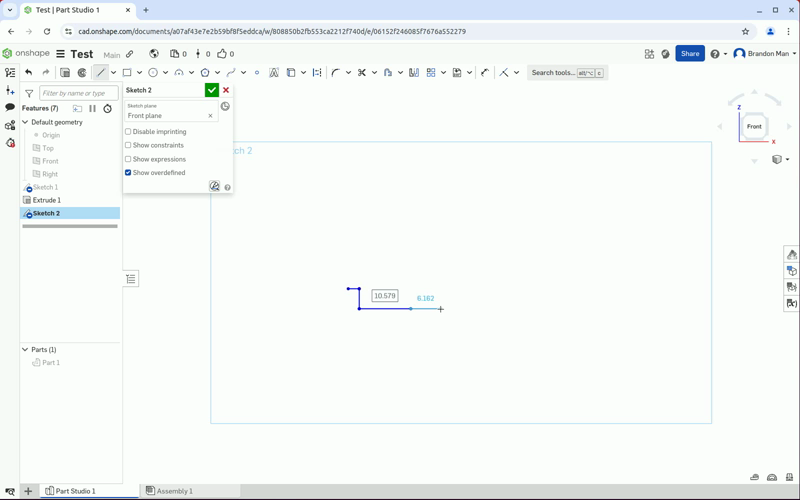
mouse_move(410, 288)
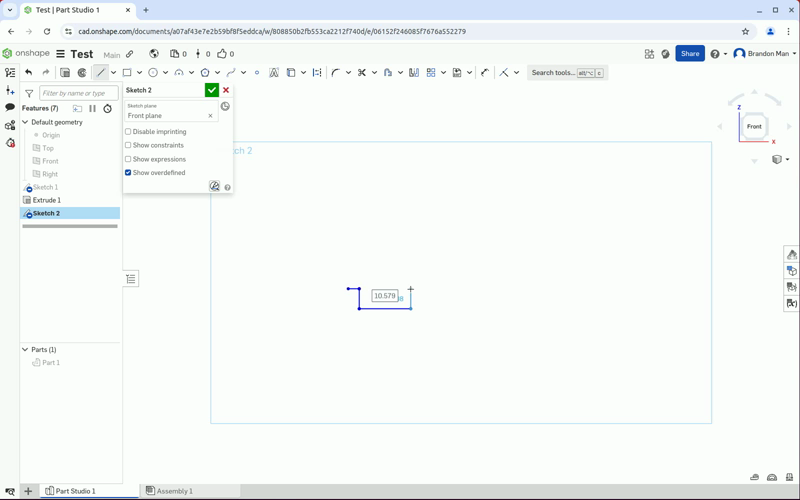
click(410, 288)
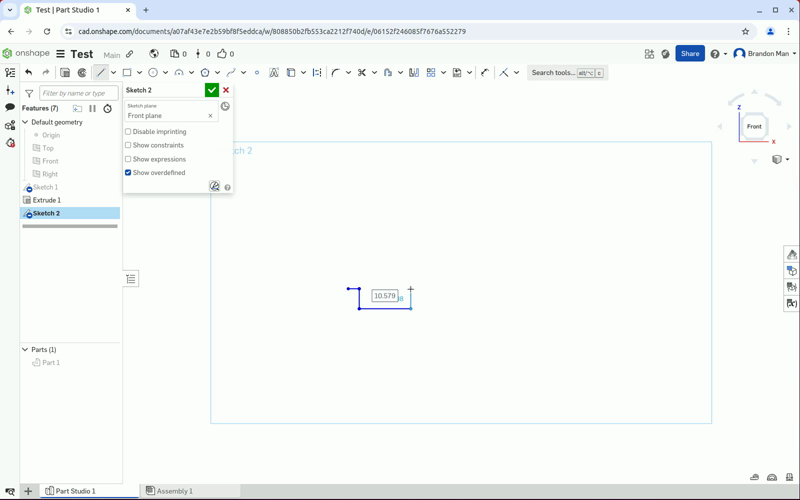
key_up(shift)
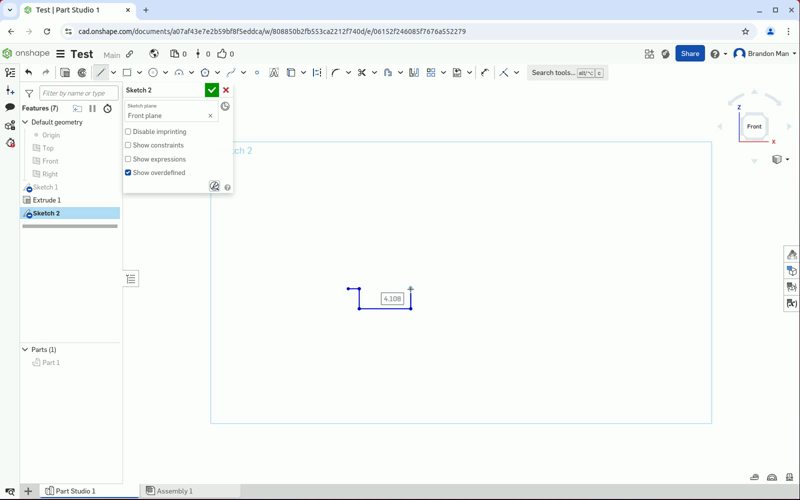
key_down(shift)
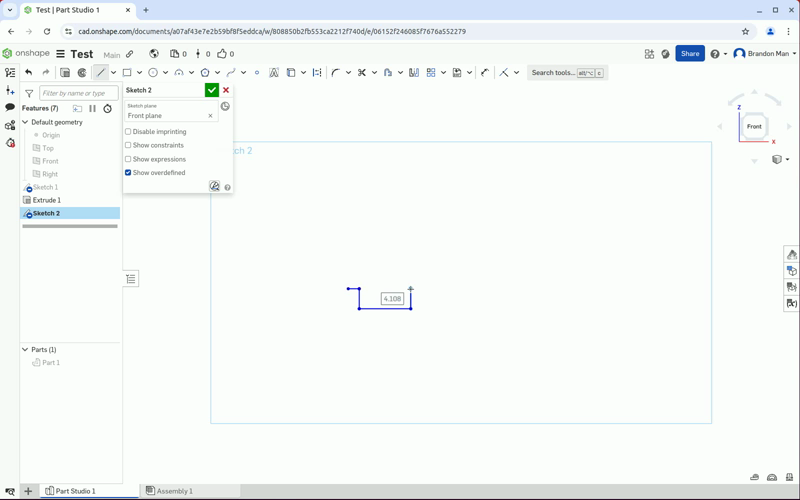
mouse_move(440, 288)
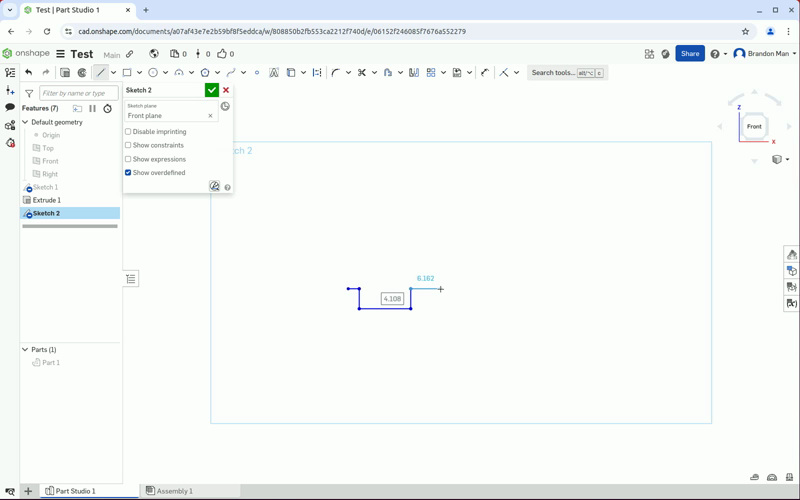
mouse_move(421, 288)
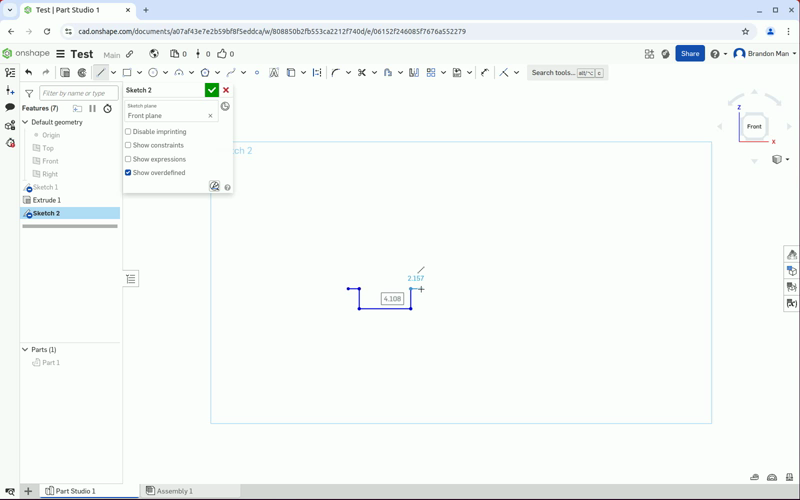
click(421, 288)
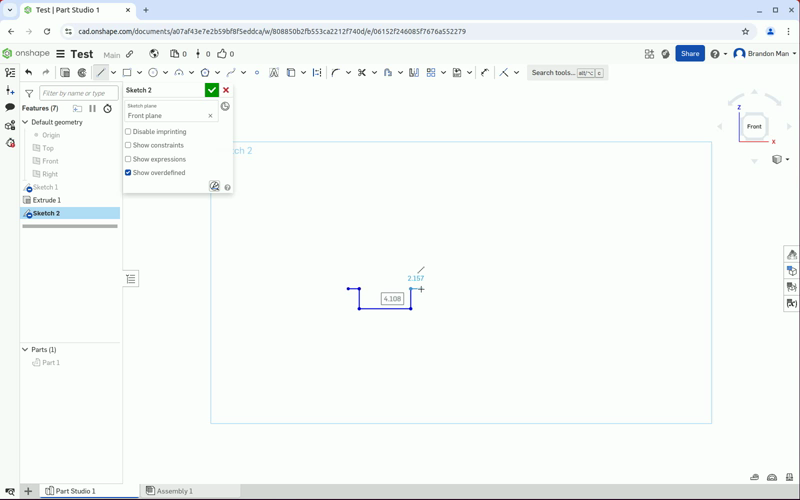
key_up(shift)
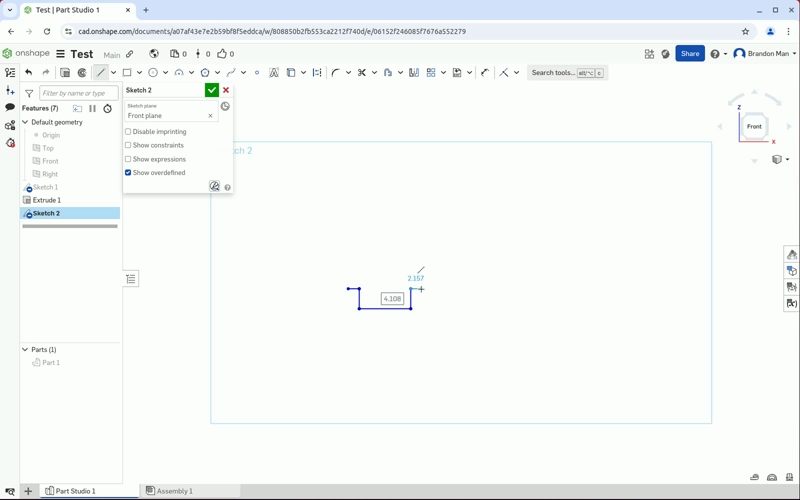
key_down(shift)
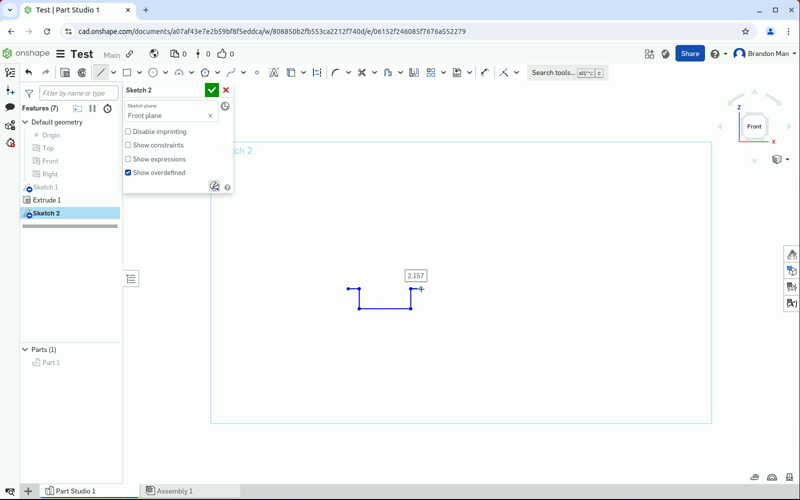
mouse_move(451, 288)
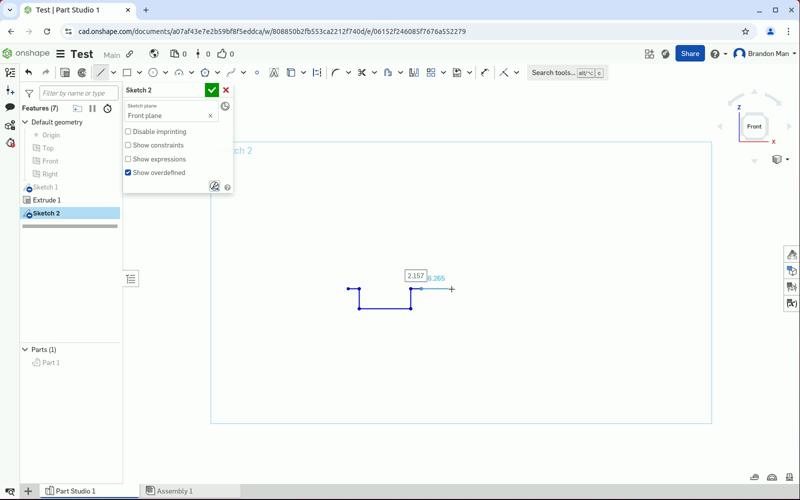
mouse_move(421, 281)
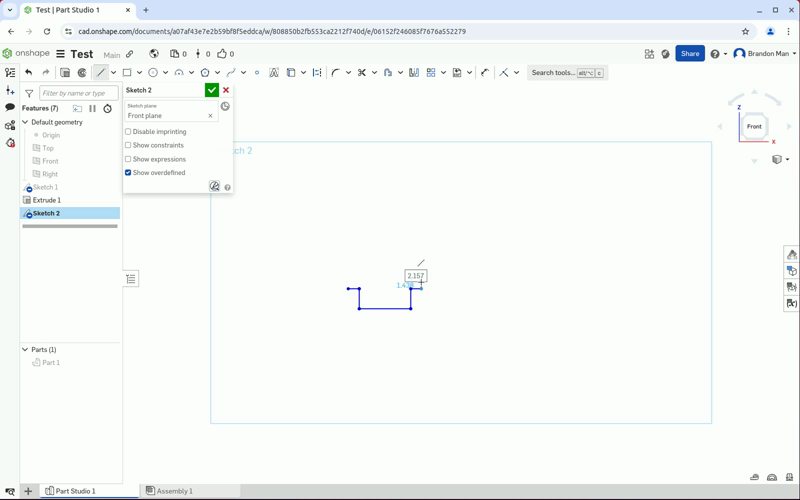
scroll(6)
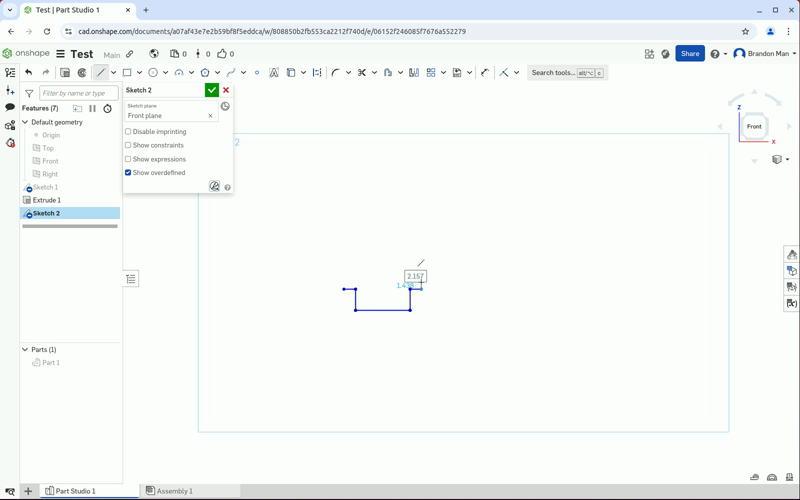
scroll(6)
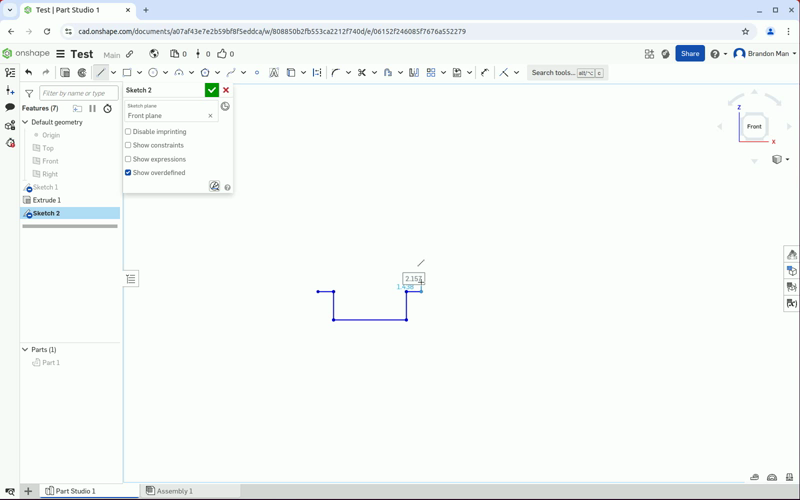
scroll(6)
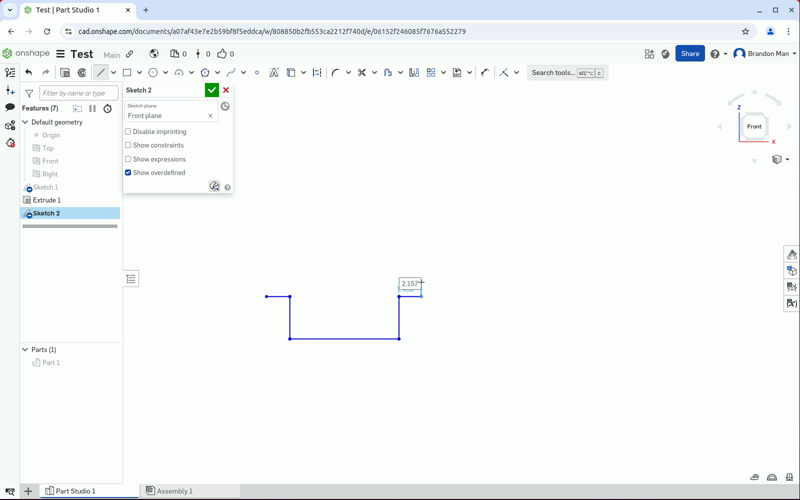
scroll(6)
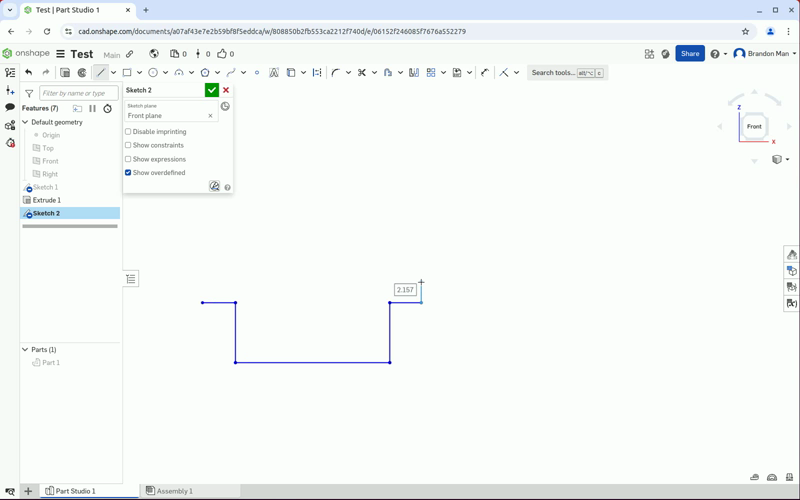
scroll(6)
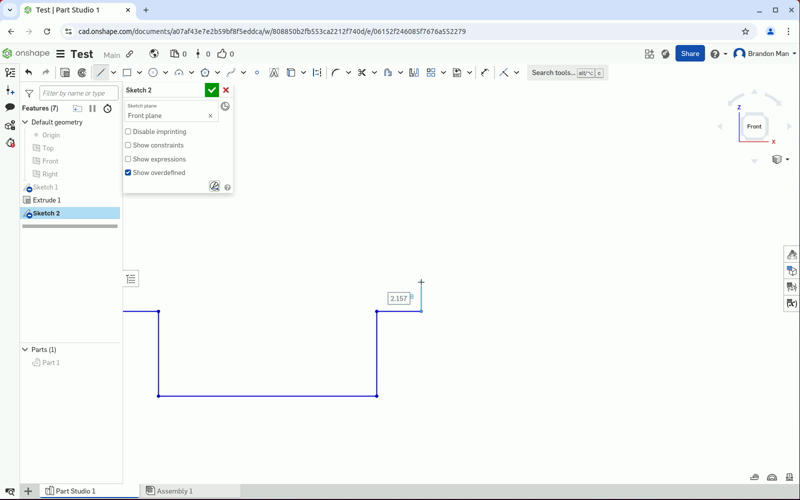
scroll(6)
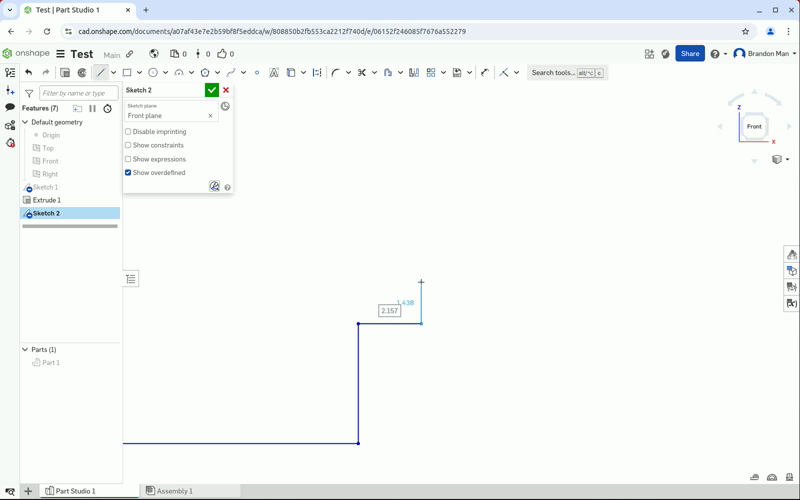
scroll(6)
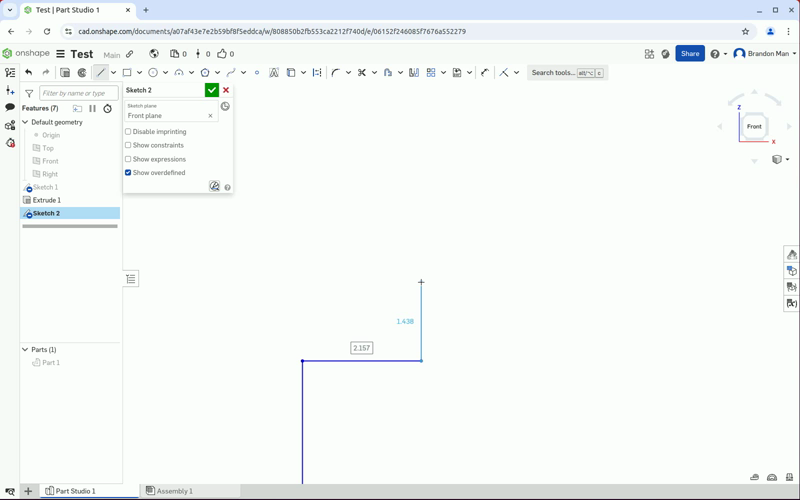
click(421, 281)
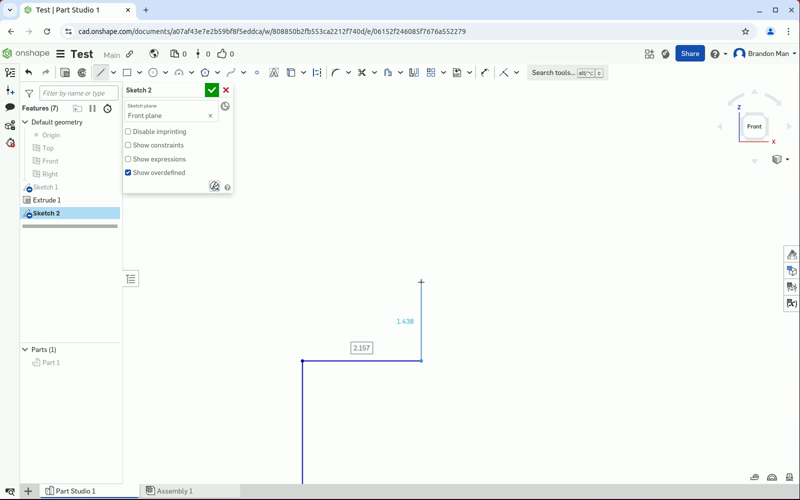
scroll(-6)
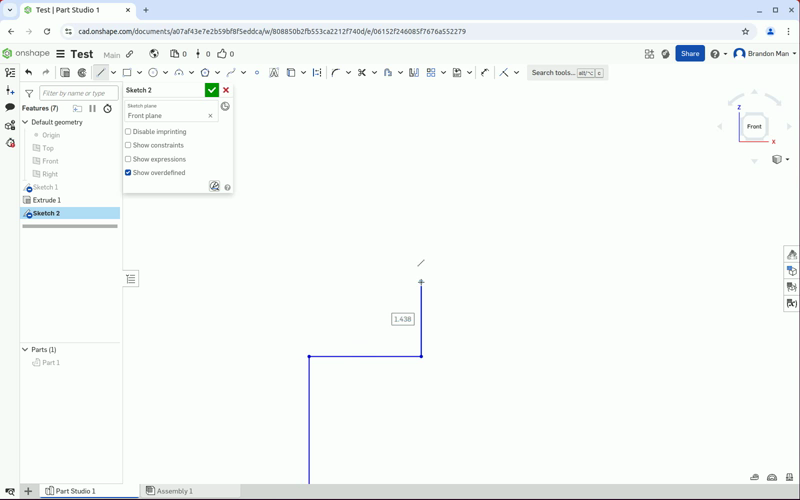
scroll(-6)
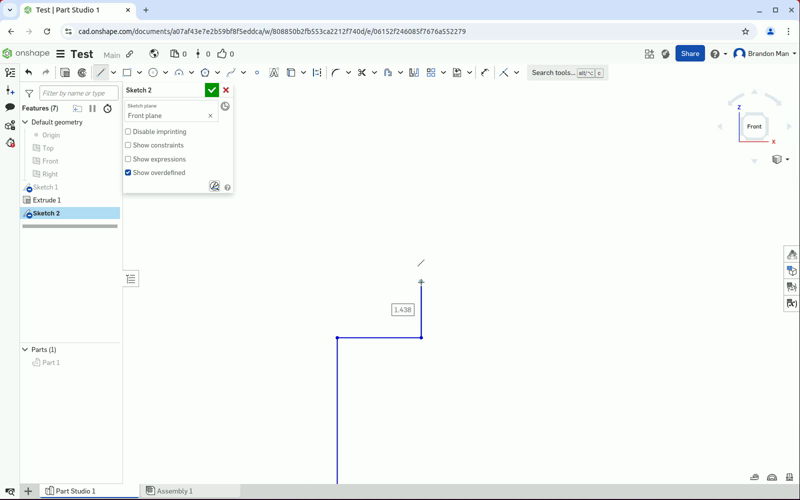
scroll(-6)
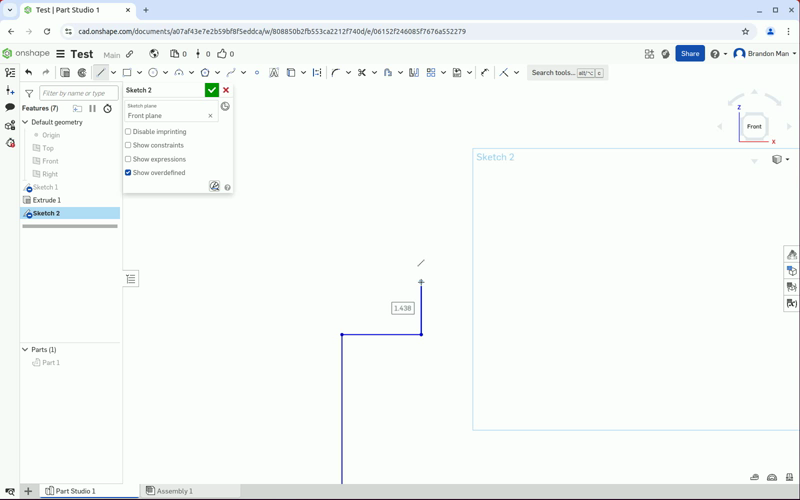
scroll(-6)
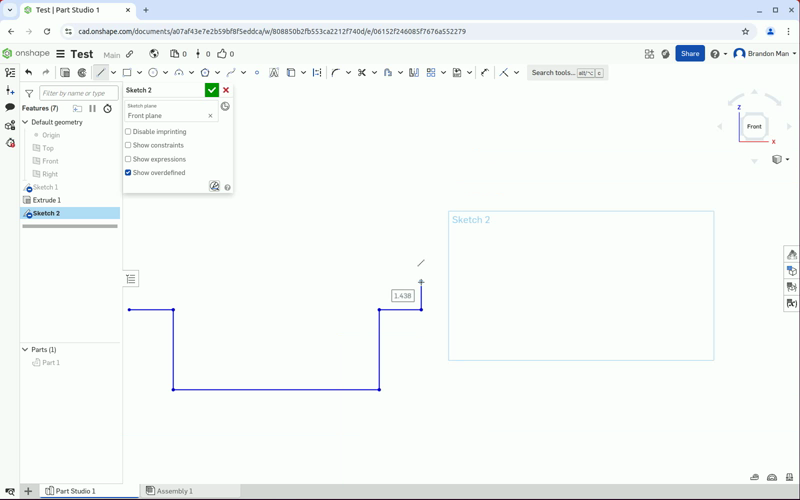
scroll(-6)
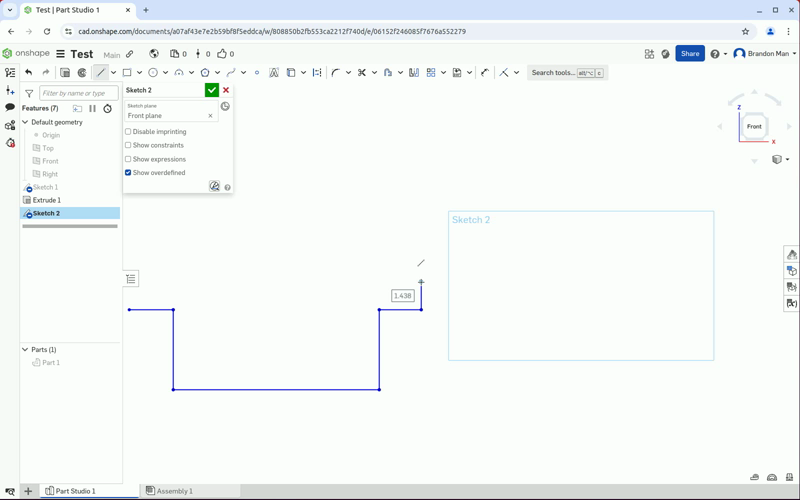
scroll(-6)
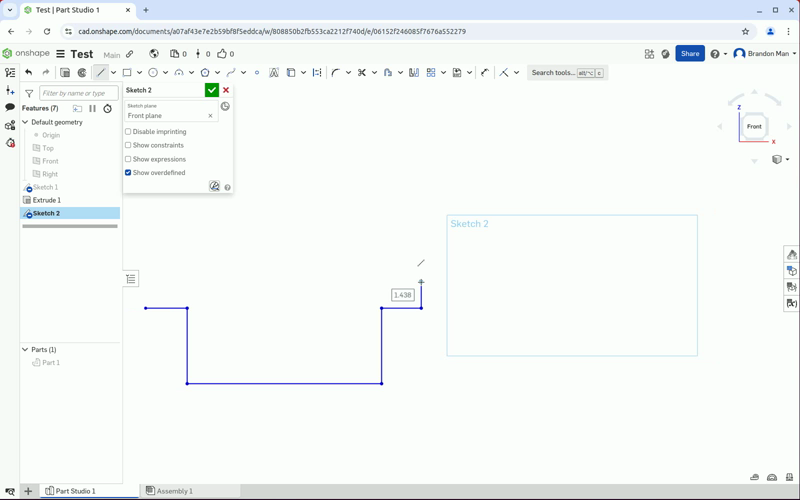
scroll(-6)
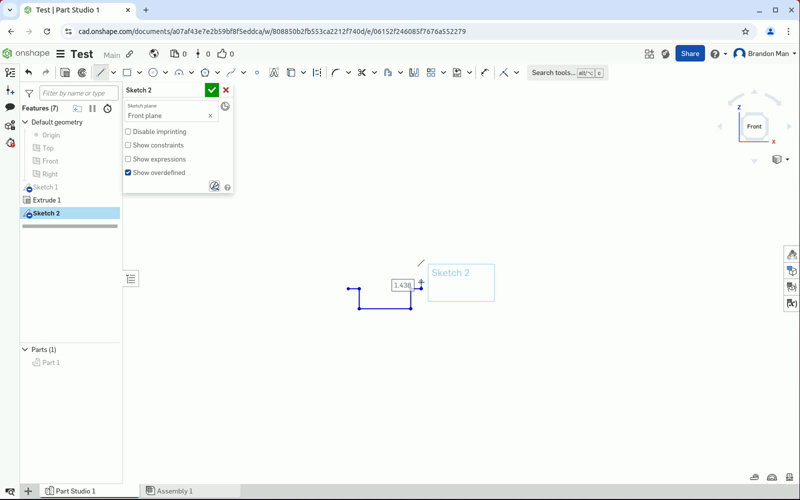
key_up(shift)
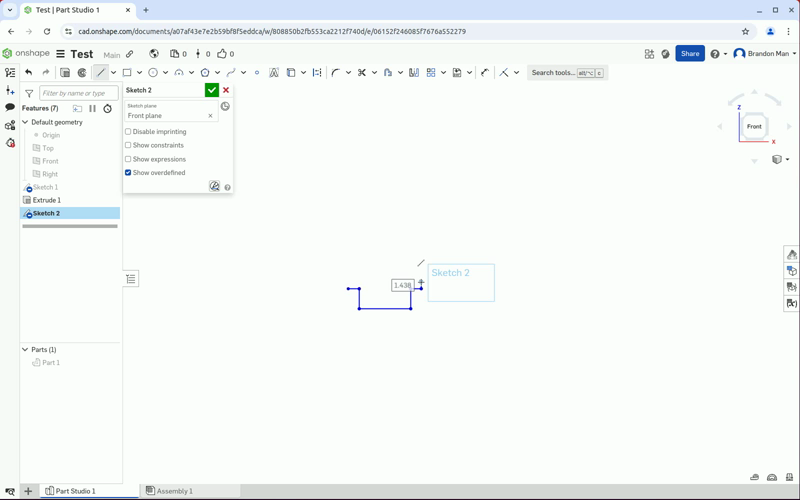
key_down(shift)
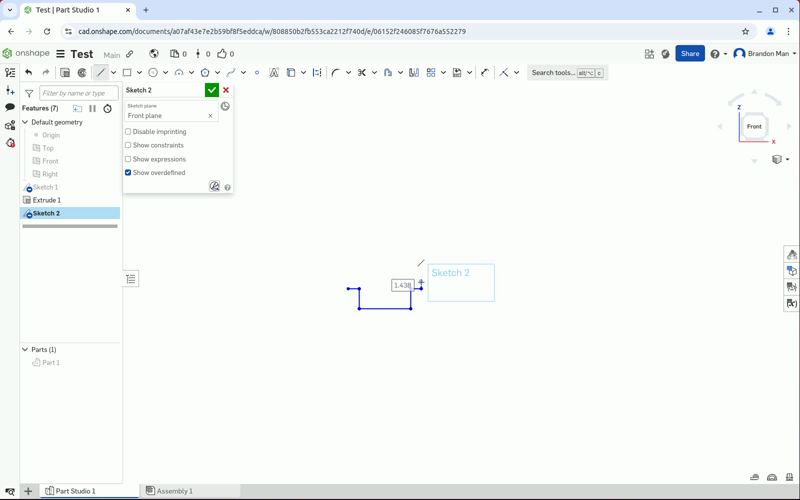
mouse_move(348, 281)
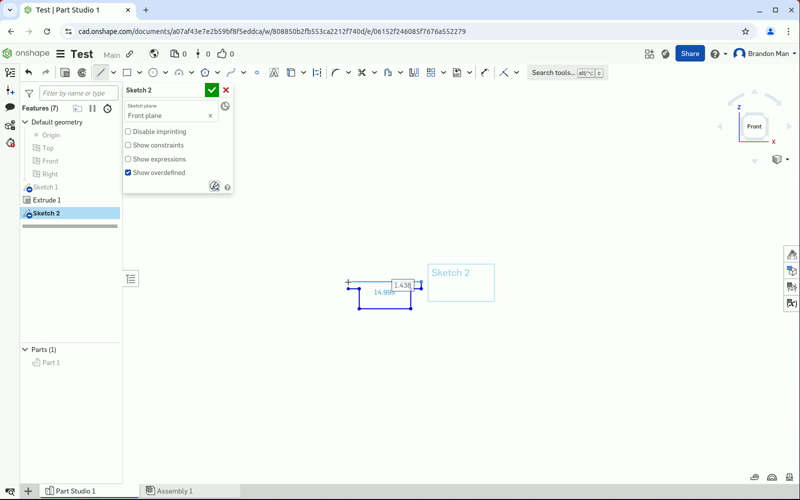
click(348, 281)
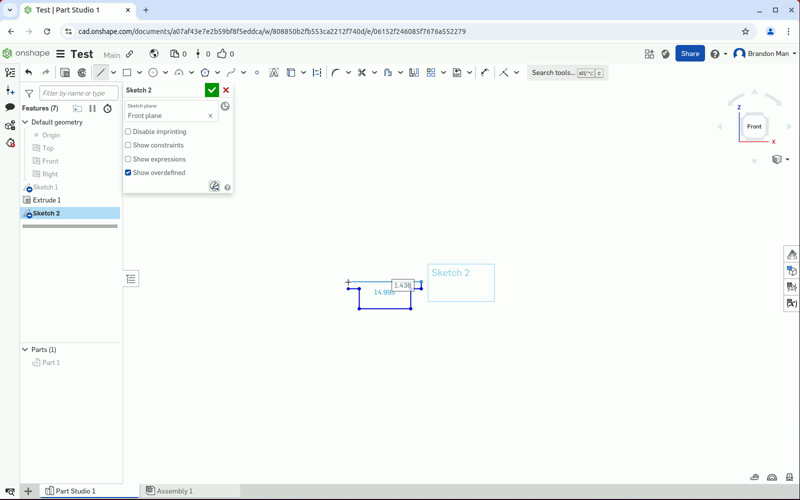
key_up(shift)
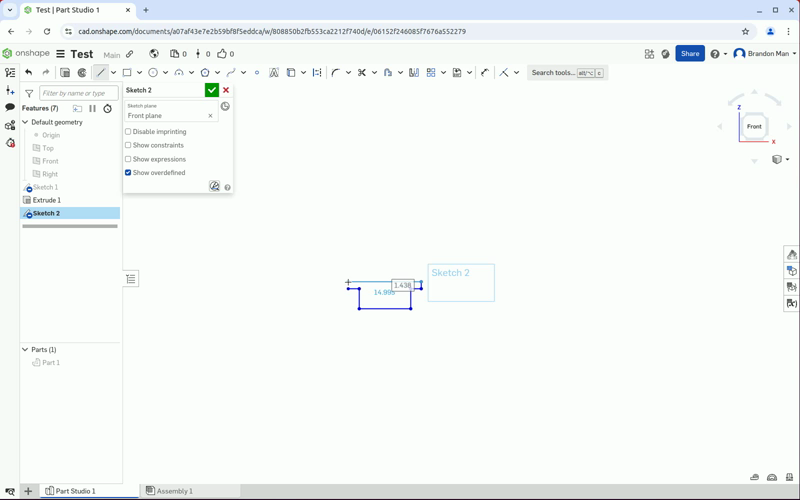
mouse_move(378, 281)
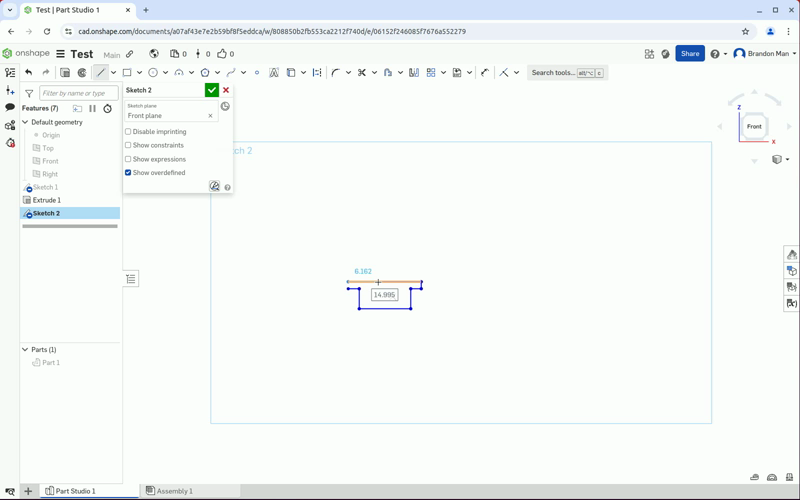
key_down(shift)
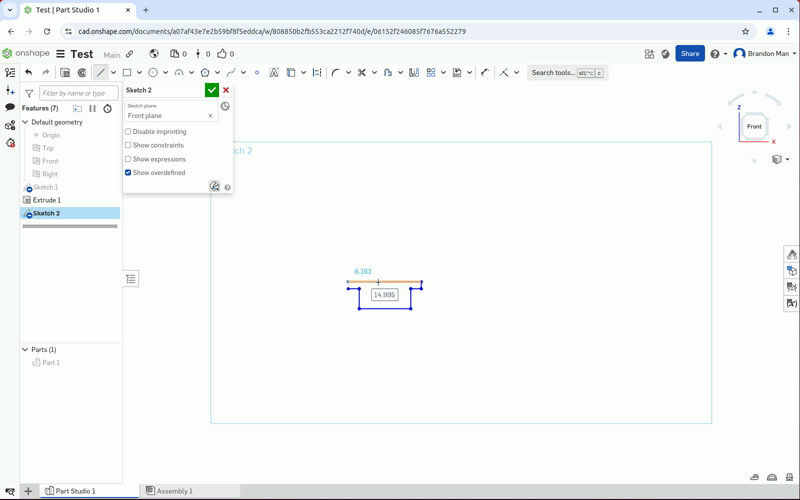
mouse_move(348, 288)
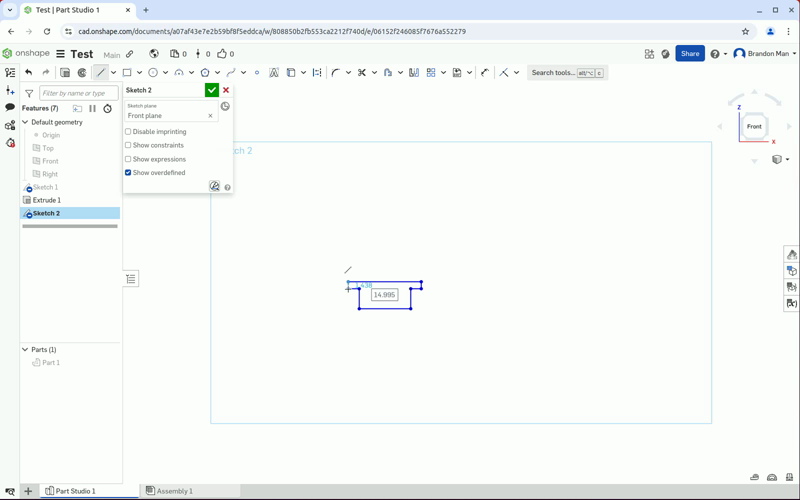
scroll(6)
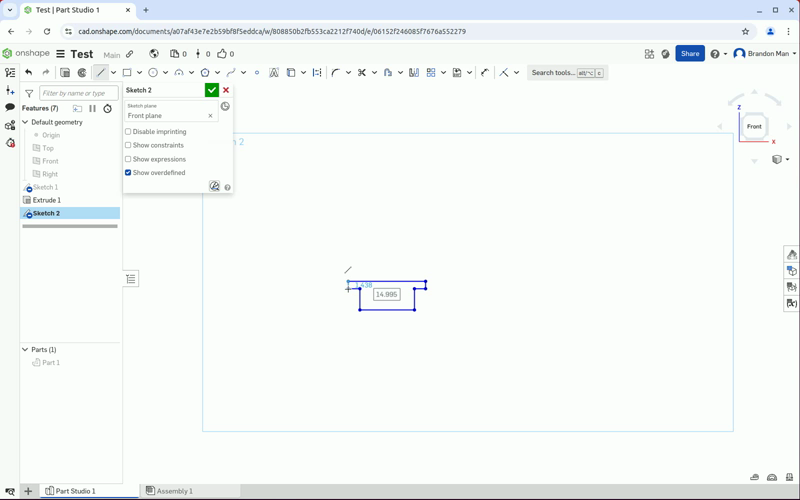
scroll(6)
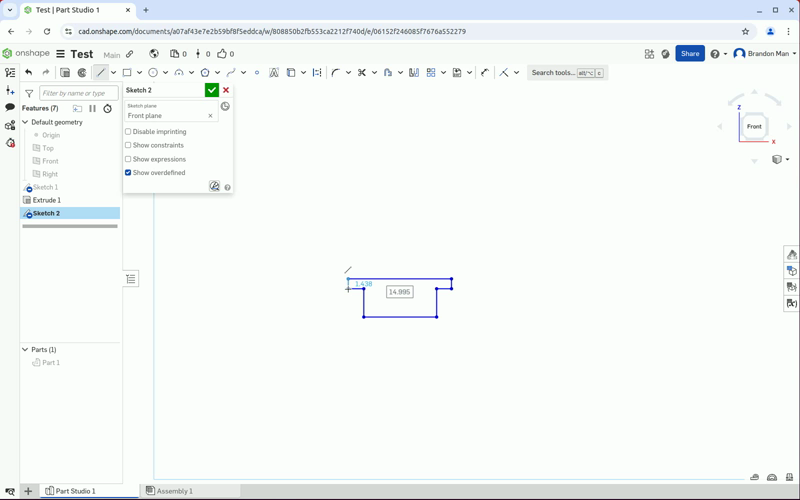
scroll(6)
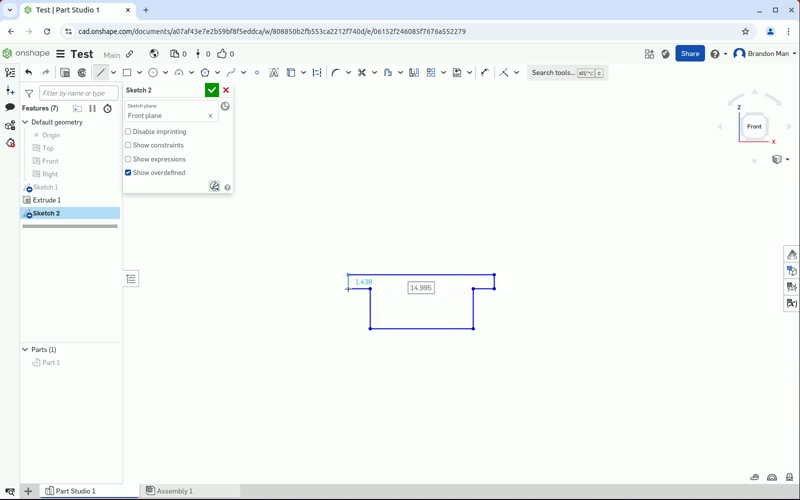
scroll(6)
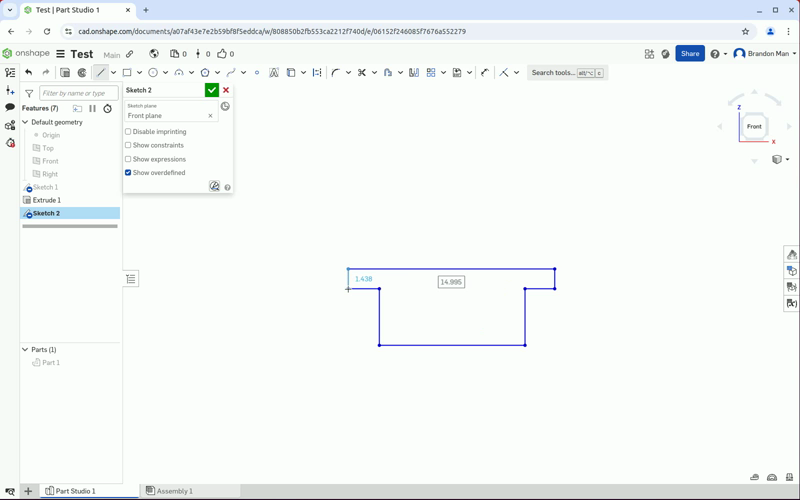
scroll(6)
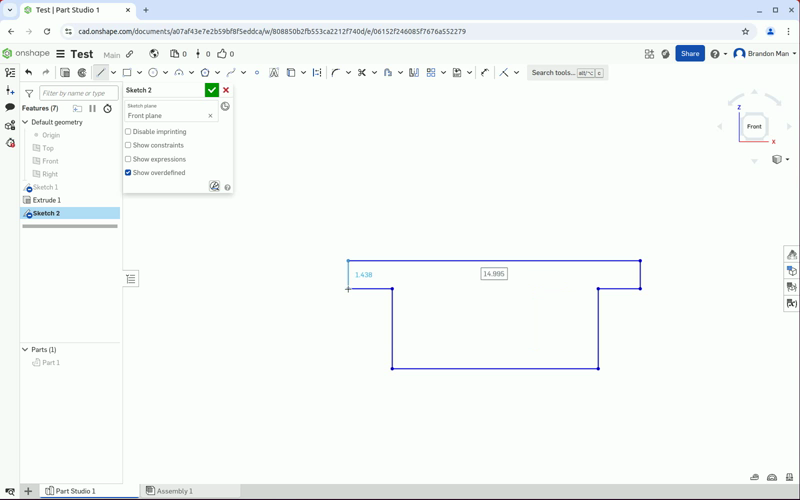
scroll(6)
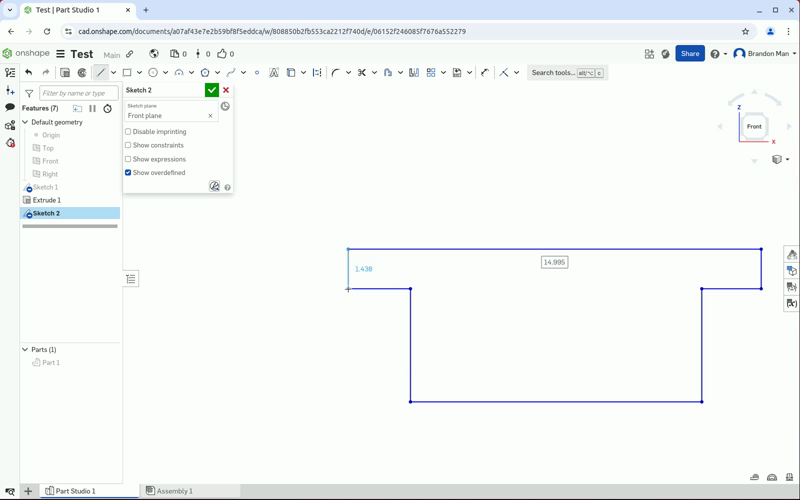
scroll(6)
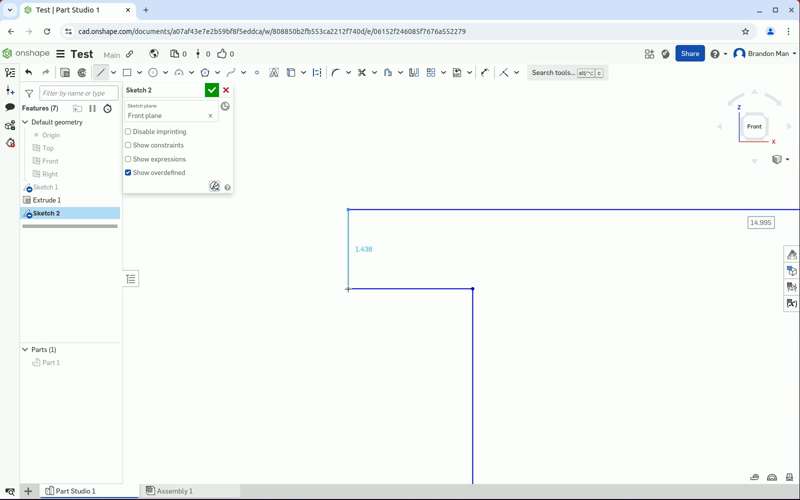
key_up(shift)
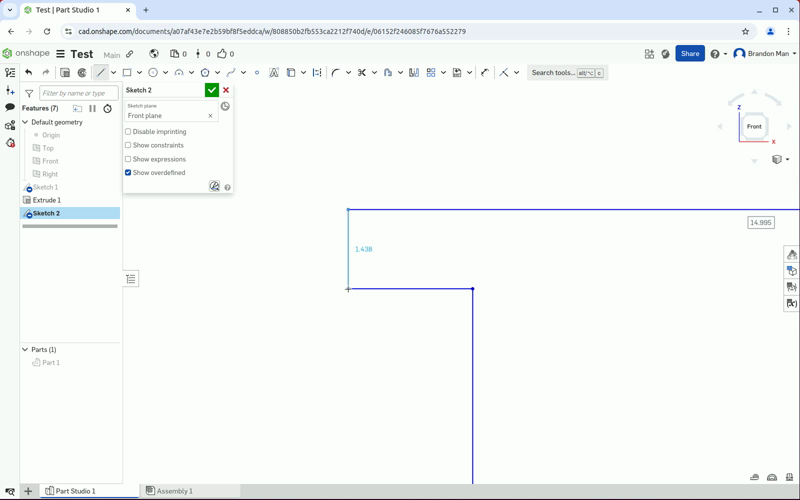
click(348, 288)
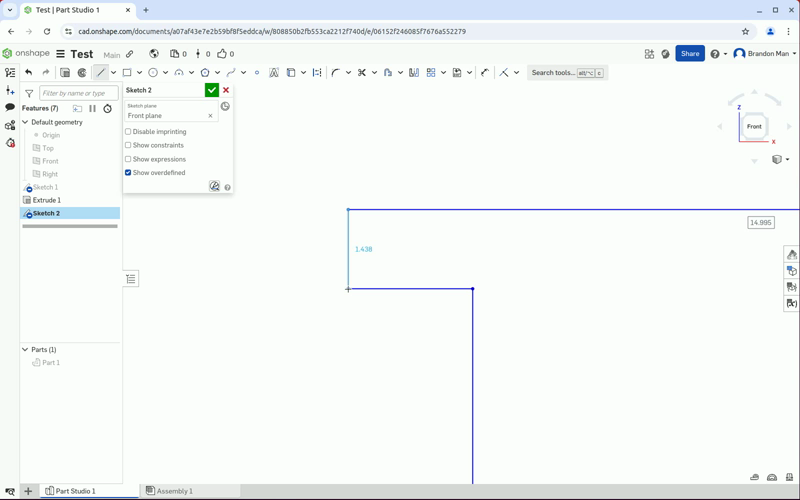
scroll(-6)
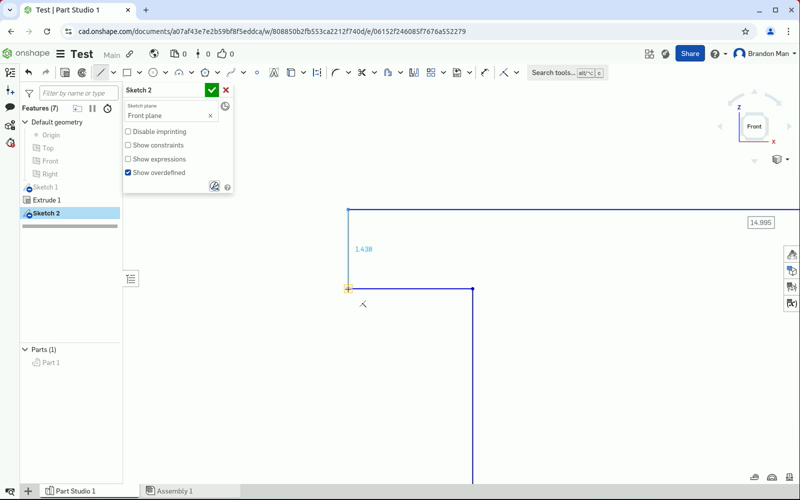
scroll(-6)
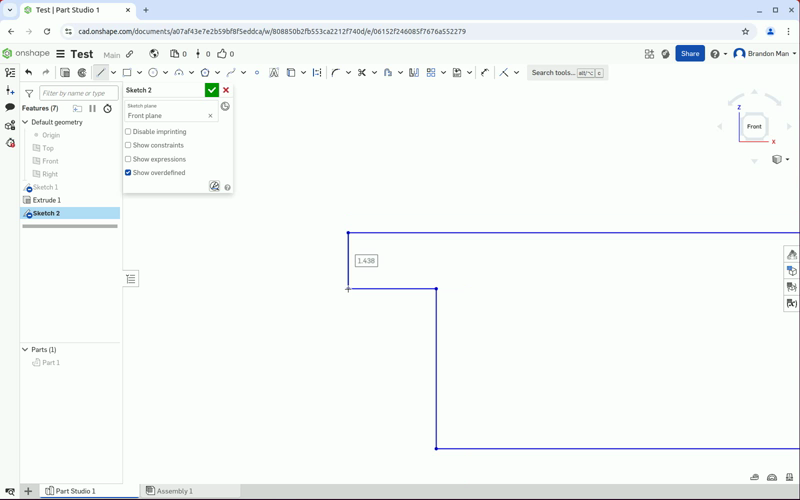
scroll(-6)
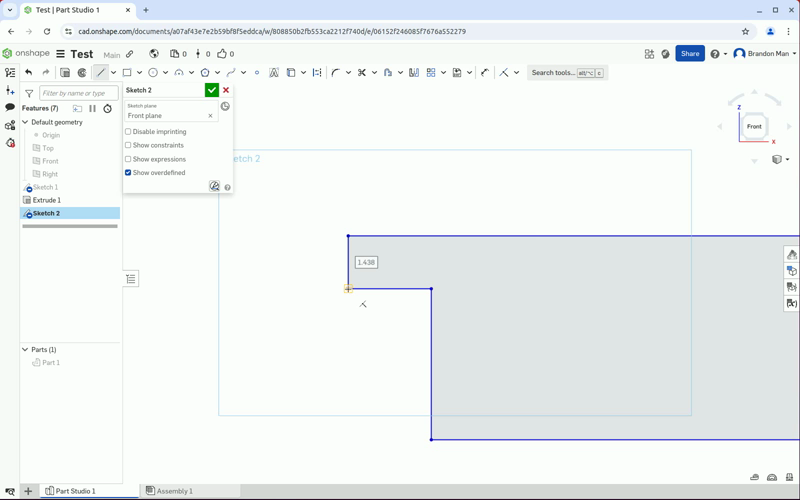
scroll(-6)
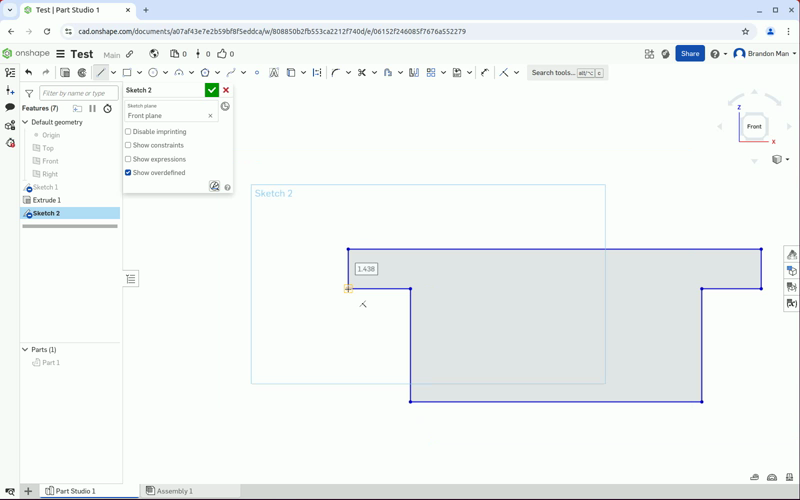
scroll(-6)
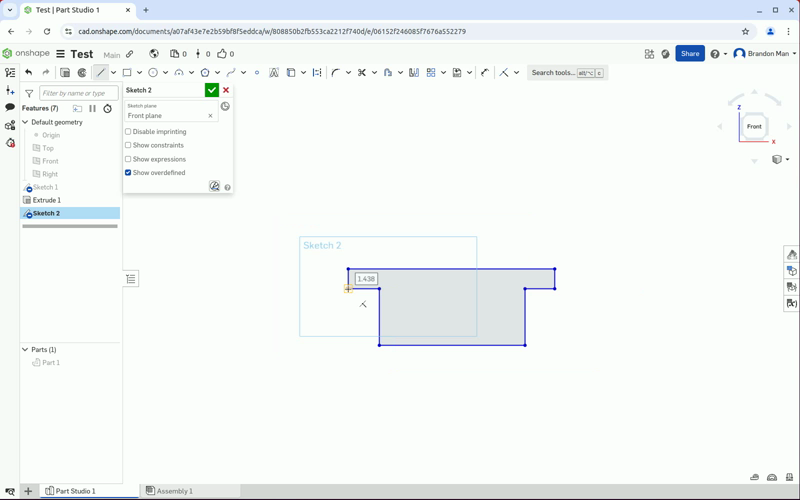
scroll(-6)
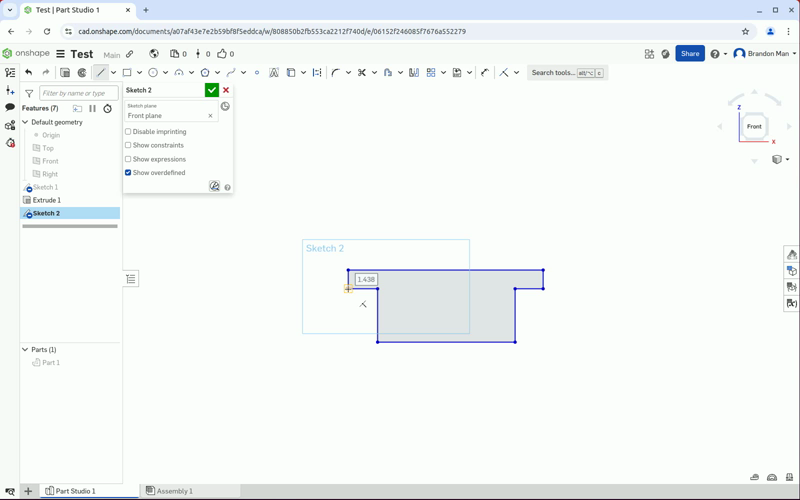
scroll(-6)
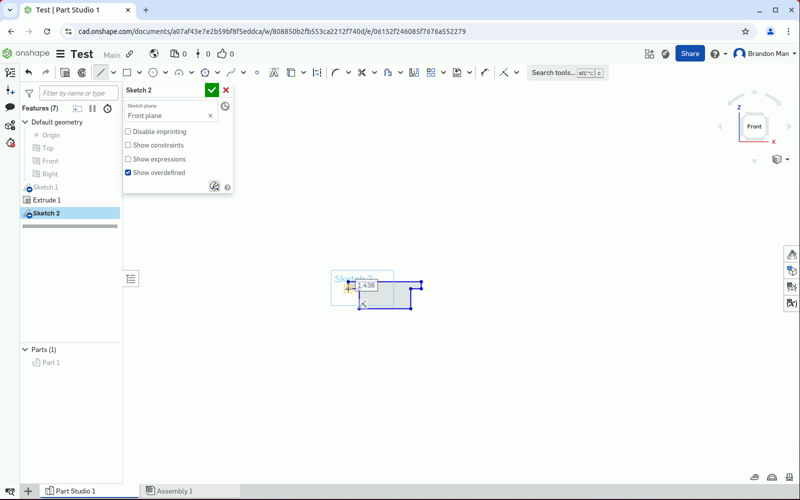
key(esc)
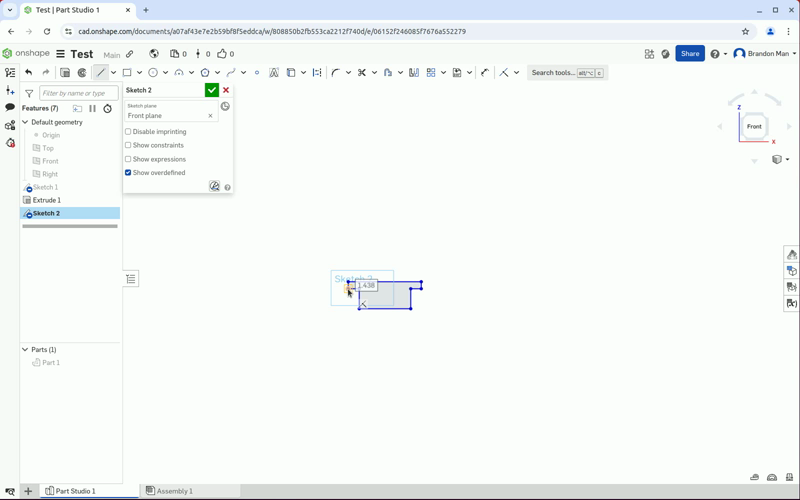
key(l)
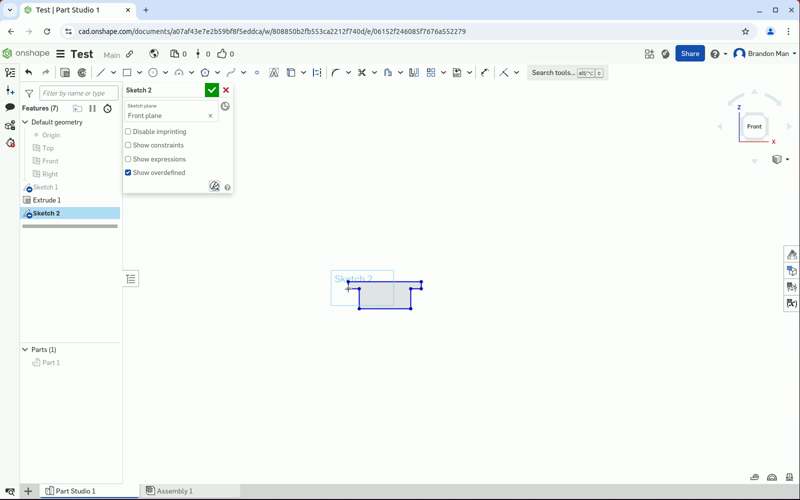
key_down(shift)
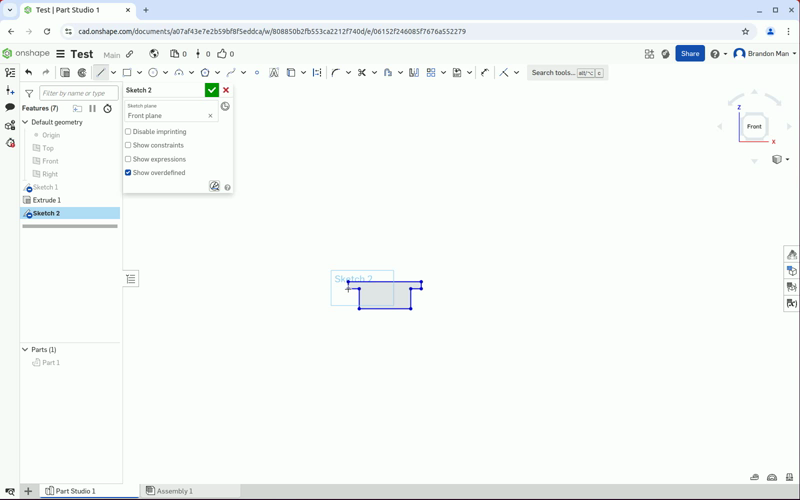
mouse_move(365, 301)
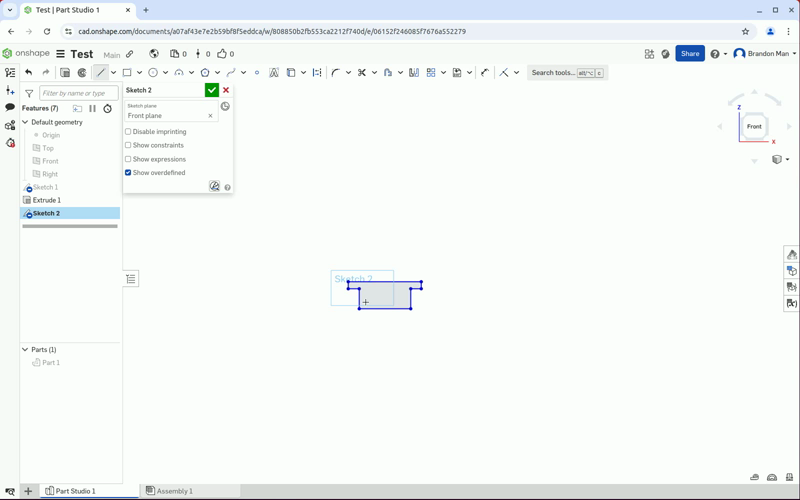
click(365, 301)
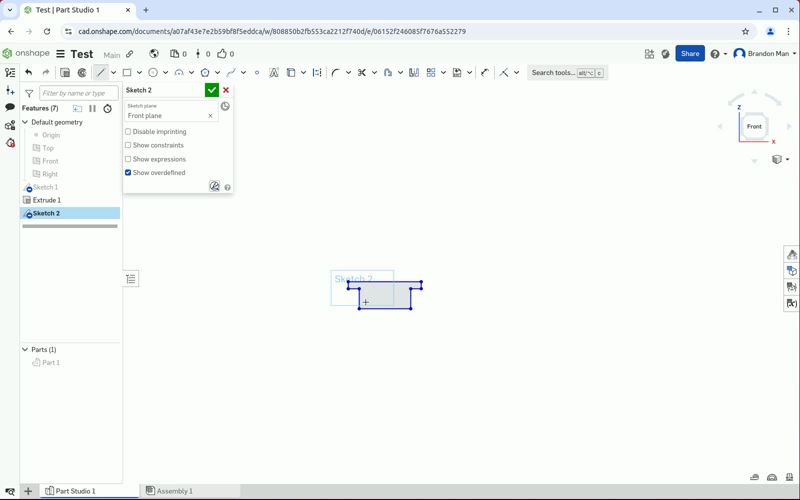
key_up(shift)
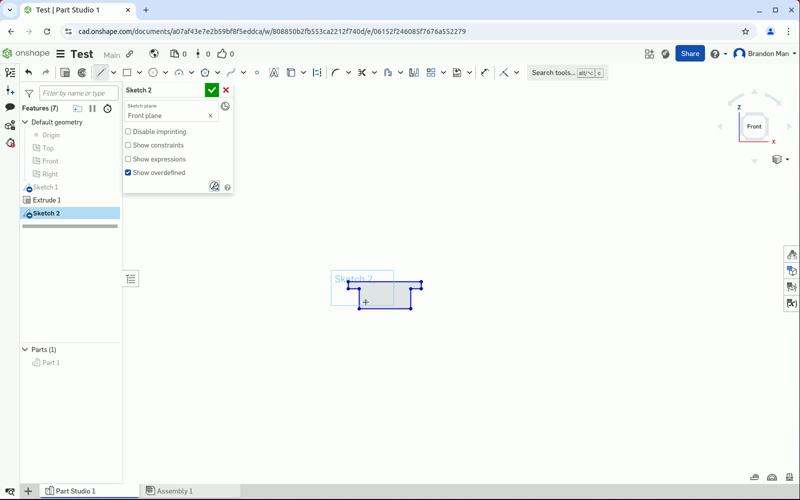
key_down(shift)
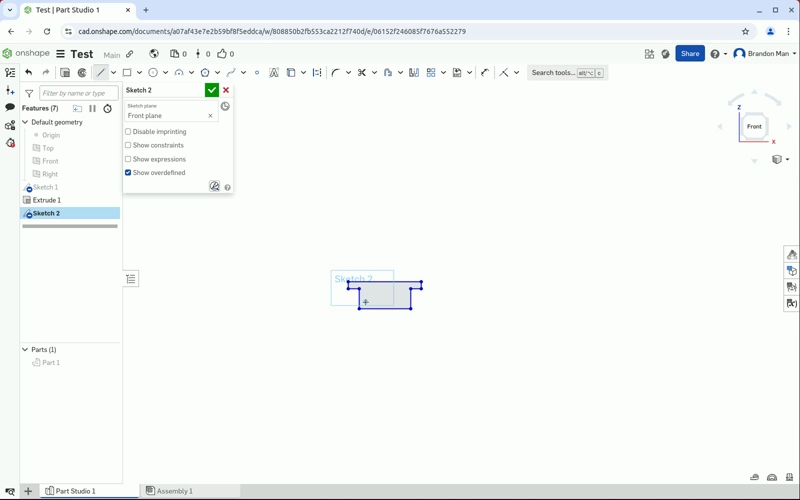
mouse_move(395, 301)
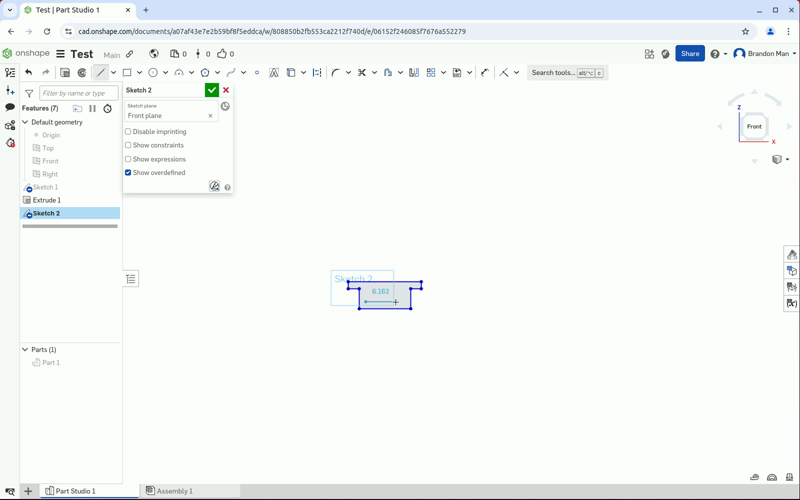
mouse_move(403, 301)
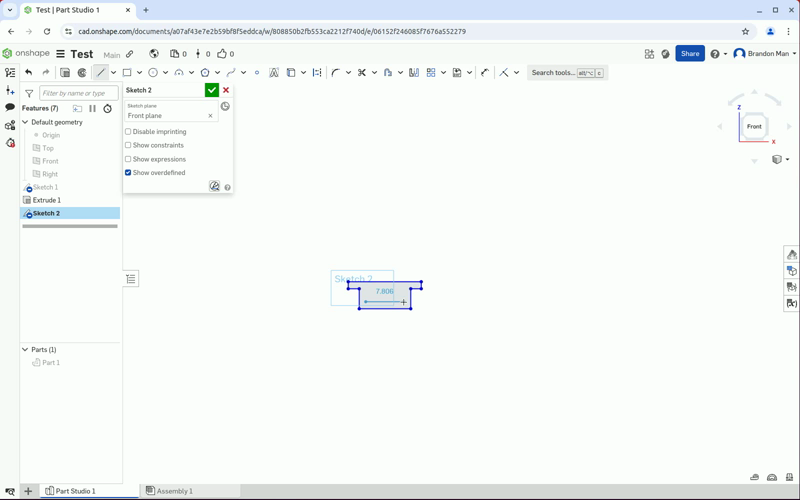
click(403, 301)
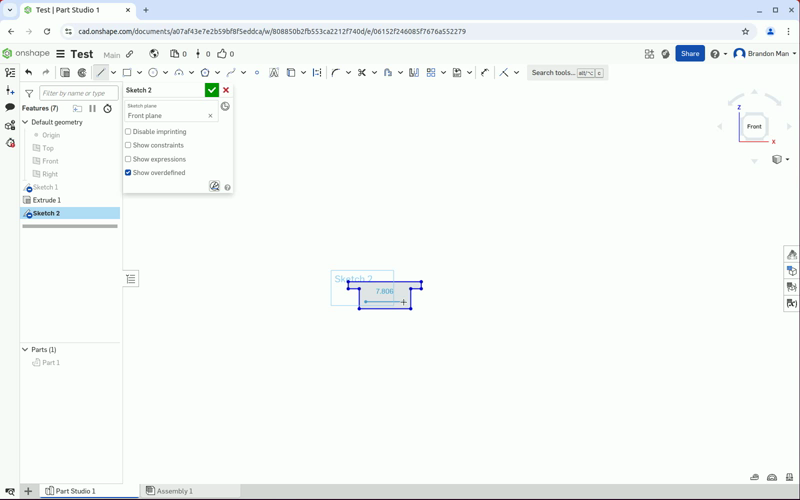
key_up(shift)
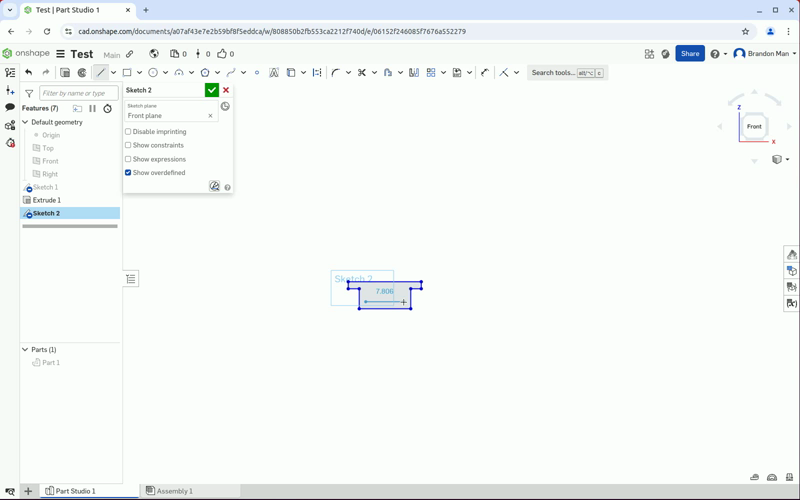
key_down(shift)
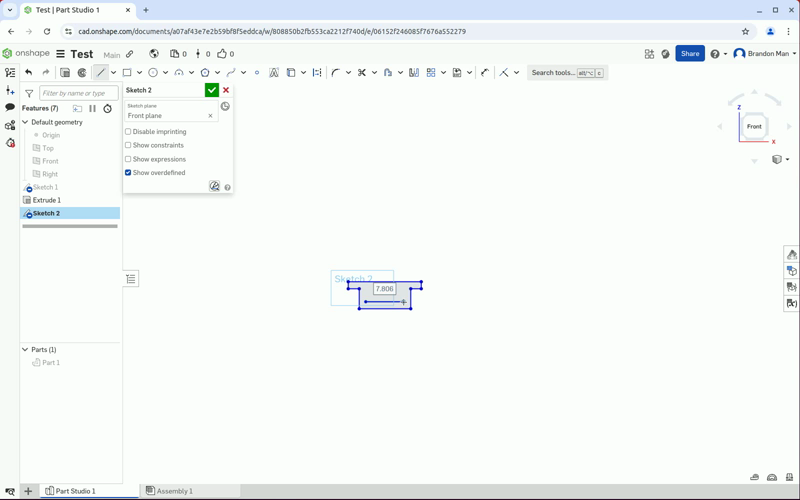
mouse_move(433, 301)
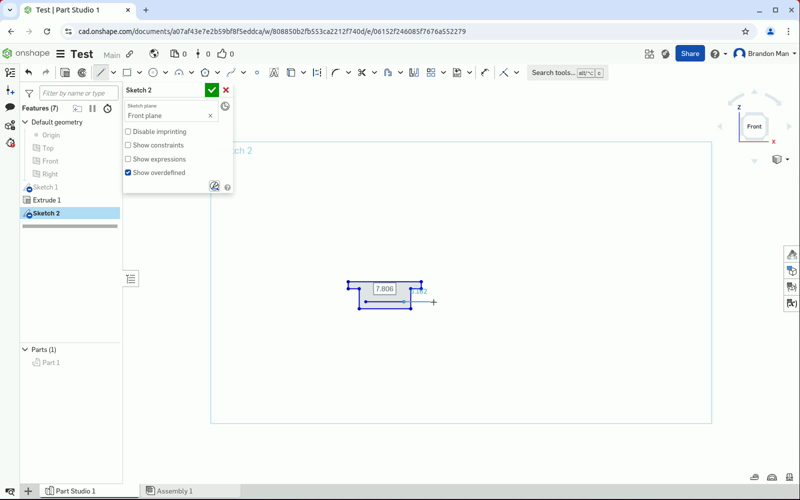
mouse_move(403, 288)
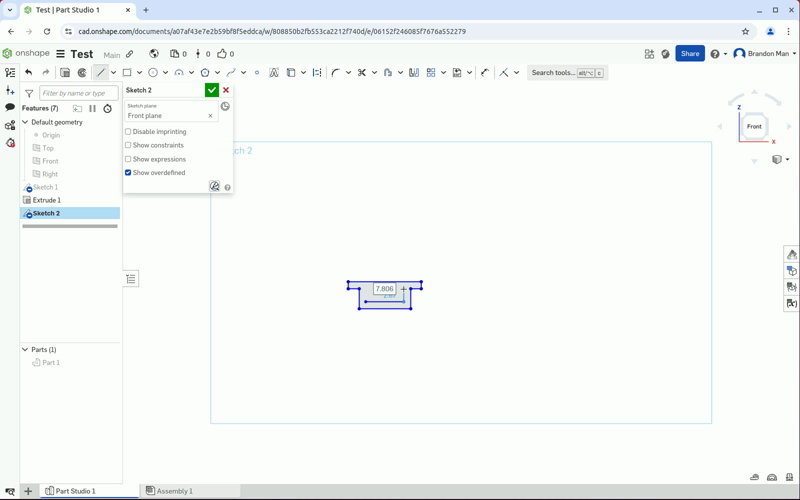
click(403, 288)
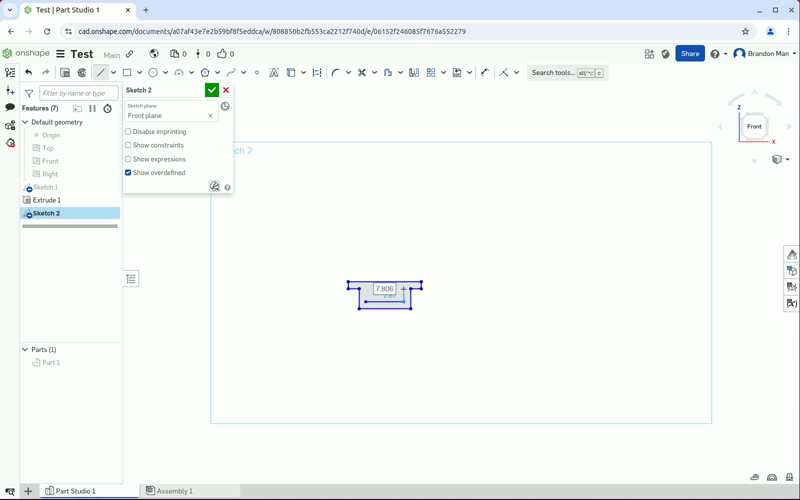
key_up(shift)
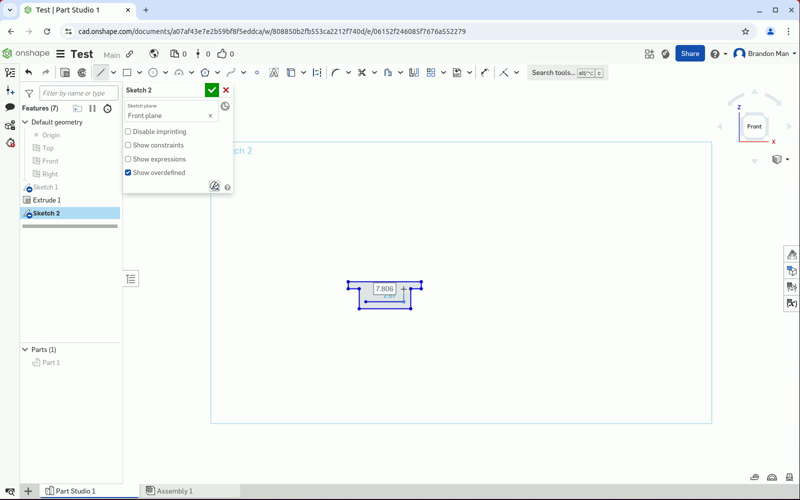
key_down(shift)
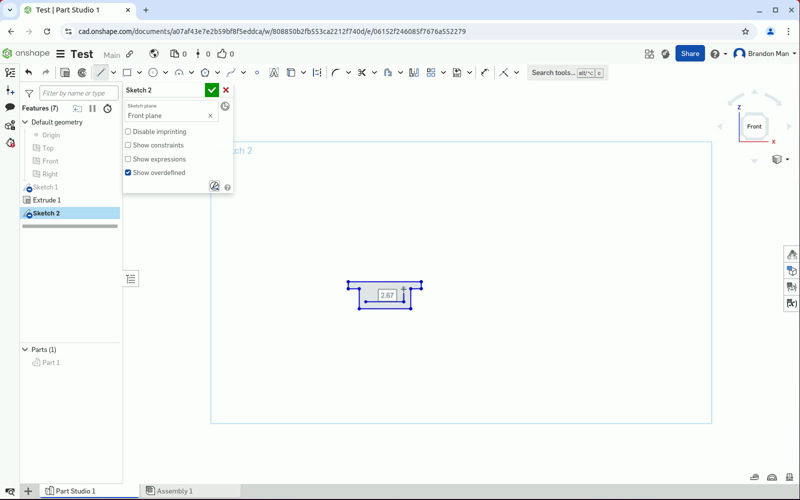
mouse_move(433, 288)
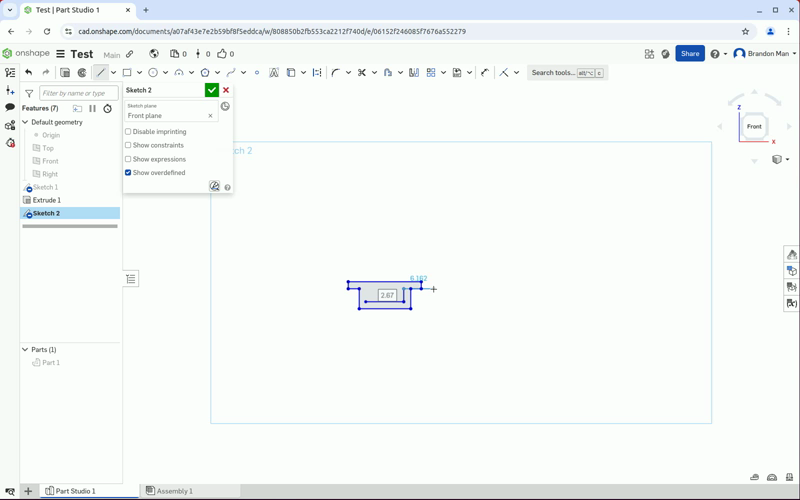
mouse_move(365, 288)
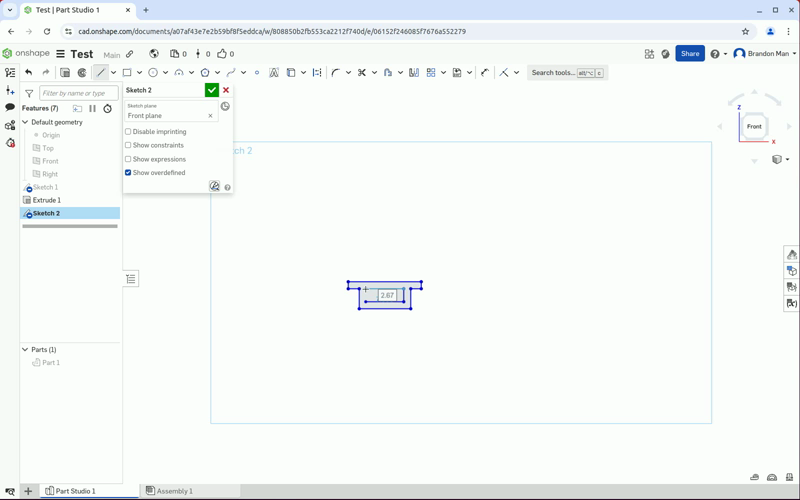
click(365, 288)
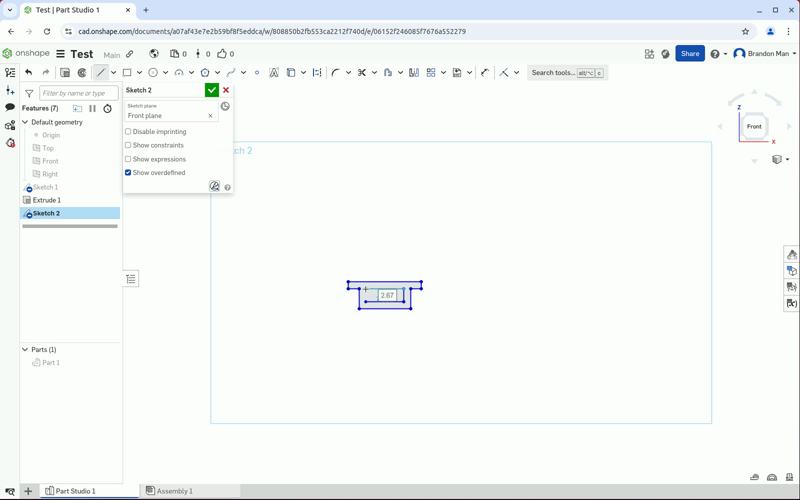
key_up(shift)
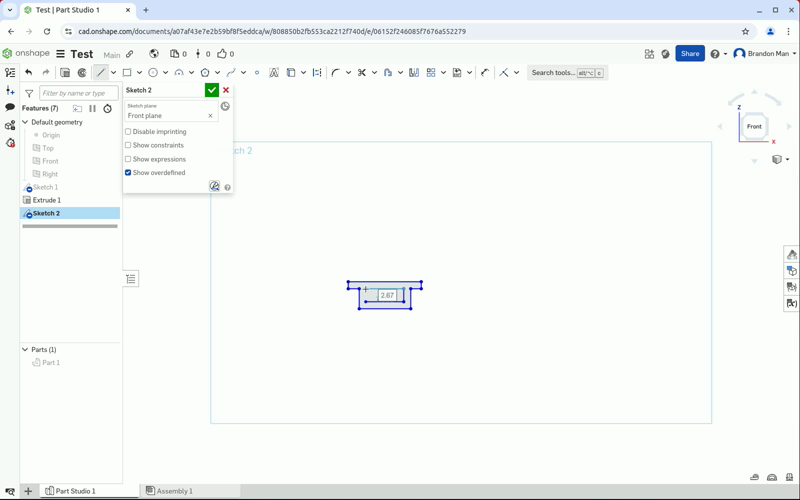
mouse_move(395, 288)
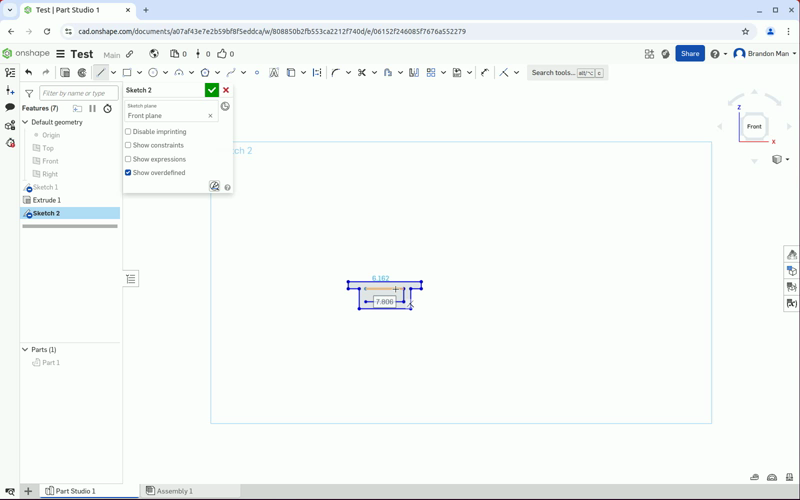
key_down(shift)
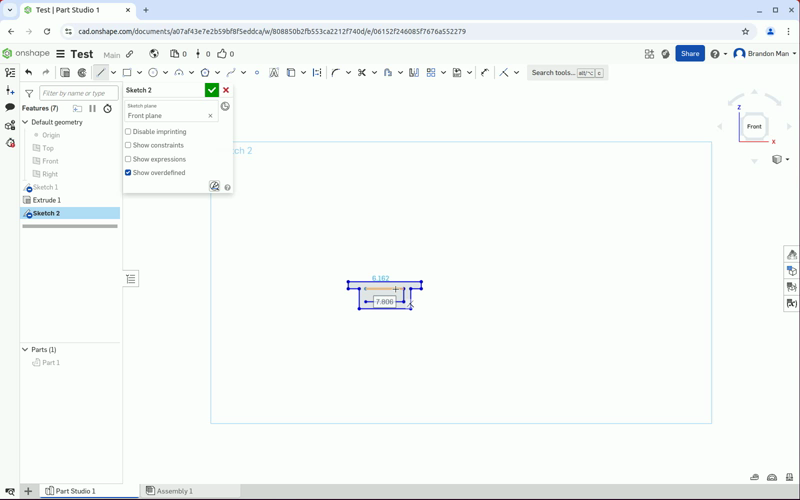
mouse_move(365, 301)
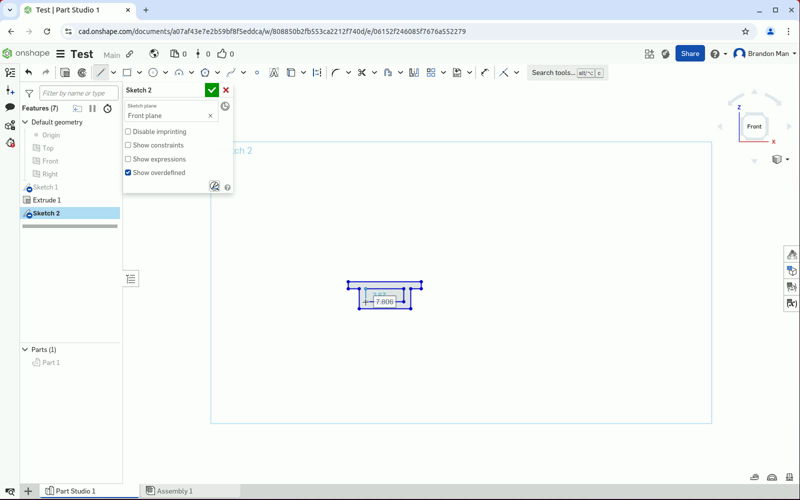
key_up(shift)
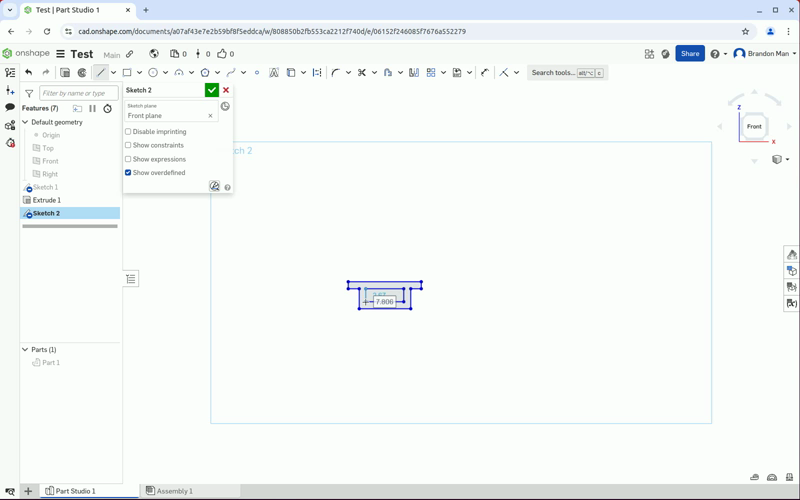
click(365, 301)
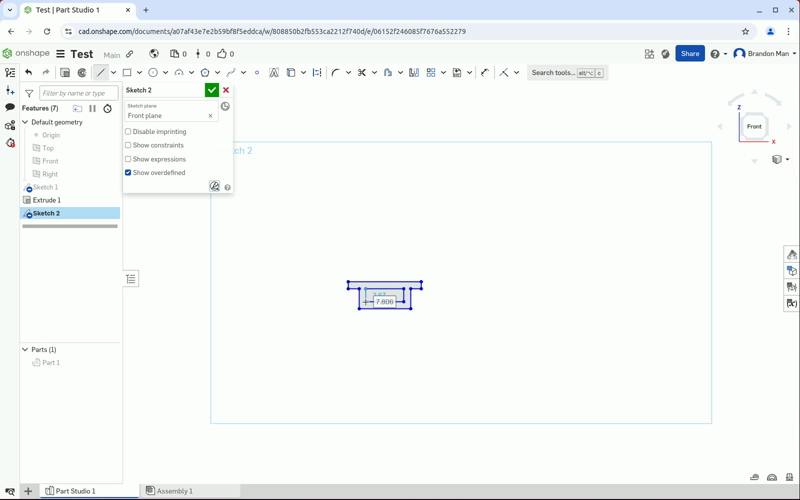
key(esc)
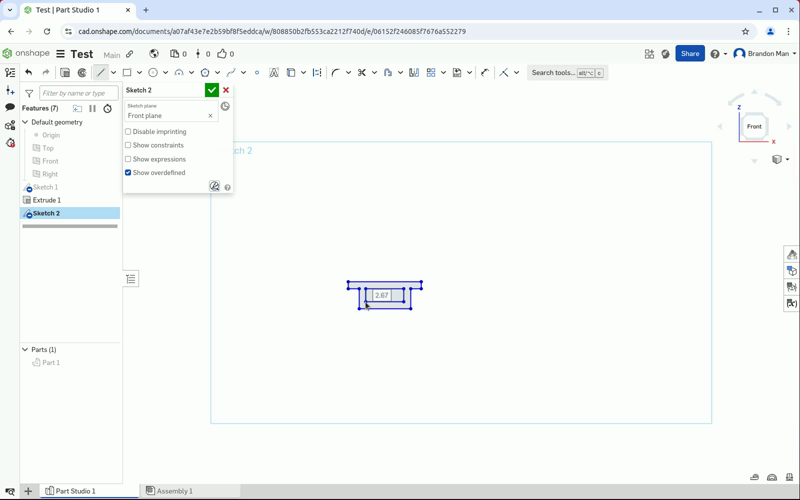
mouse_move(354, 284)
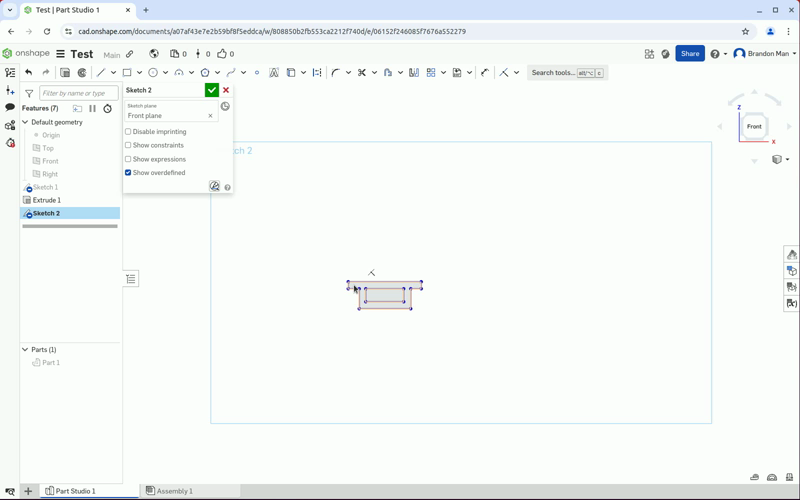
scroll(6)
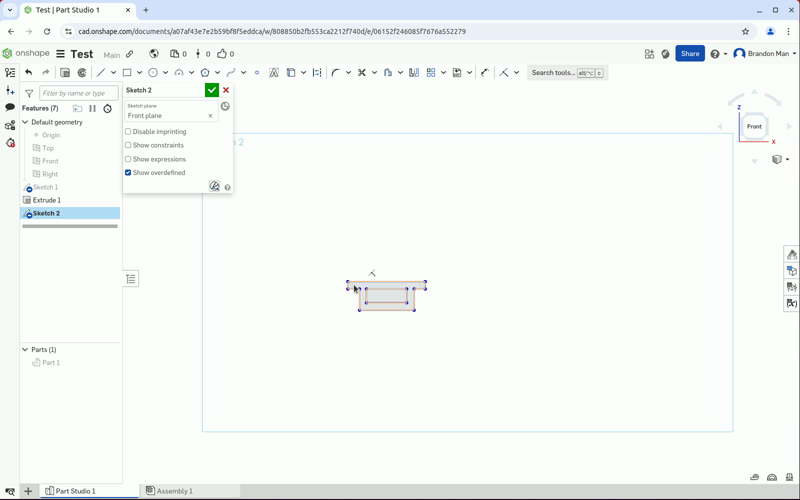
scroll(6)
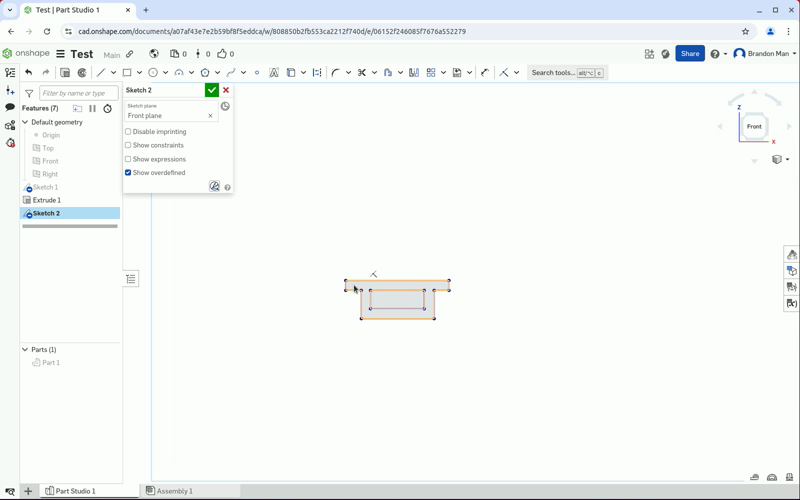
scroll(6)
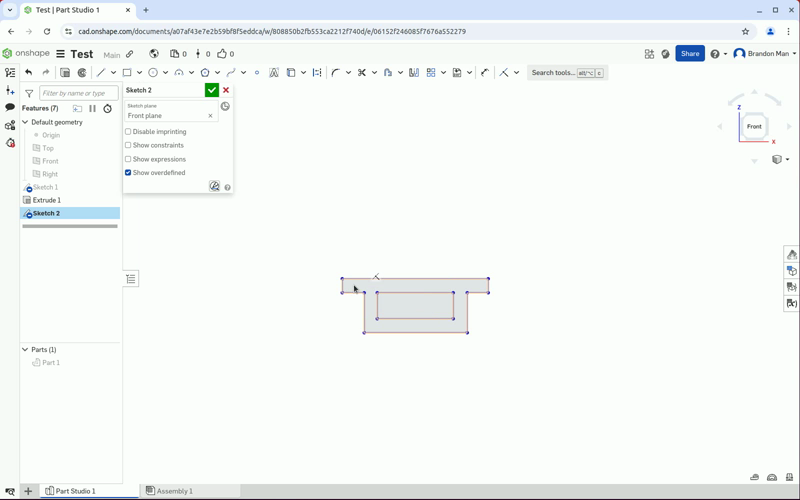
scroll(6)
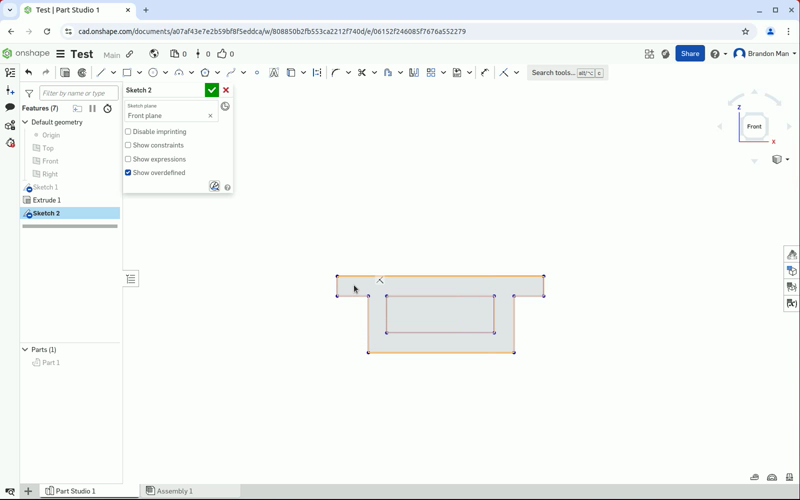
scroll(6)
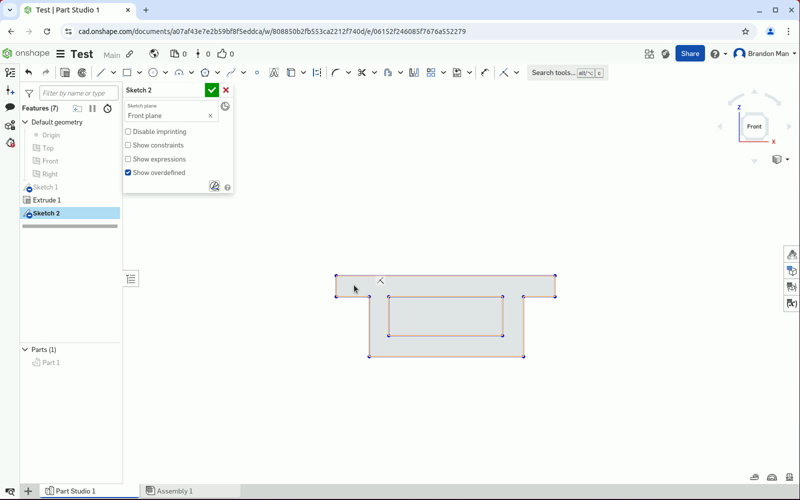
scroll(6)
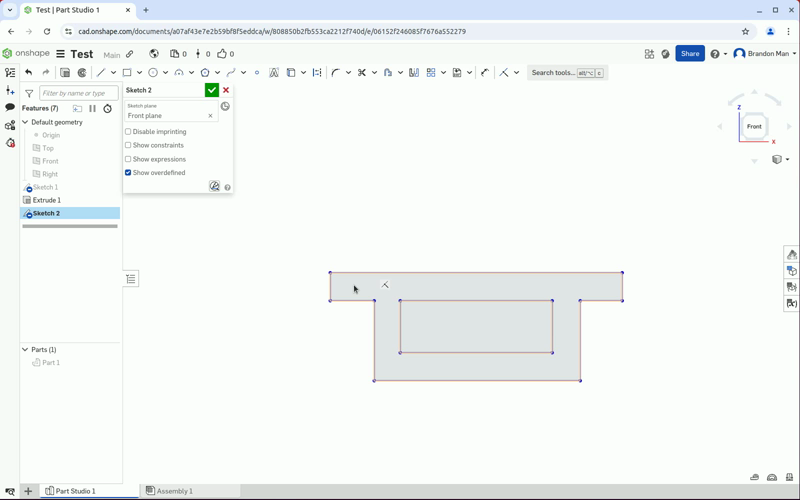
scroll(6)
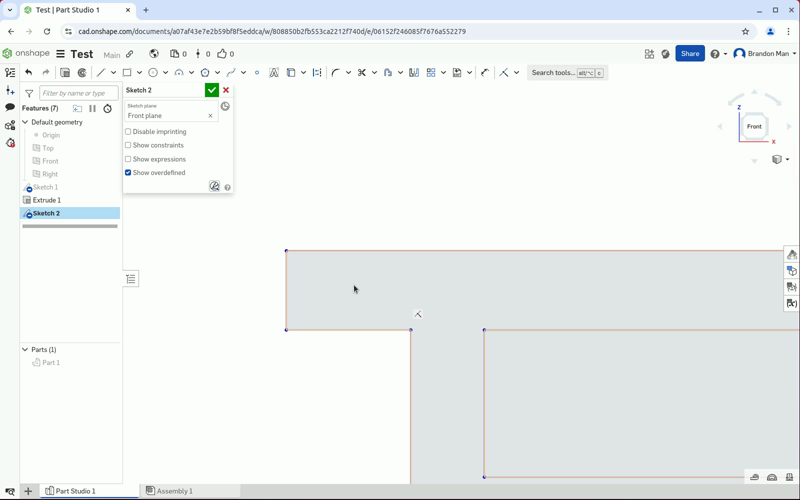
click(354, 284)
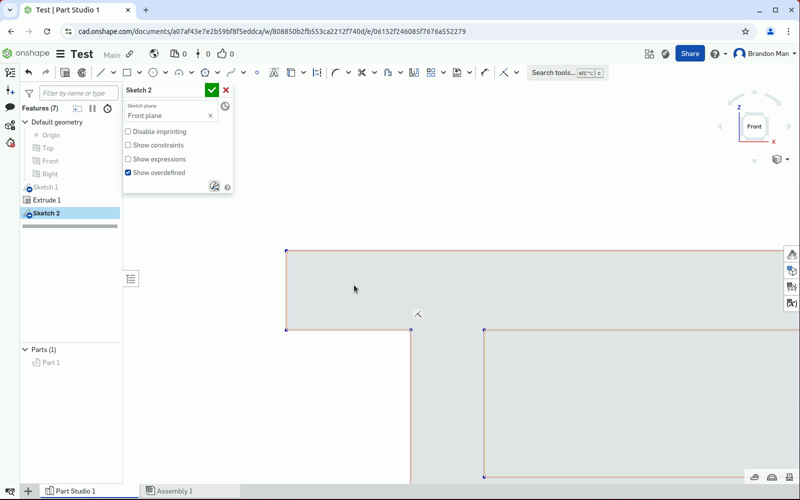
scroll(-6)
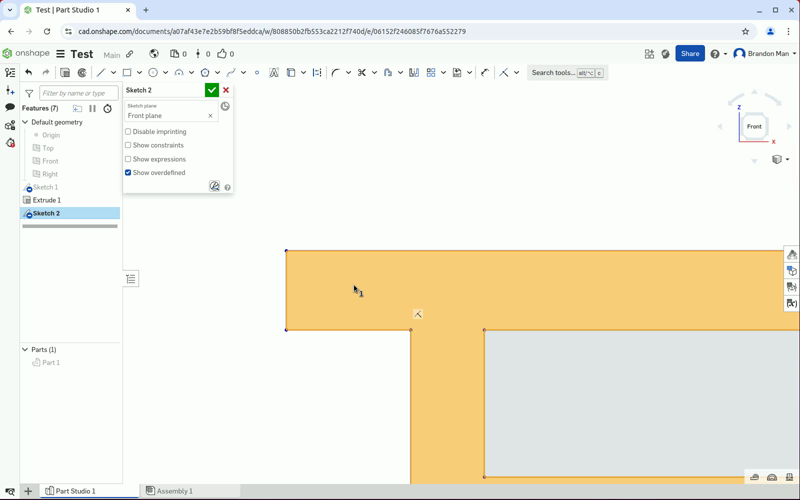
scroll(-6)
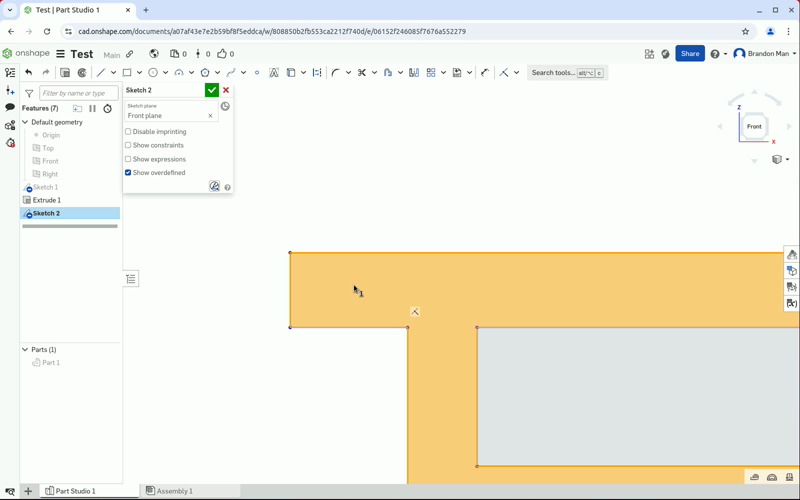
scroll(-6)
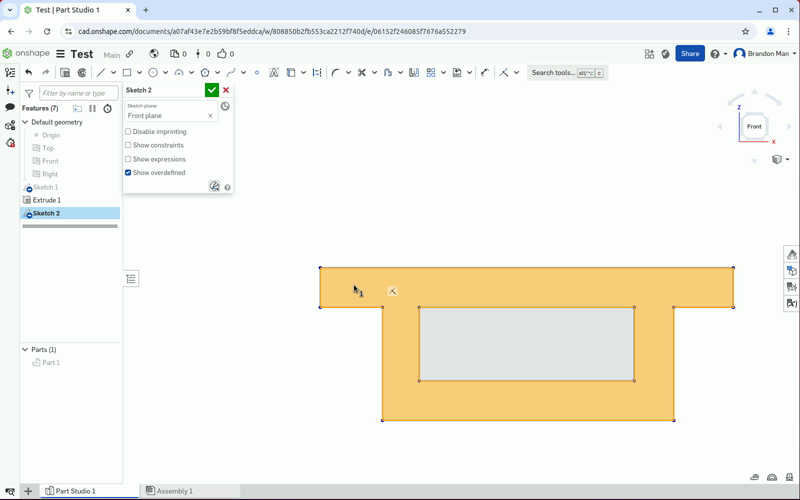
scroll(-6)
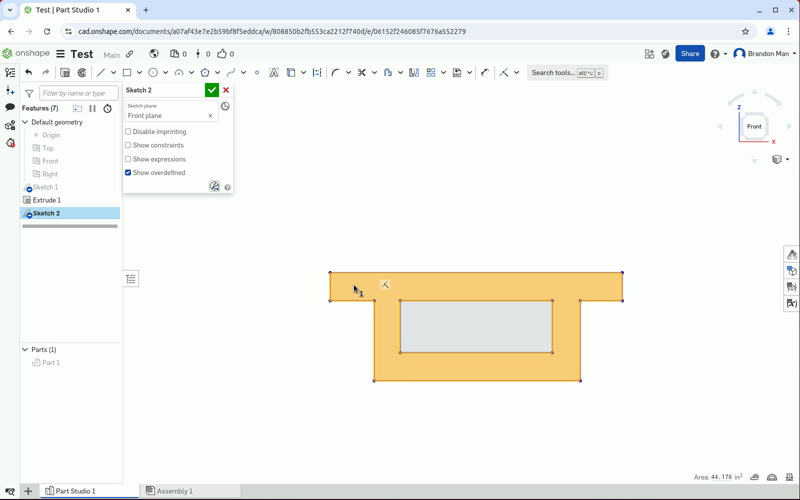
scroll(-6)
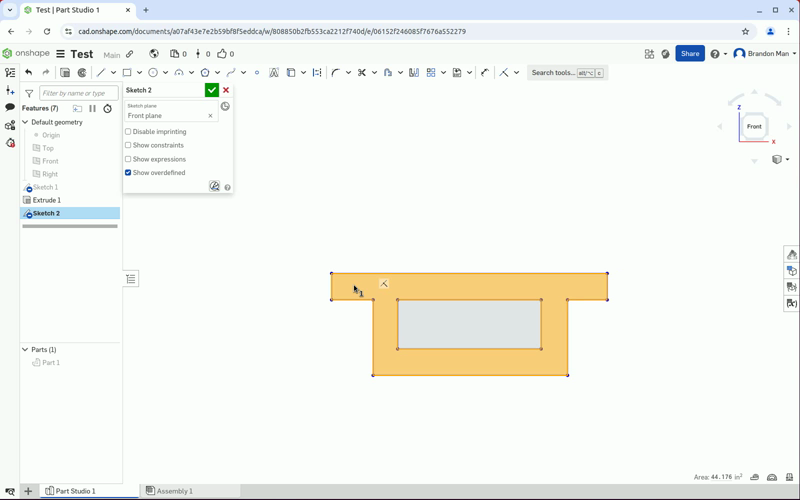
scroll(-6)
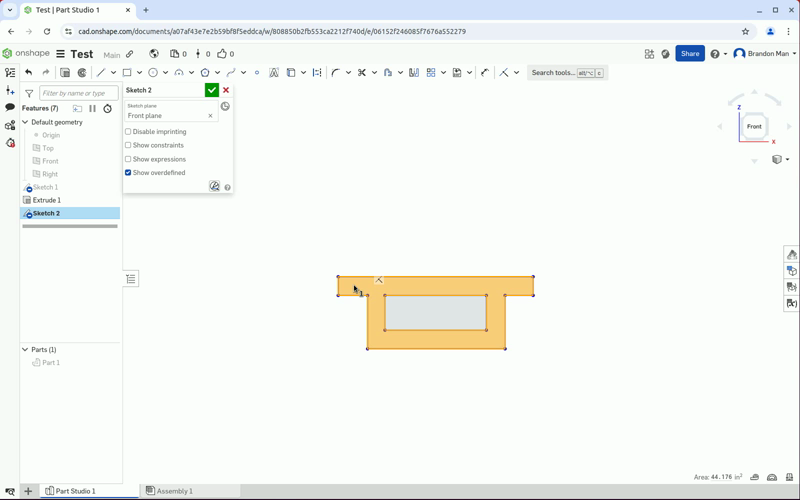
scroll(-6)
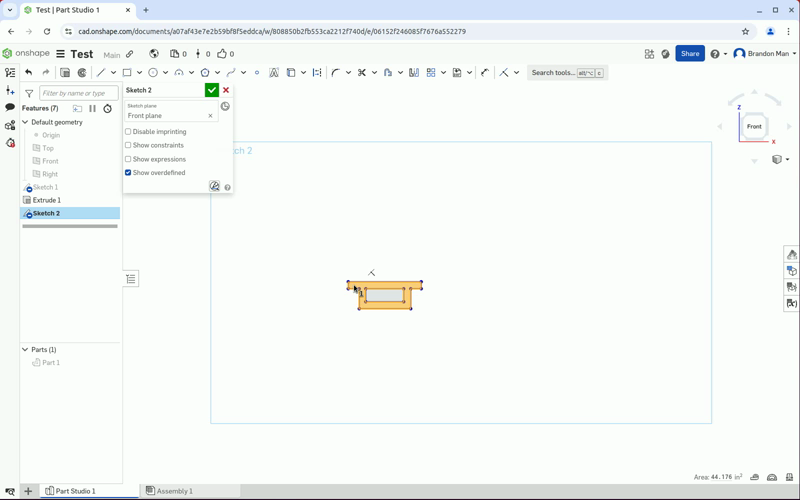
mouse_move(73, 352)
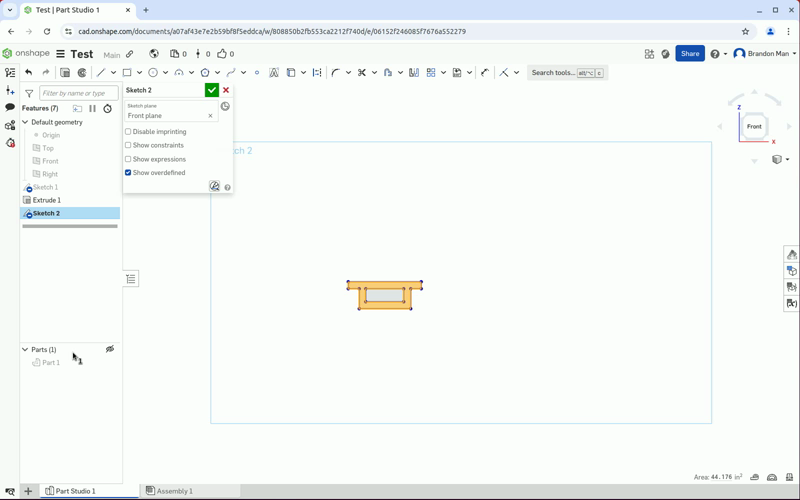
key(shift+y)
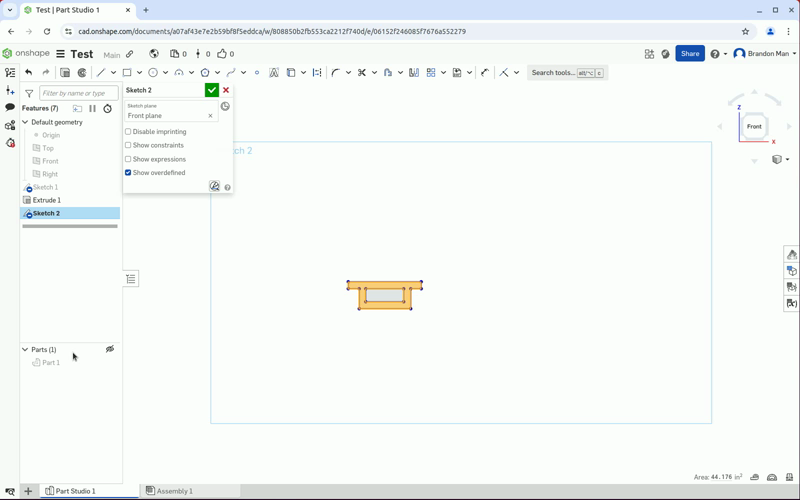
key(shift+e)
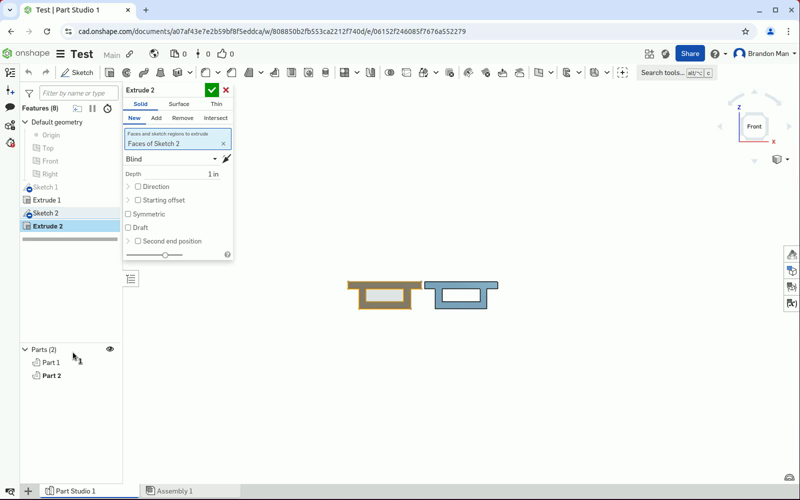
mouse_move(143, 106)
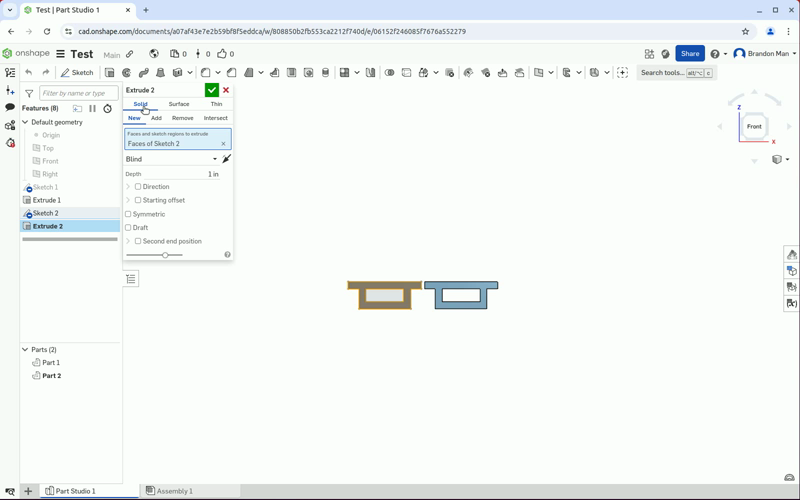
click(143, 106)
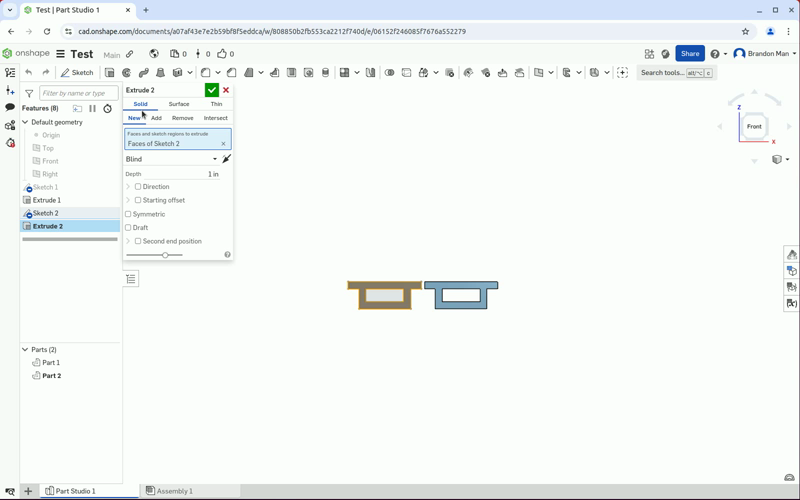
mouse_move(137, 120)
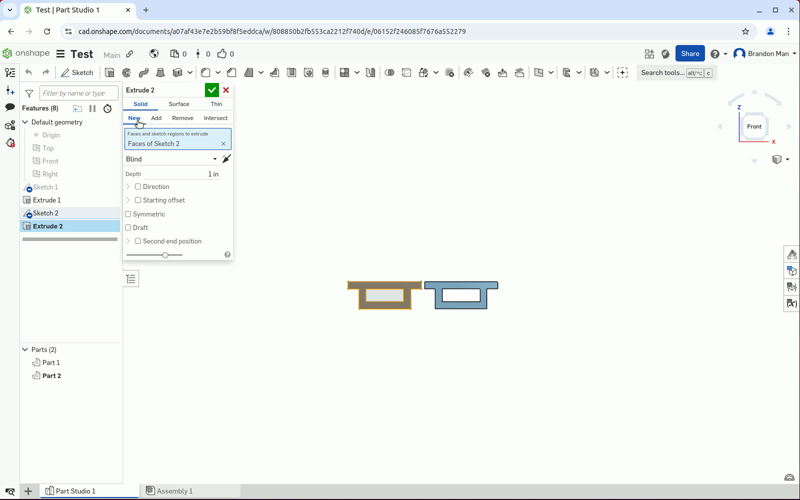
click(137, 120)
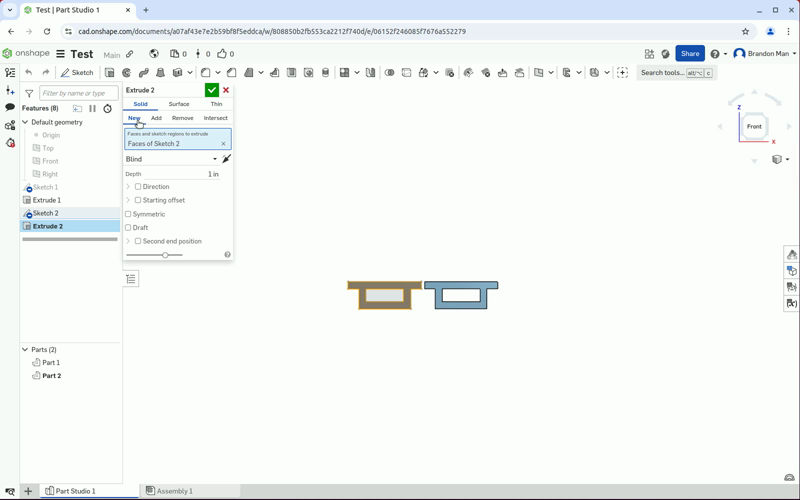
key(tab, 4)
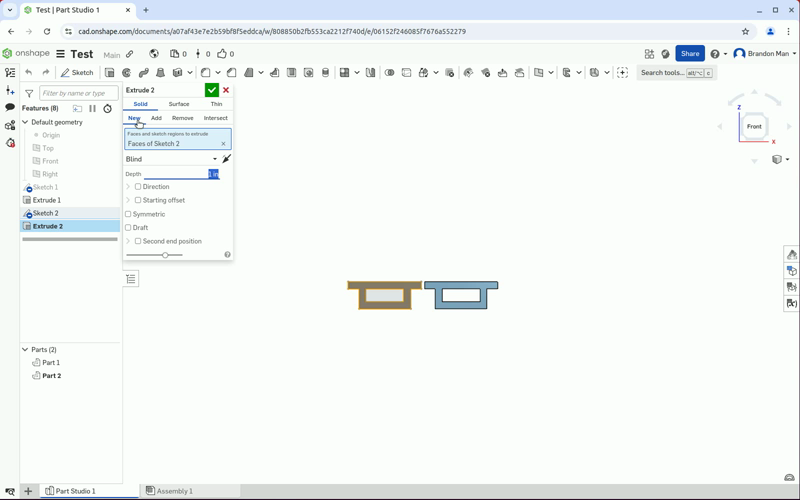
text(0.481)
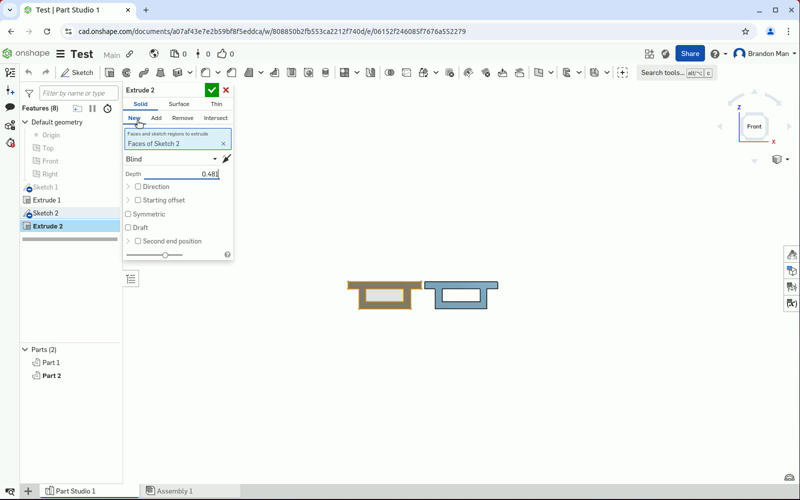
key(enter)
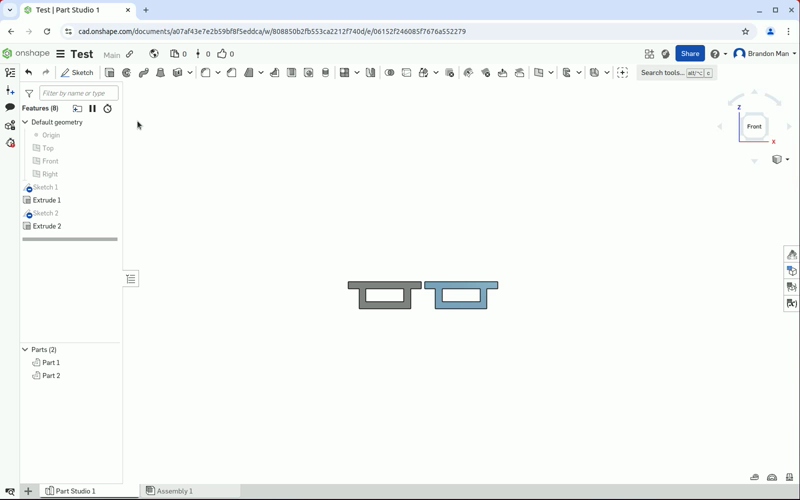
key(shift+h)
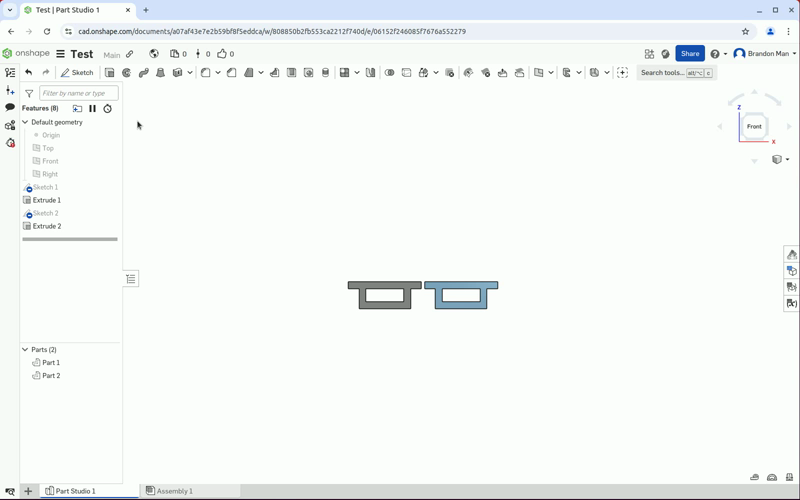
key(shift+h)
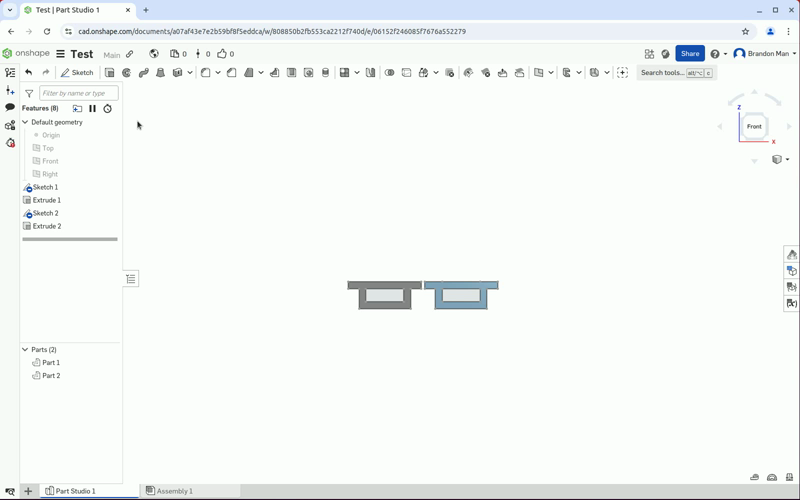
key(shift+7)
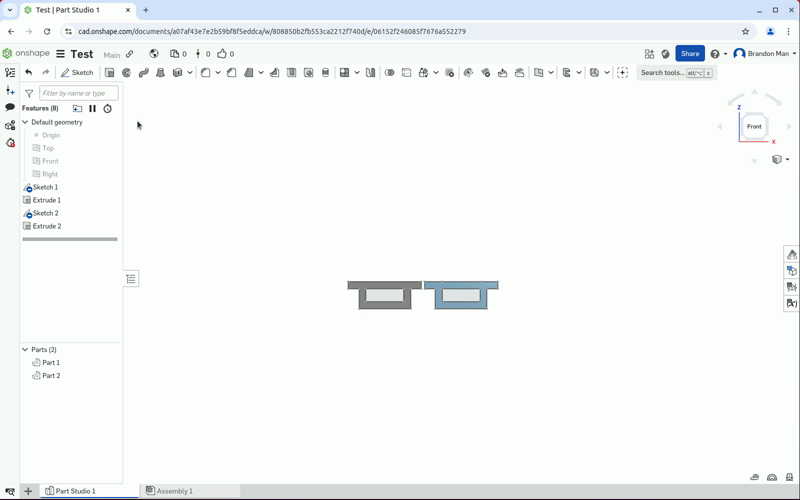
key(left, 2)
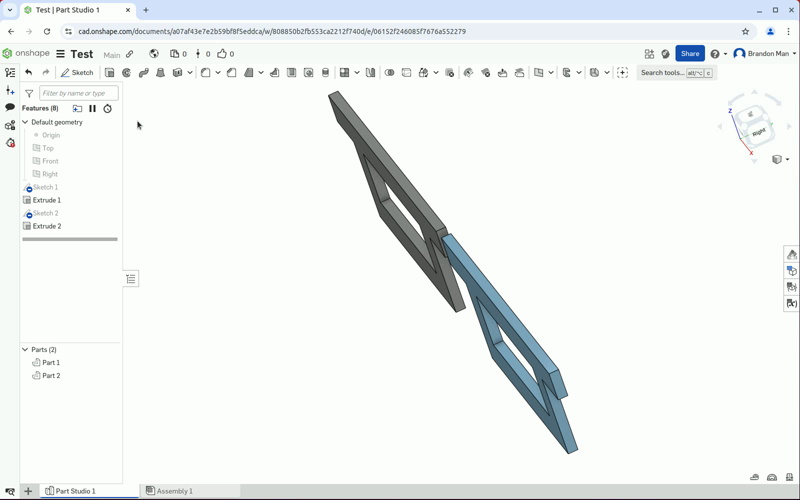
key(down, 2)
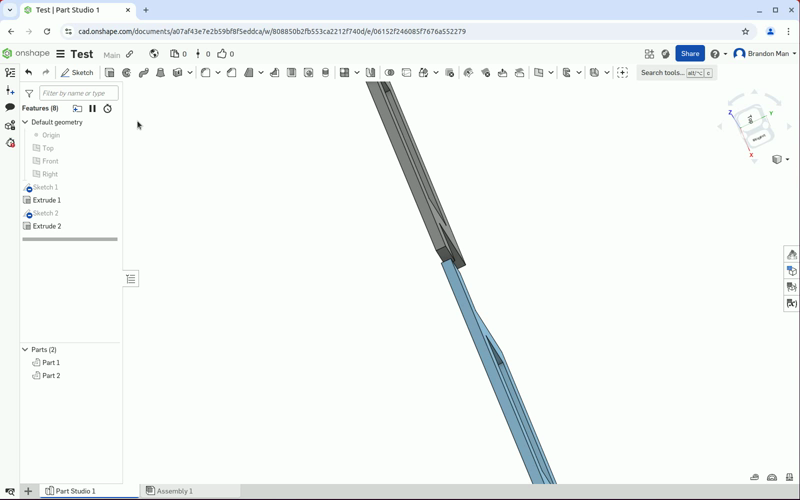
key(up, 2)
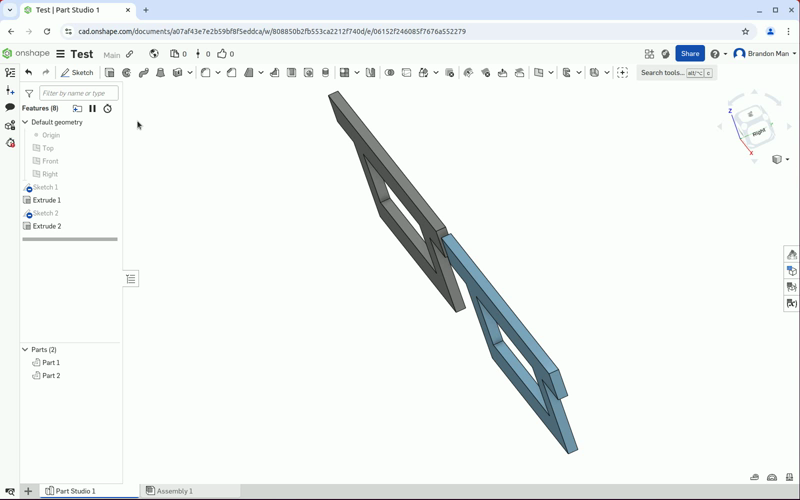
key(right, 2)
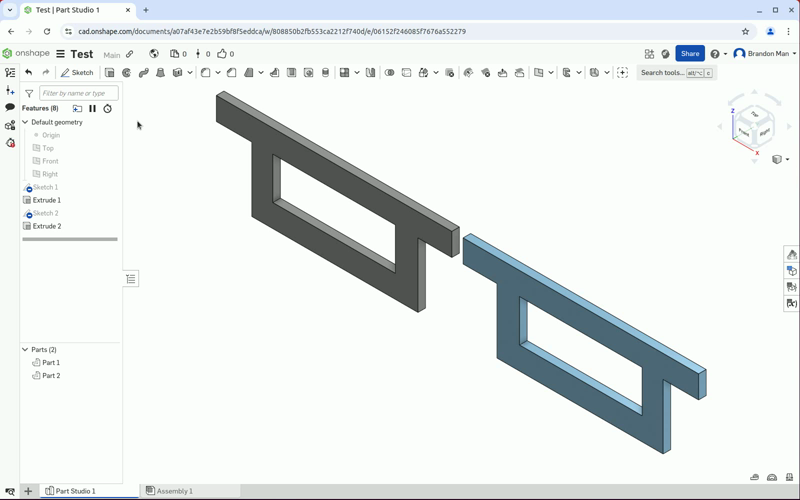
mouse_move(73, 189)
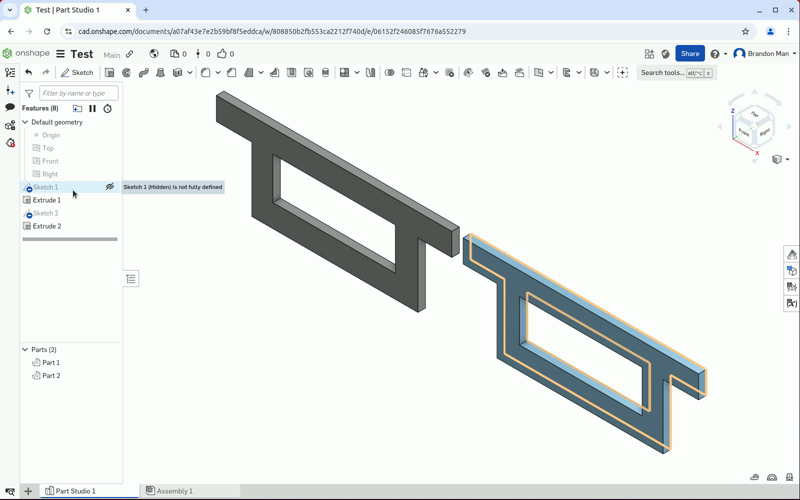
click(73, 189)